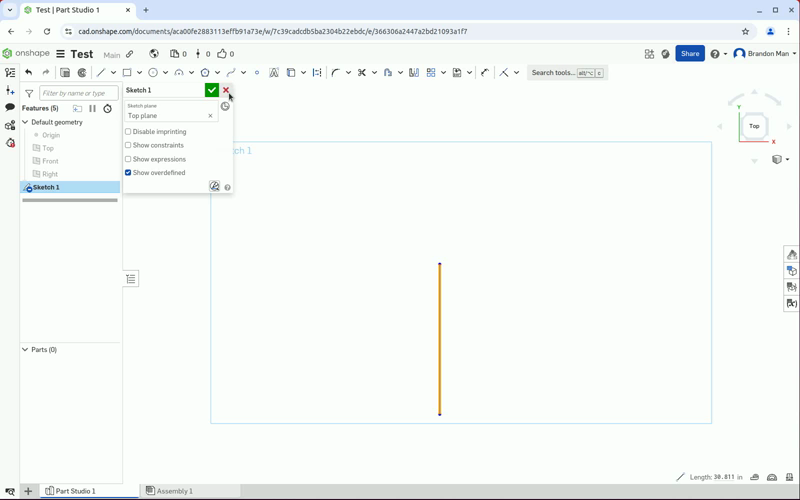
key(shift+h)
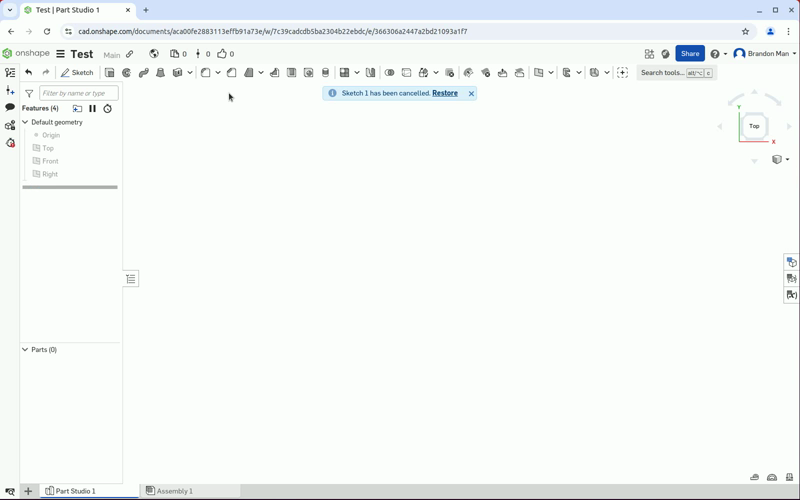
mouse_move(73, 352)
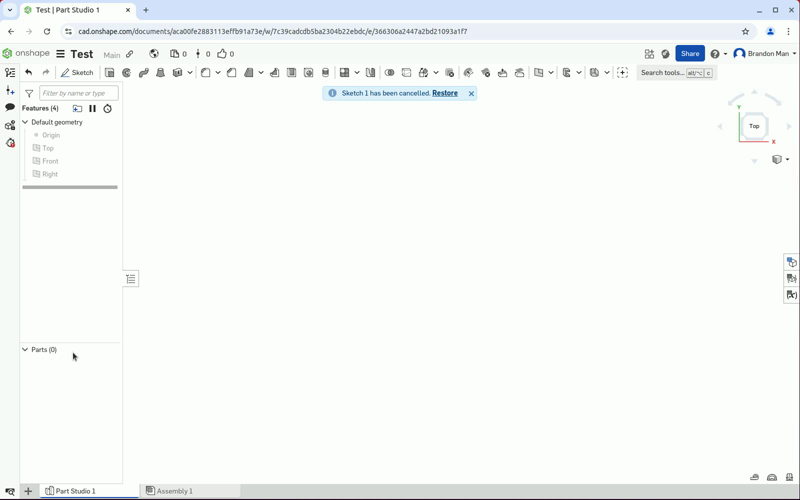
key(y)
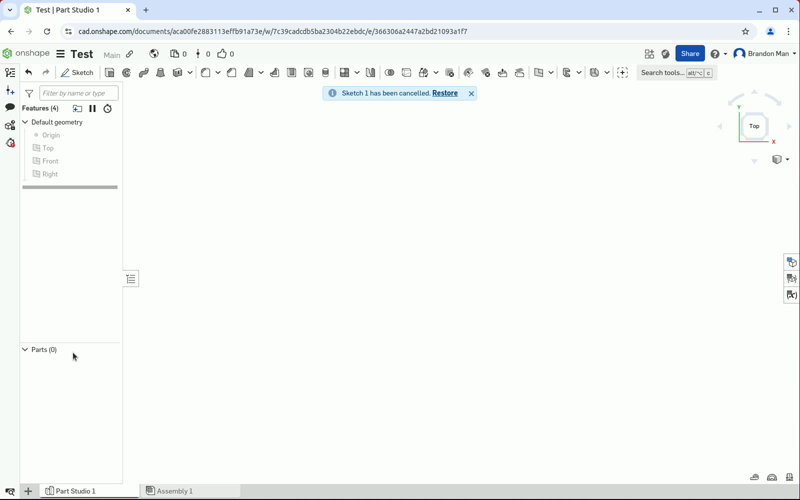
key(shift+p)
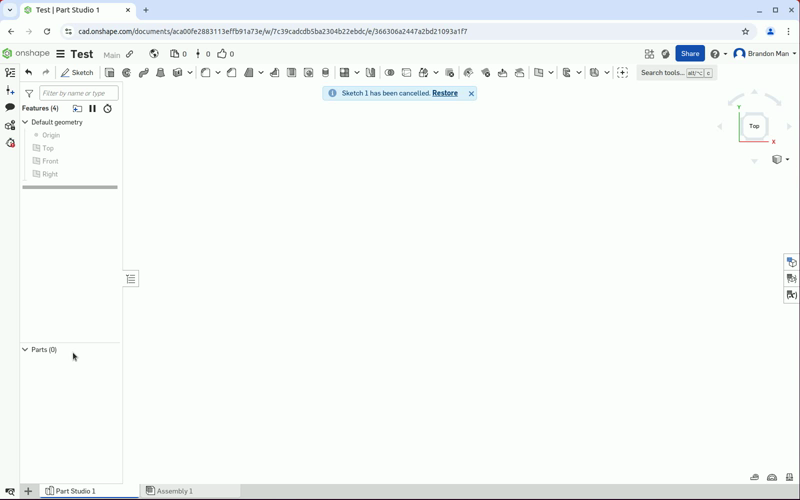
key(space)
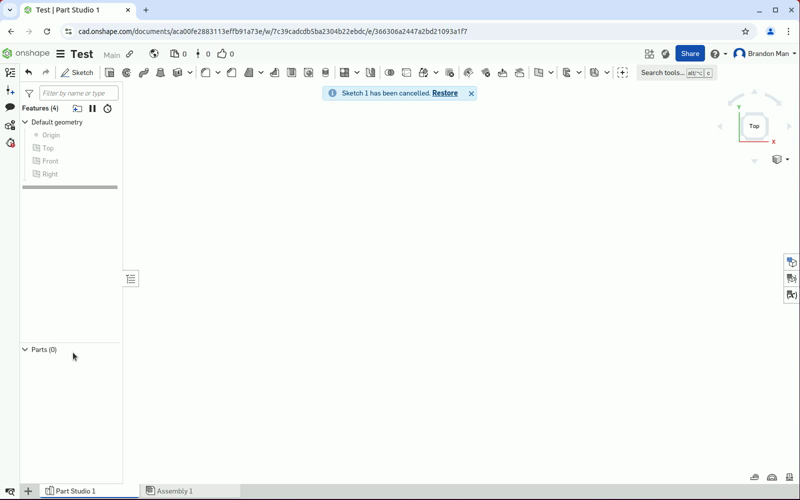
key_down(shift)
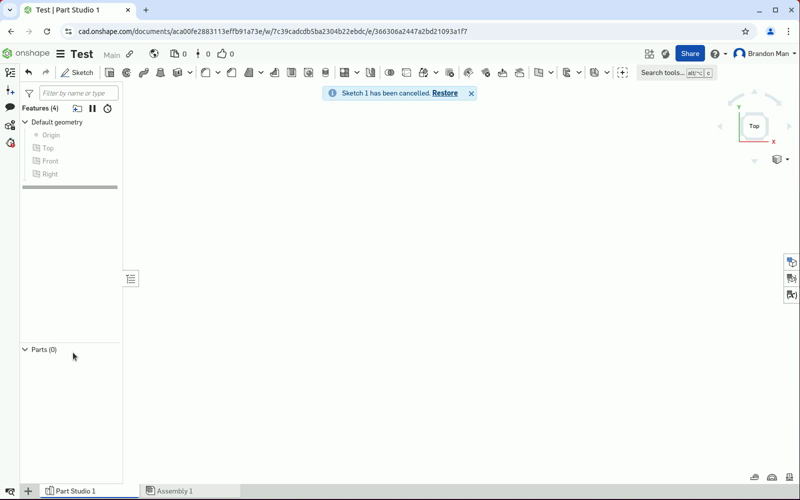
key(up)
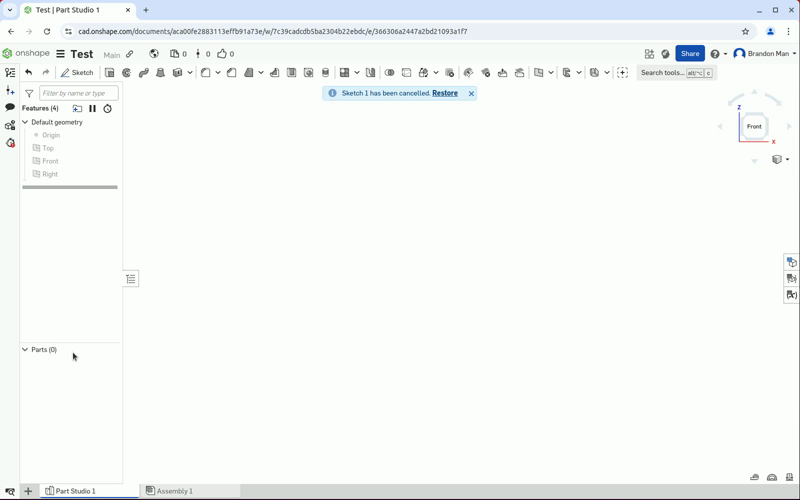
key_up(shift)
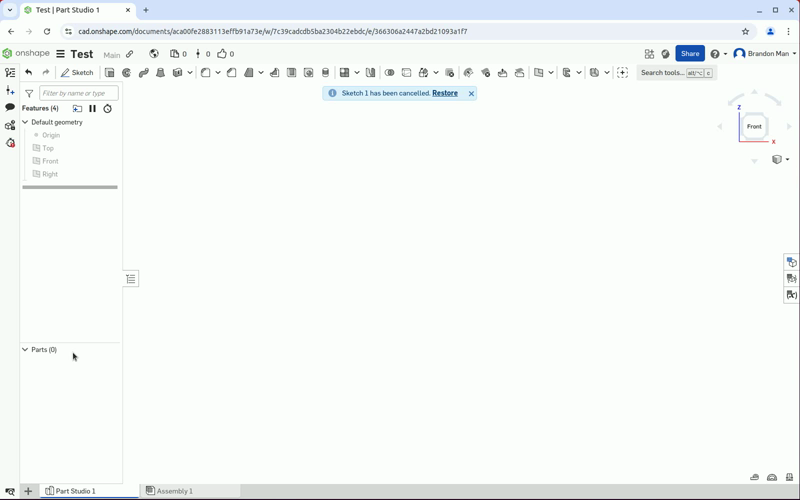
mouse_move(73, 352)
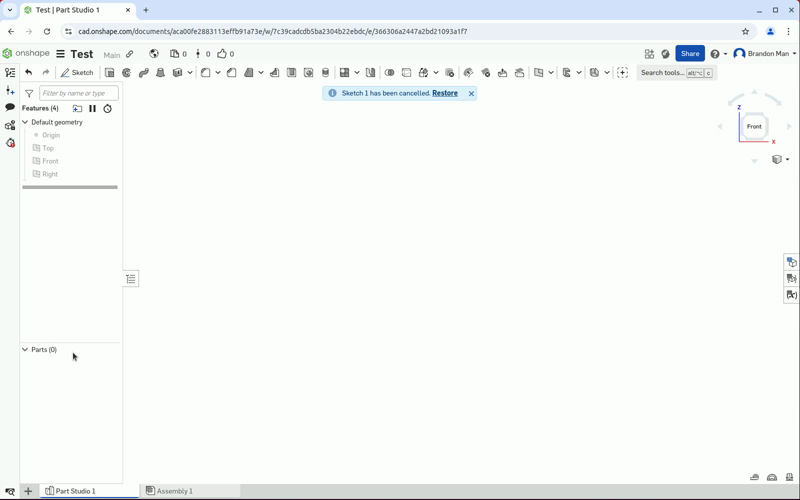
key(shift+y)
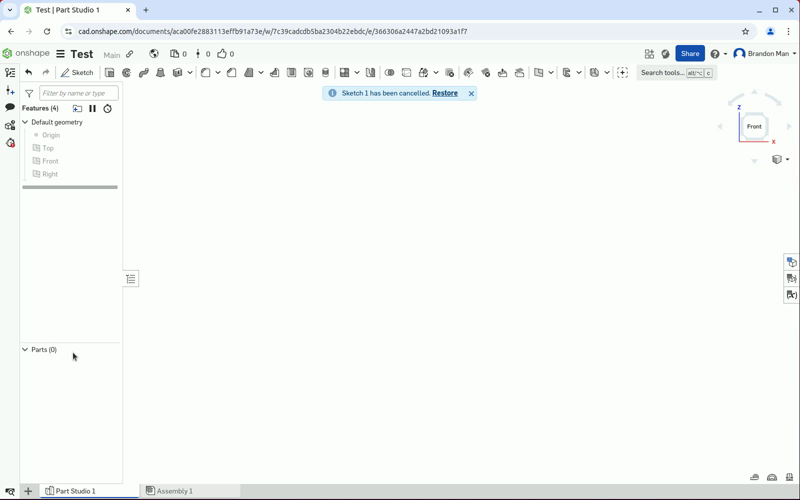
key(shift+s)
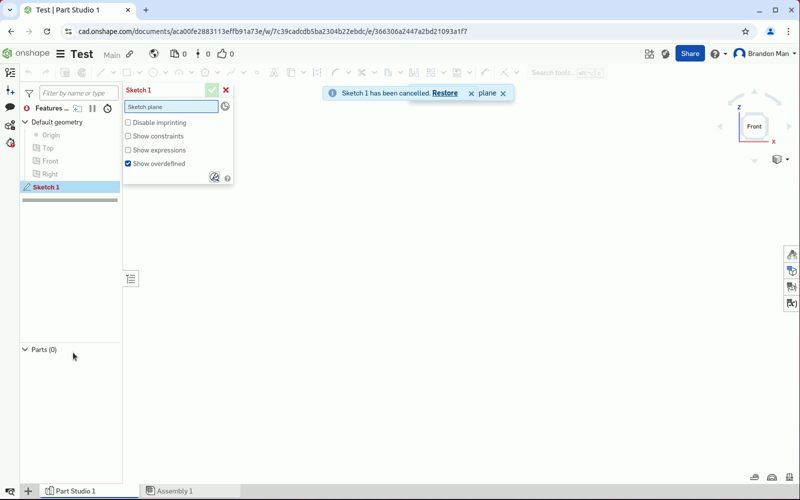
mouse_move(73, 163)
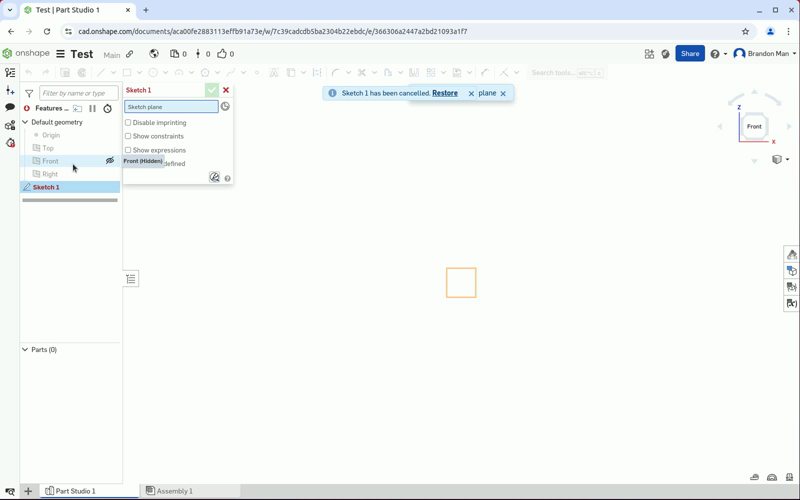
click(73, 163)
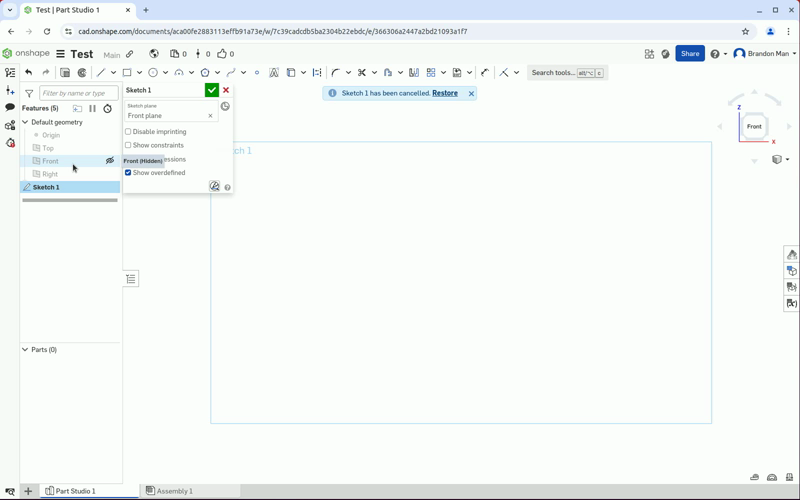
mouse_move(73, 352)
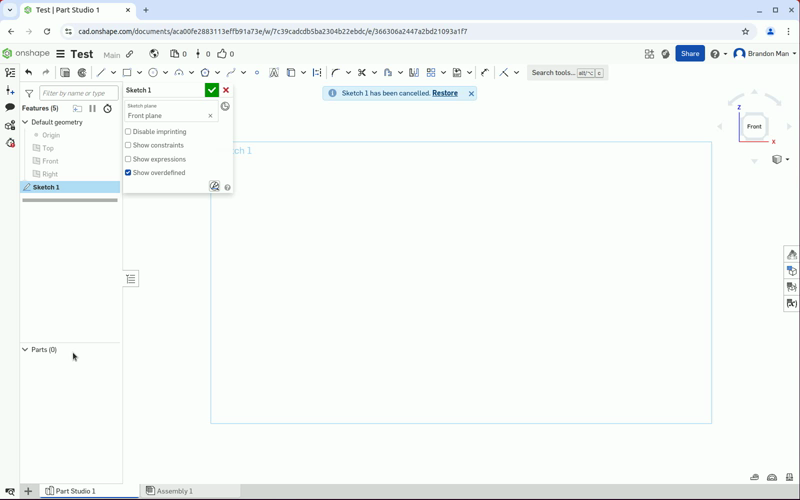
key(y)
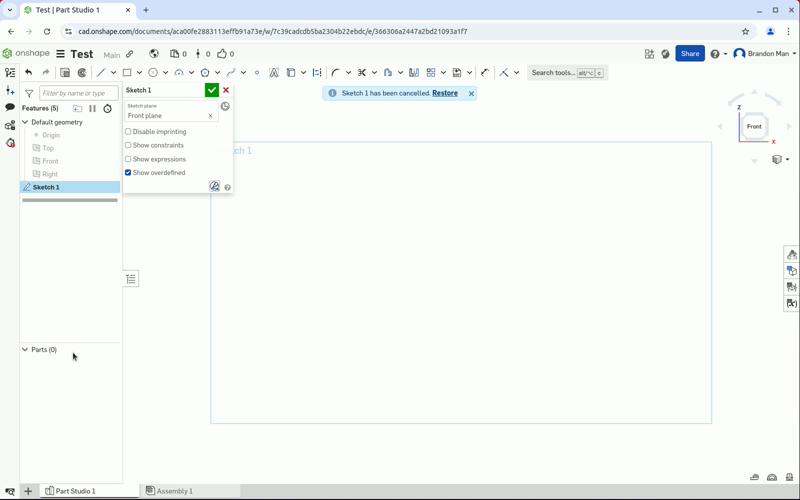
key(l)
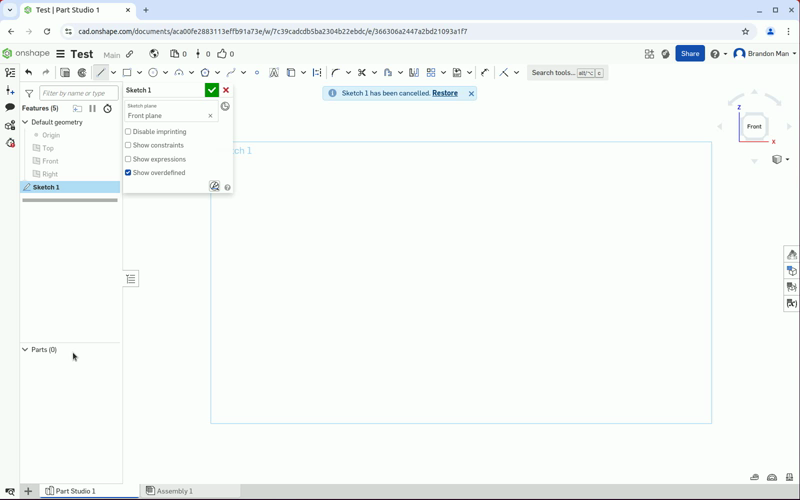
key_down(shift)
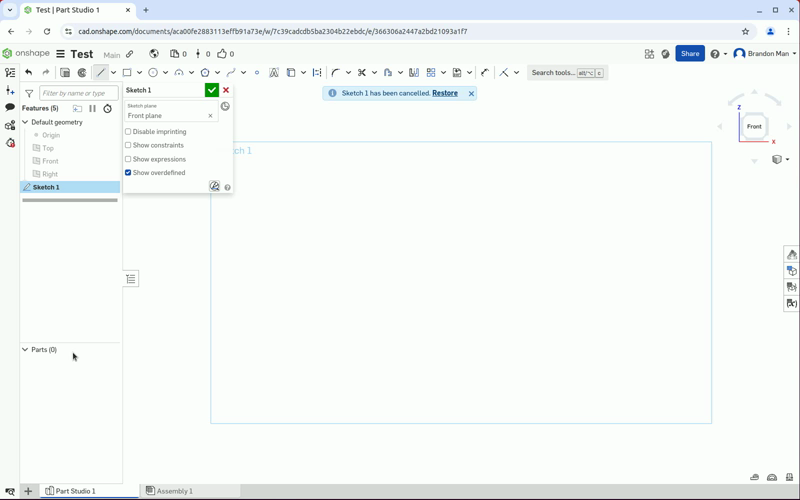
mouse_move(385, 290)
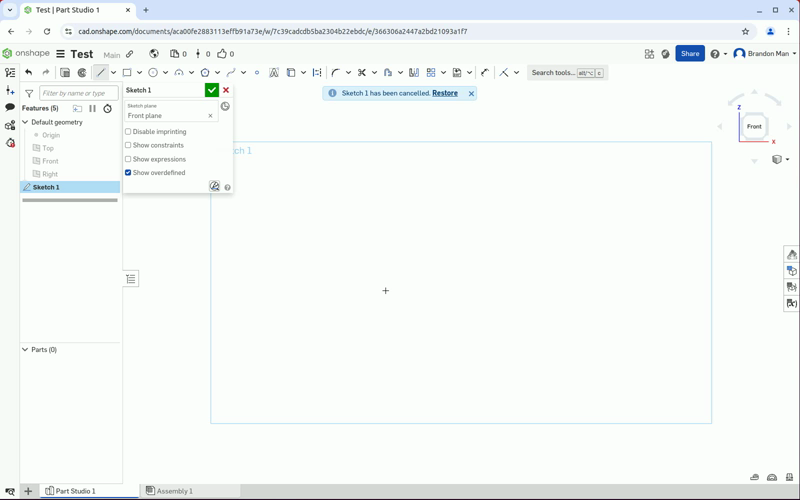
click(385, 290)
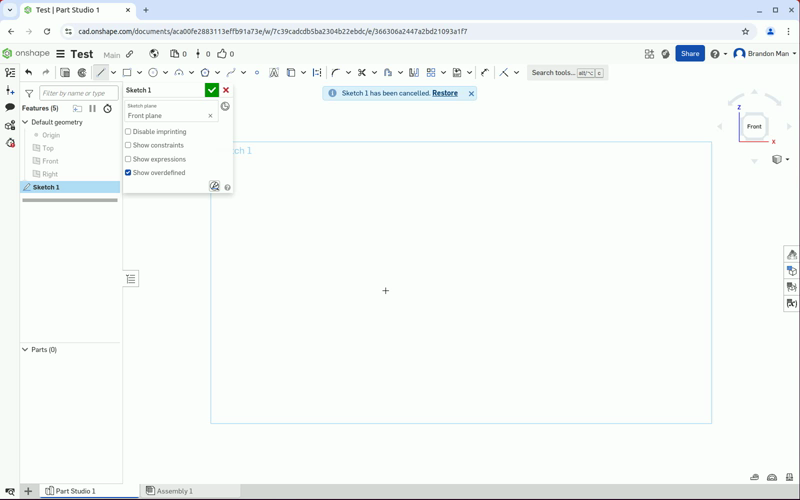
key_up(shift)
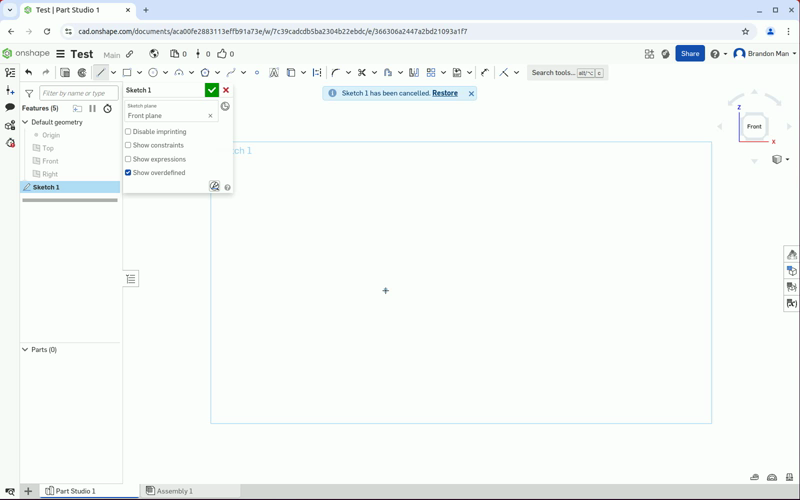
key_down(shift)
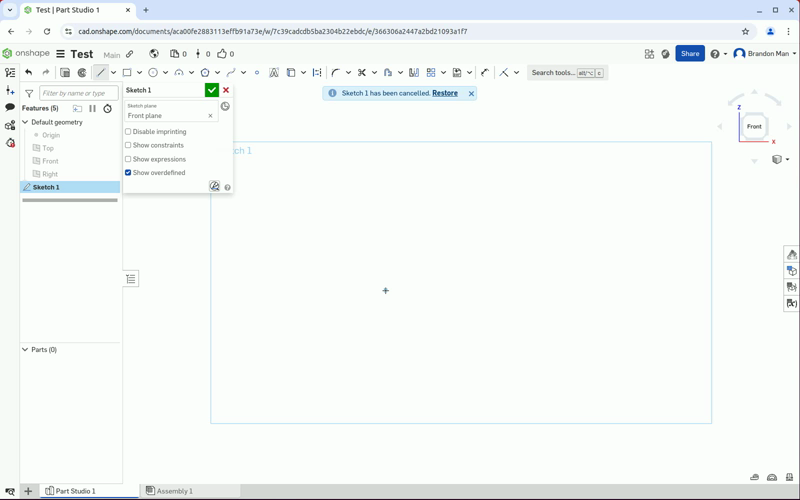
mouse_move(498, 290)
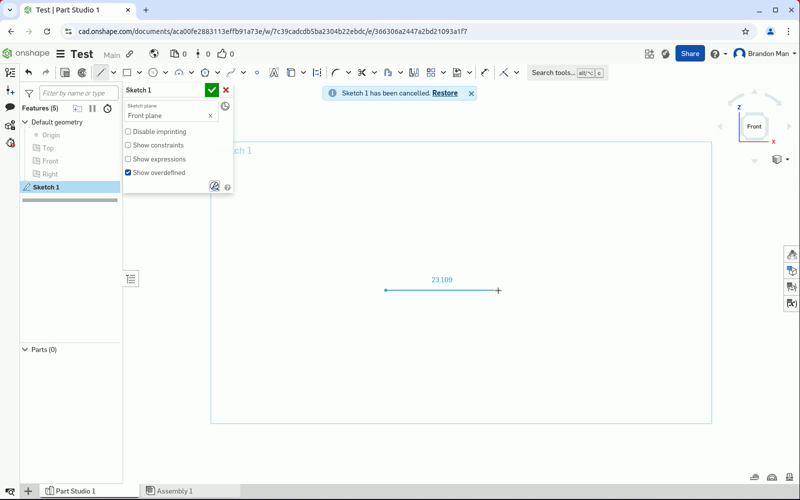
click(498, 290)
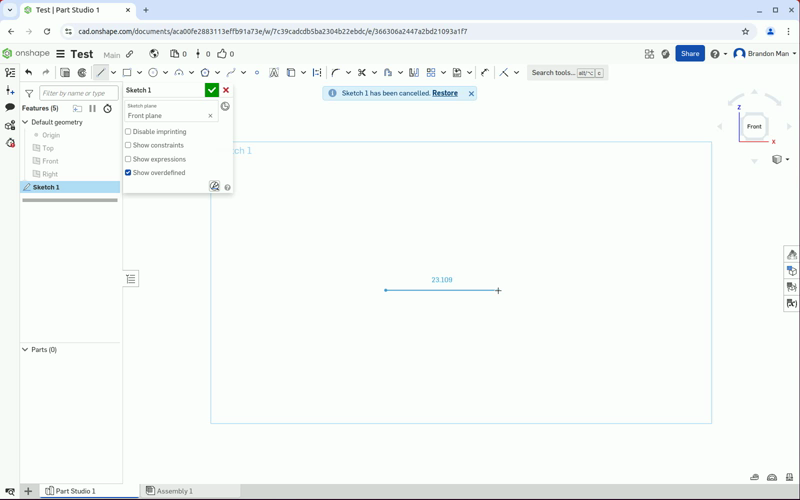
key_up(shift)
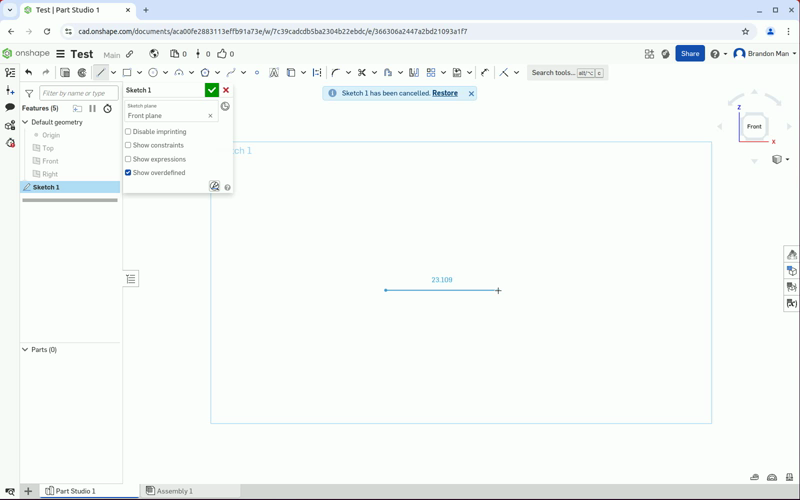
key_down(shift)
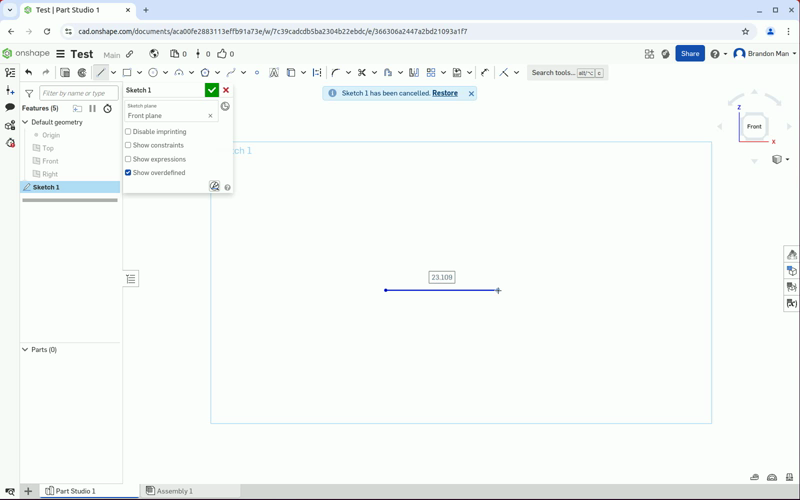
mouse_move(528, 290)
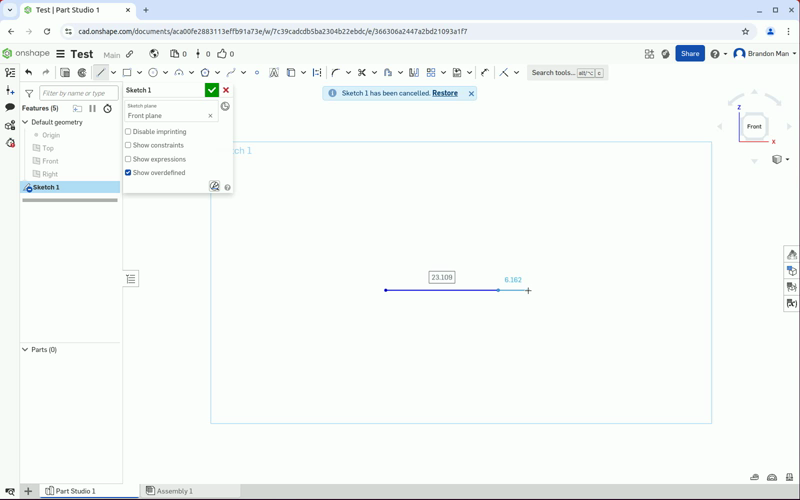
mouse_move(498, 233)
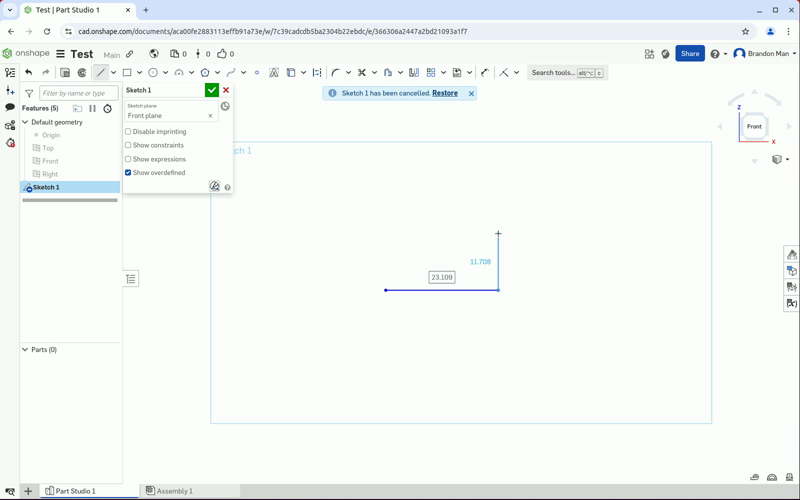
click(498, 233)
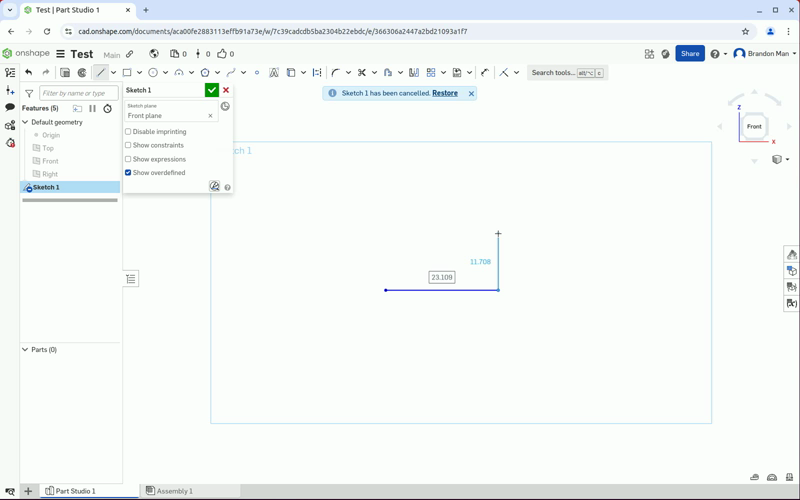
key_up(shift)
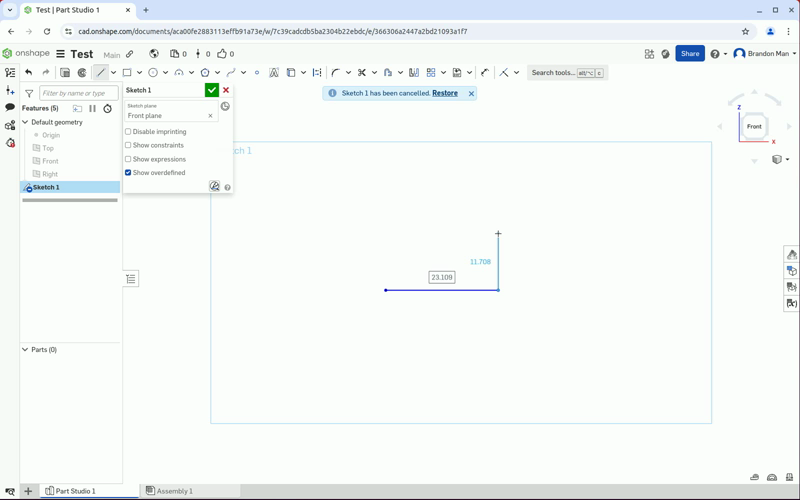
key_down(shift)
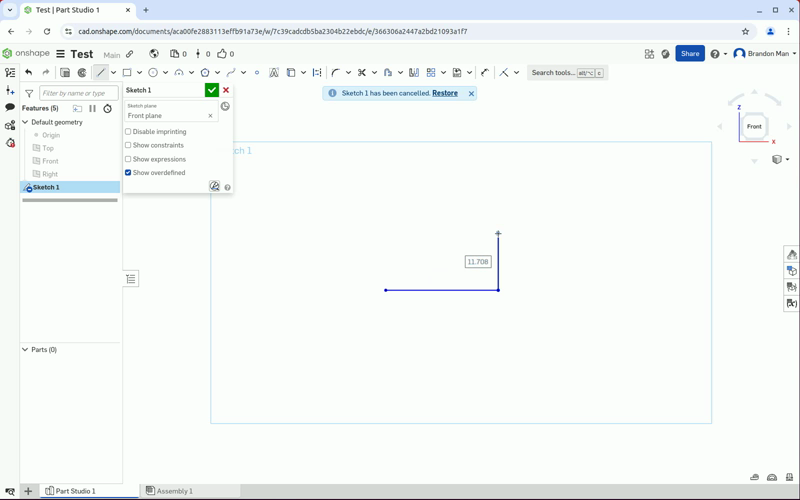
mouse_move(385, 233)
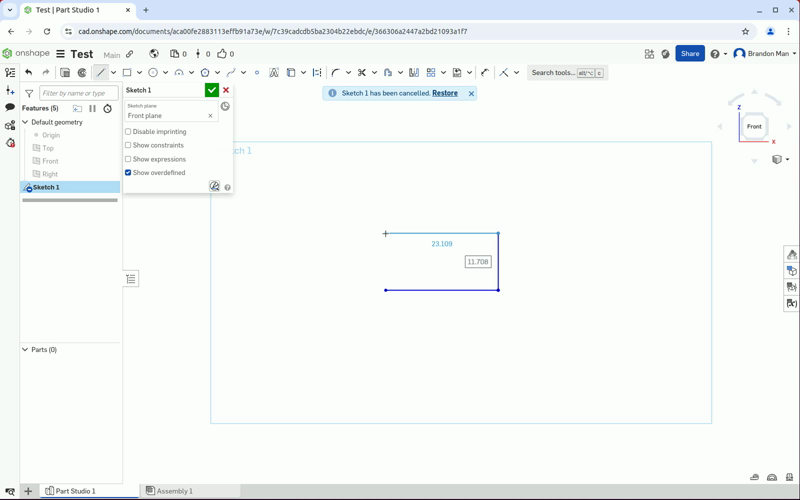
click(385, 233)
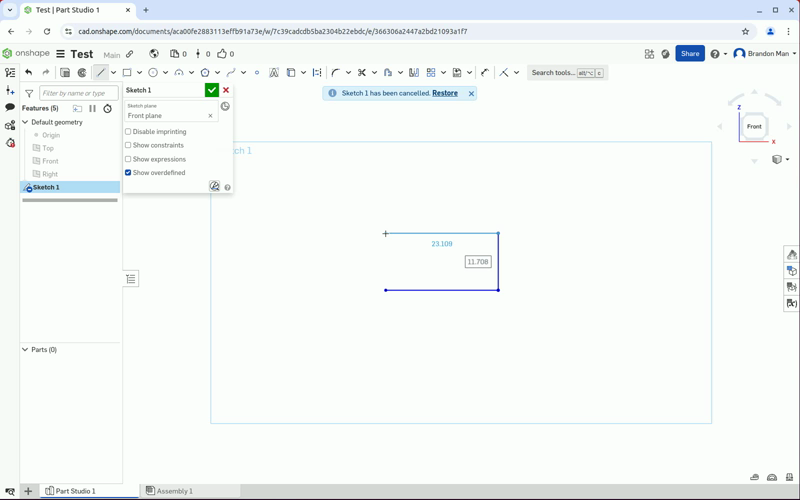
key_up(shift)
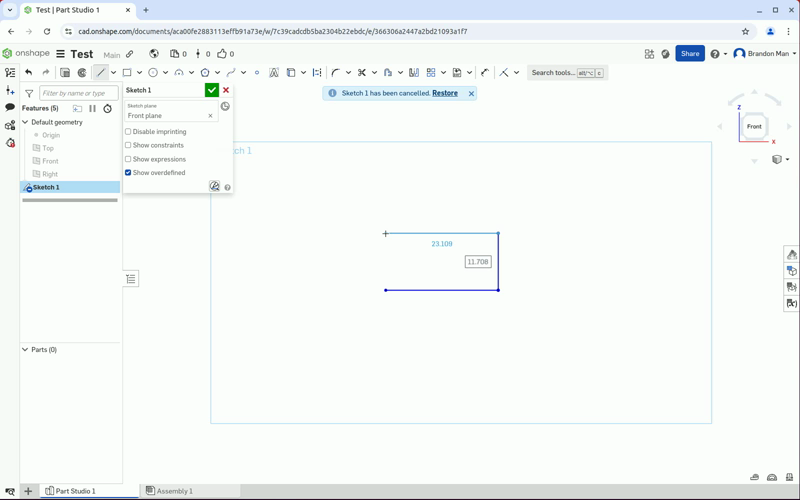
mouse_move(415, 233)
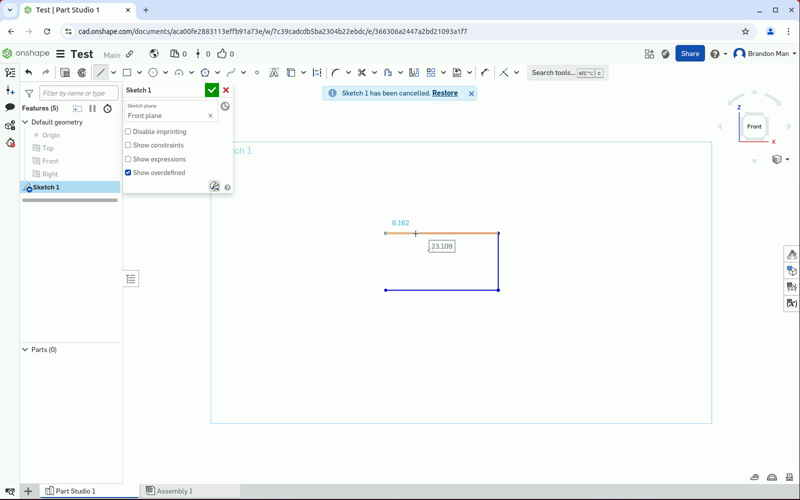
key_down(shift)
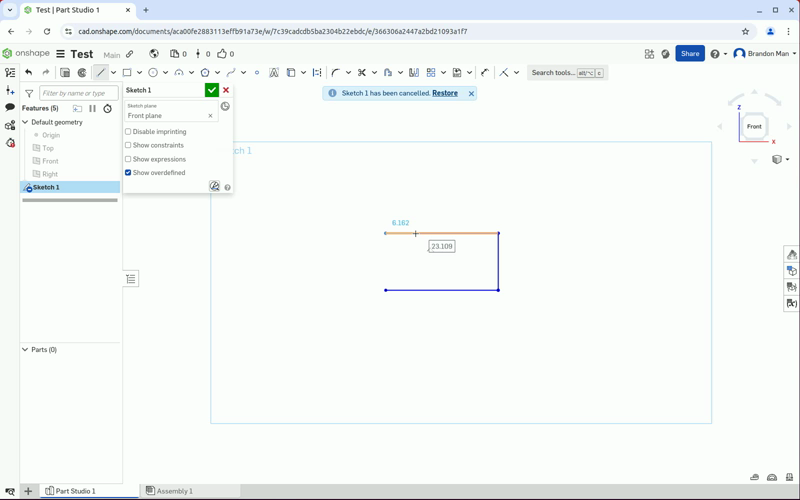
mouse_move(385, 290)
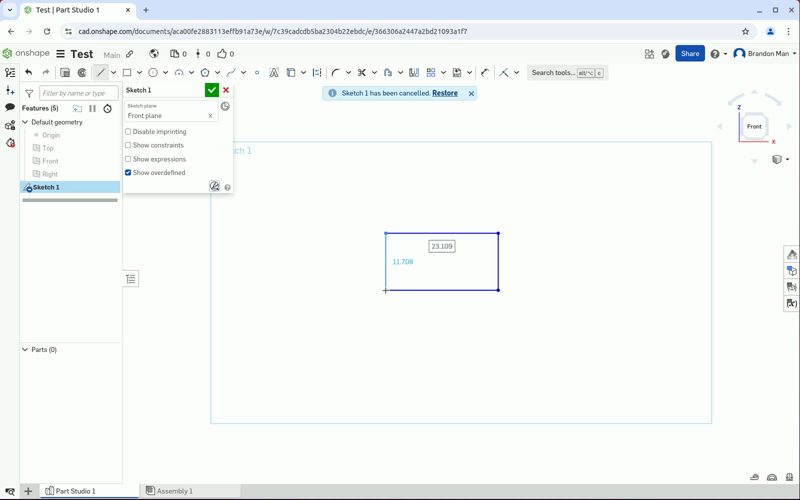
key_up(shift)
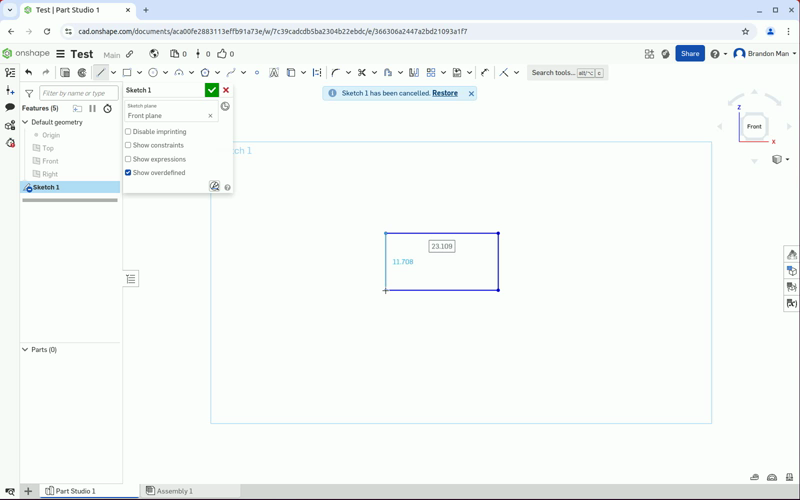
click(385, 290)
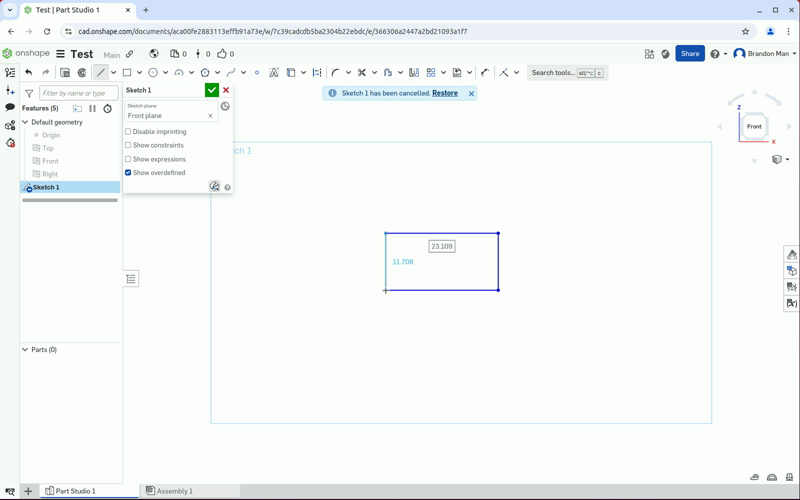
key(esc)
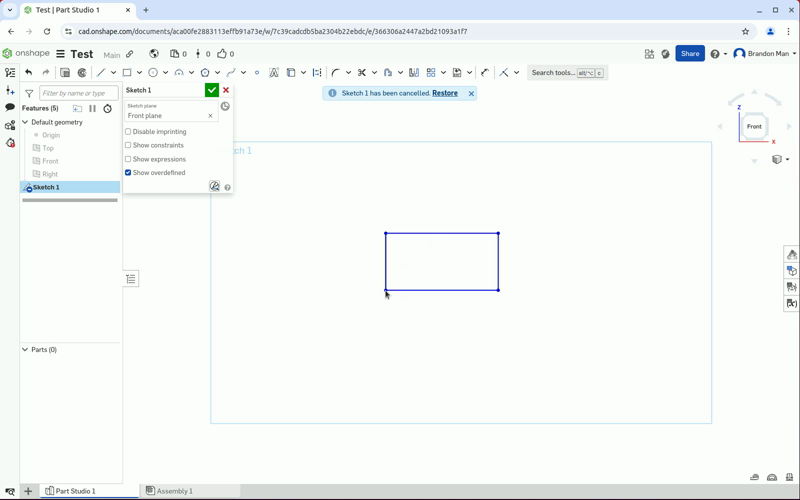
mouse_move(428, 268)
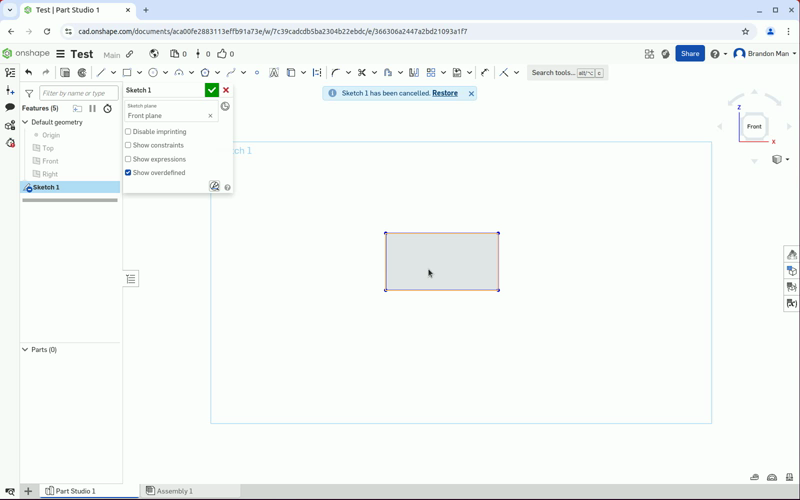
click(428, 268)
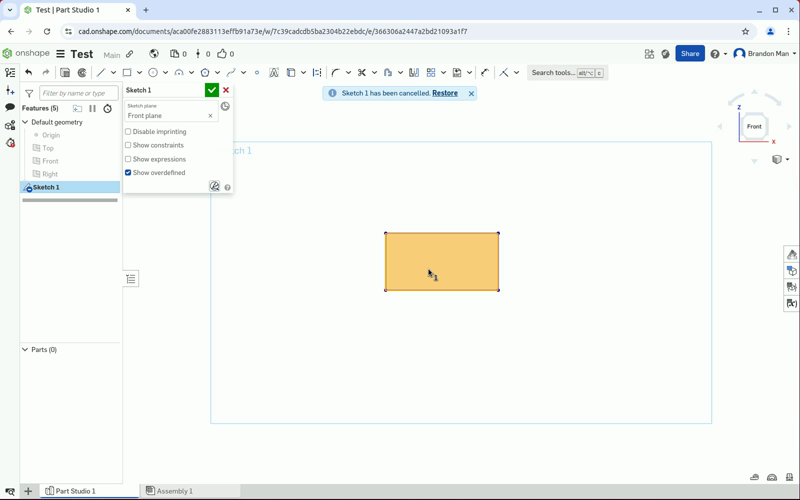
mouse_move(73, 352)
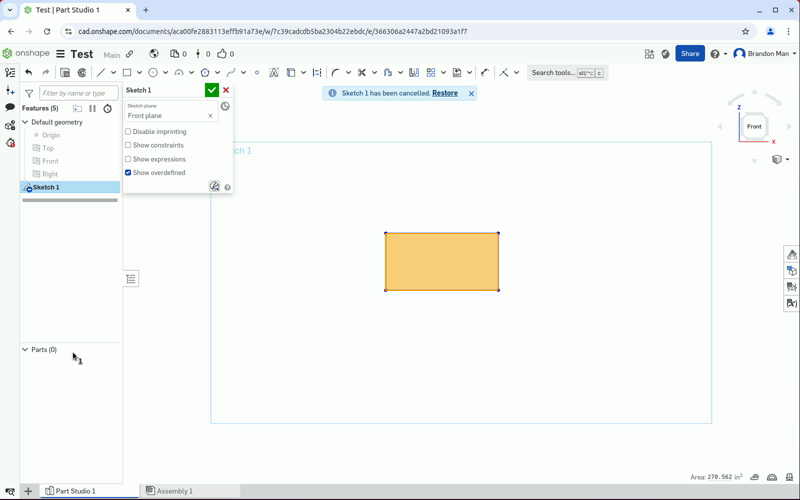
key(shift+y)
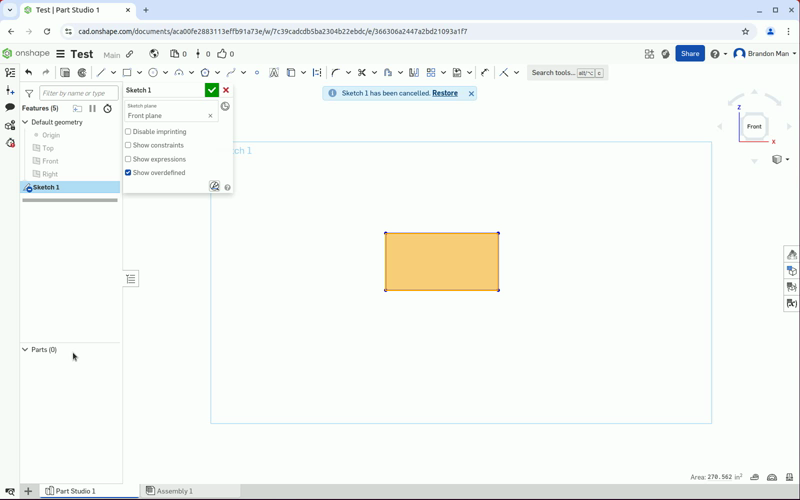
key(shift+e)
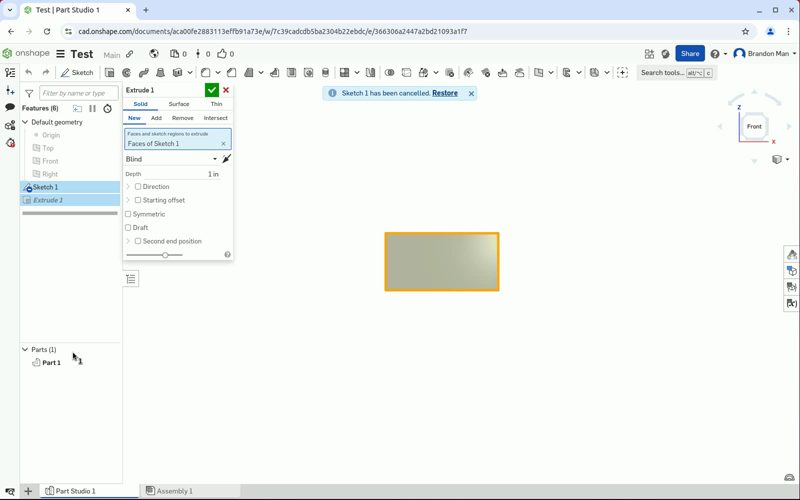
mouse_move(143, 106)
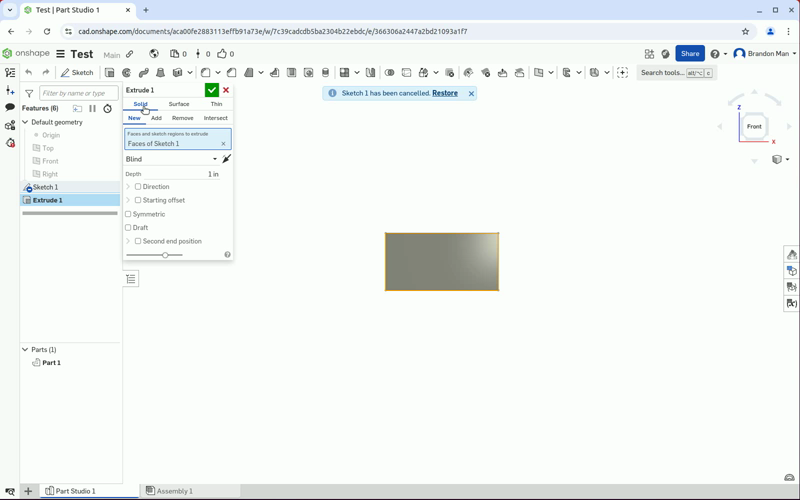
click(143, 106)
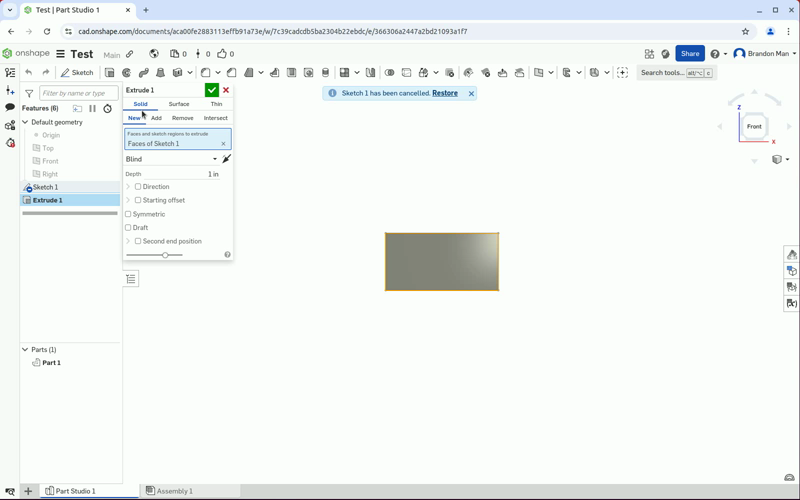
mouse_move(137, 120)
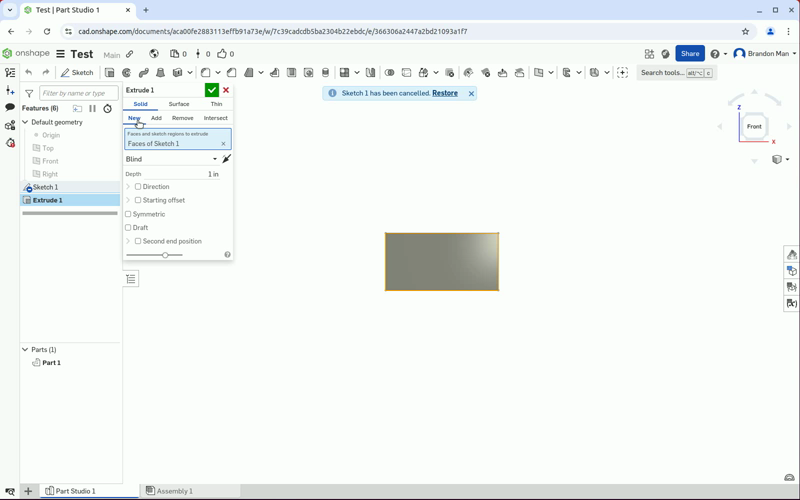
click(137, 120)
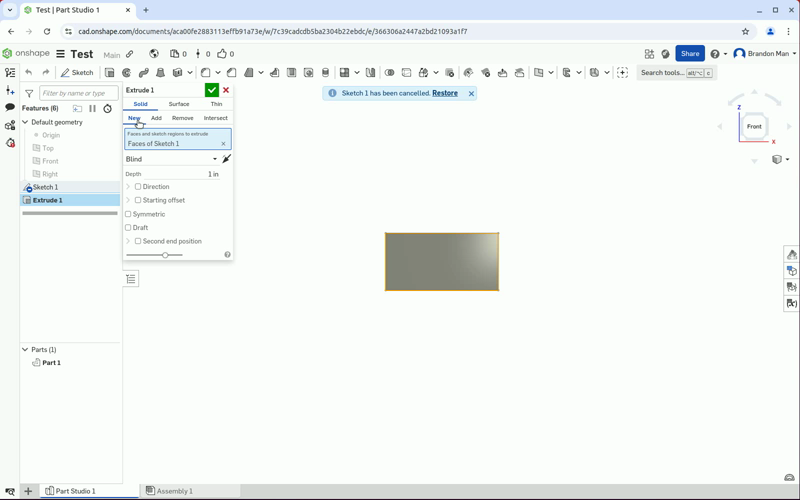
key(tab, 4)
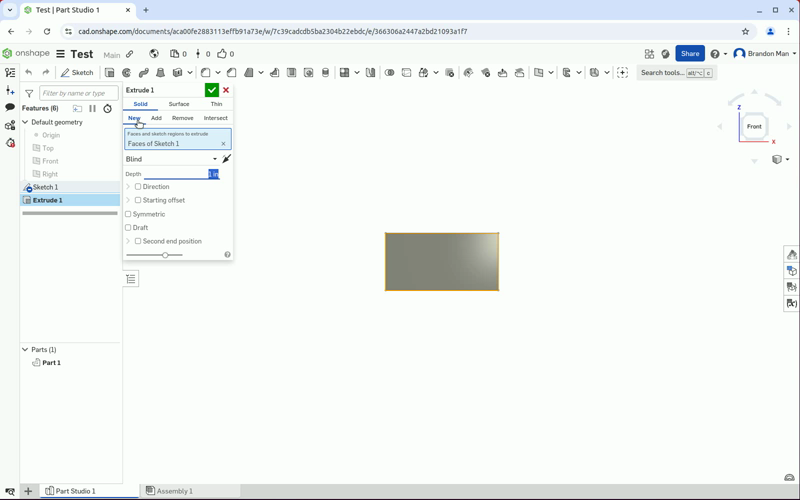
text(23.108)
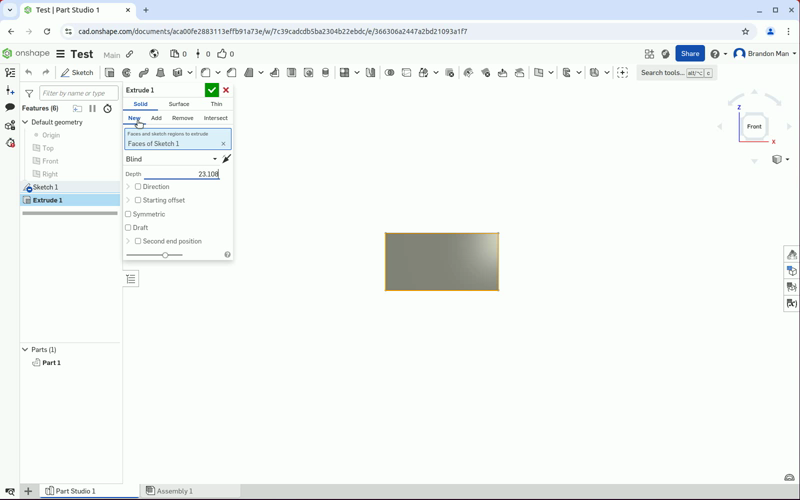
key(enter)
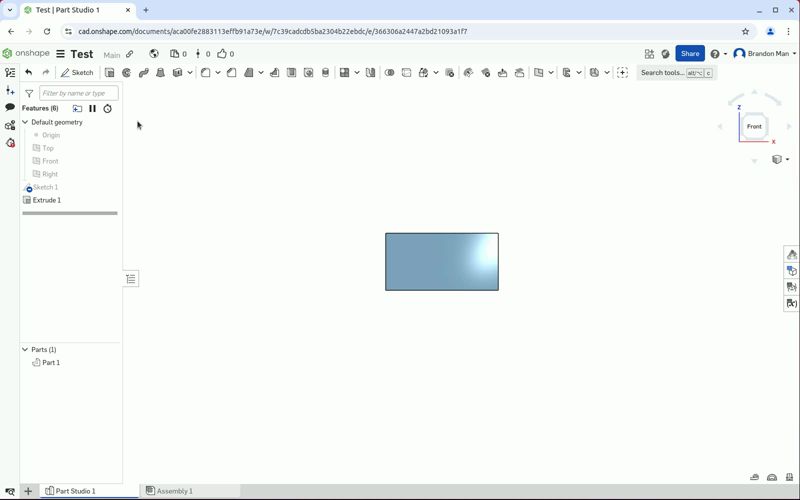
key(shift+h)
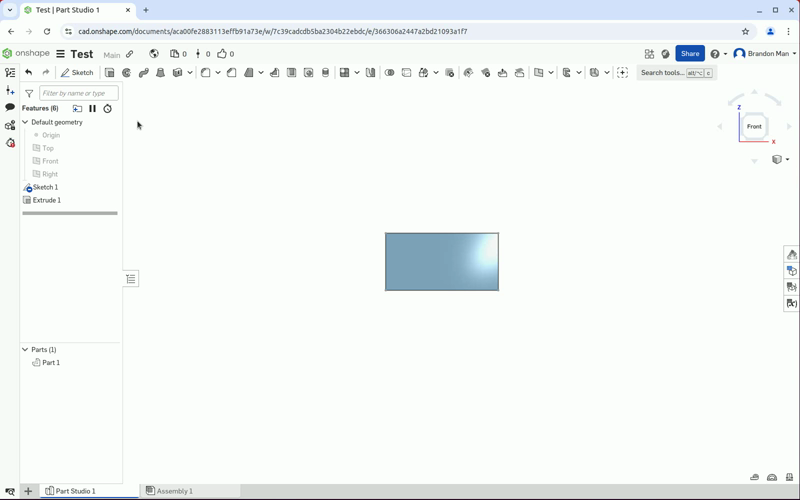
key(shift+h)
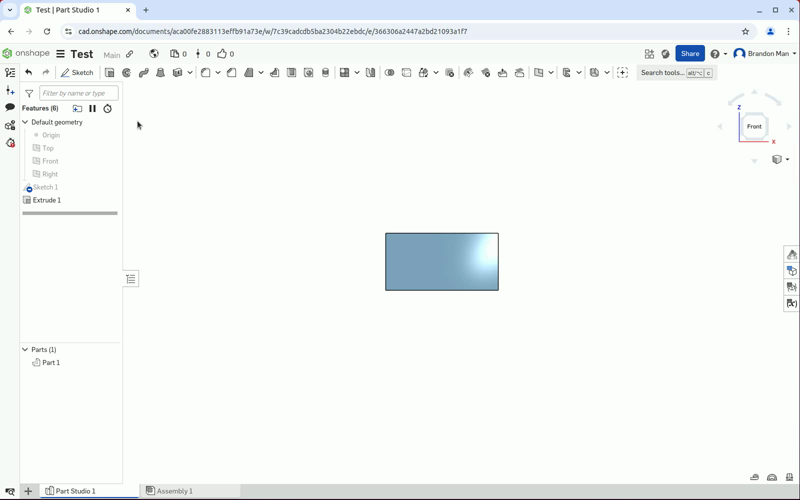
mouse_move(73, 189)
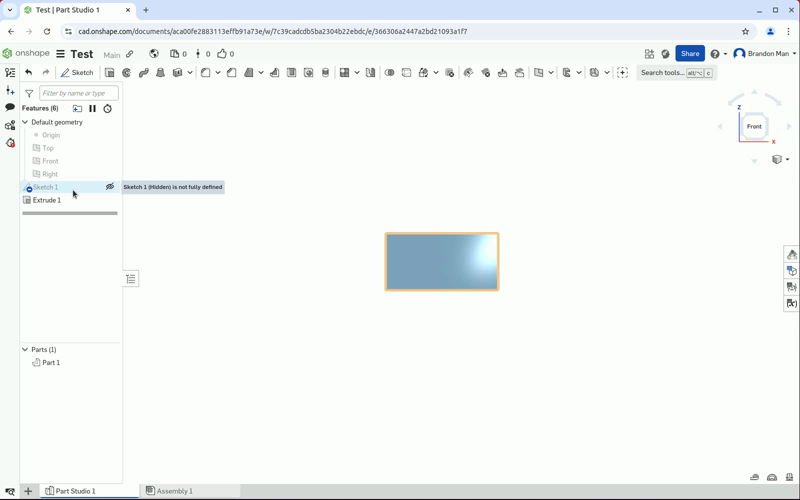
click(73, 189)
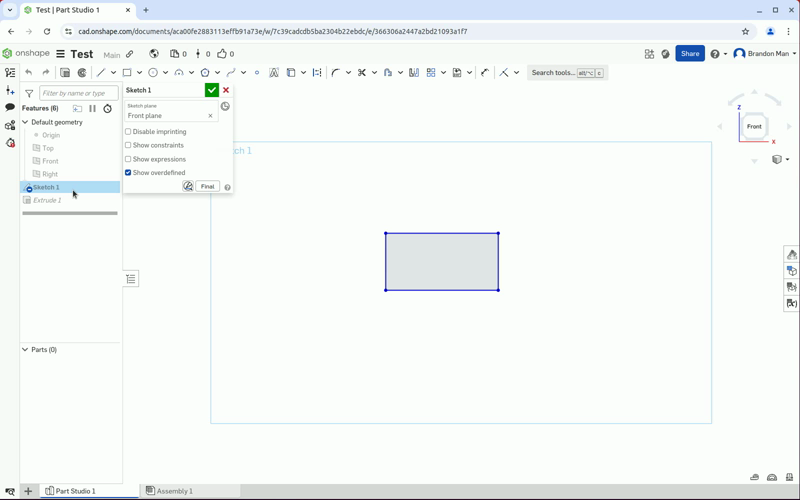
mouse_move(229, 92)
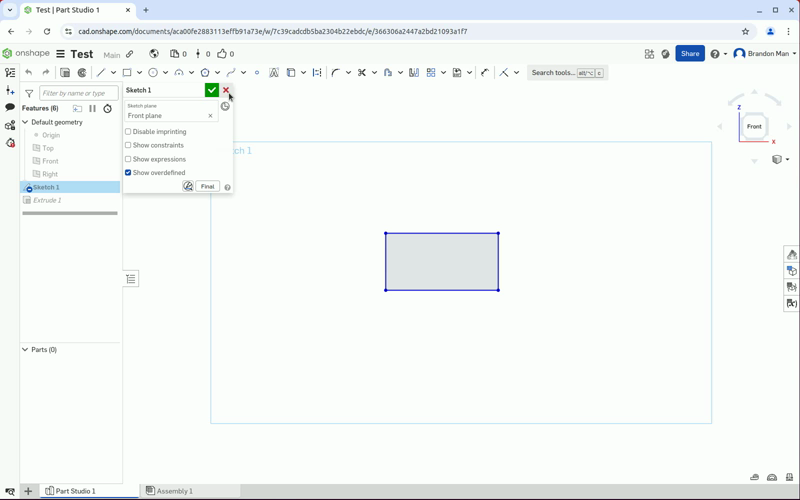
click(229, 92)
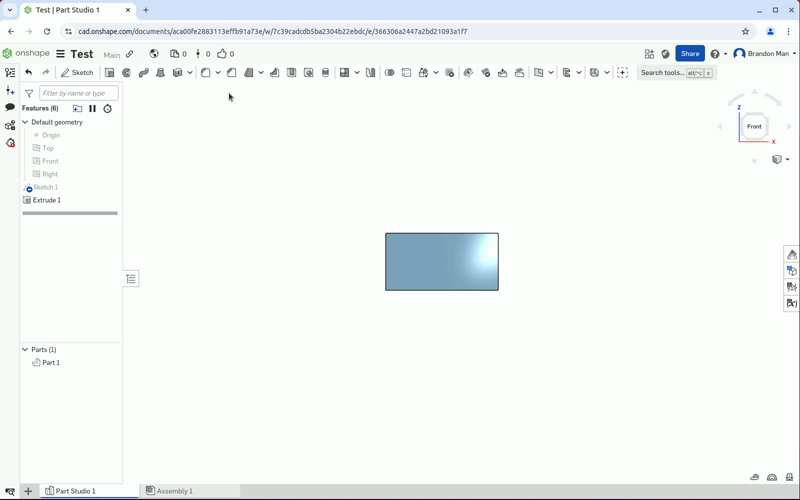
mouse_move(73, 352)
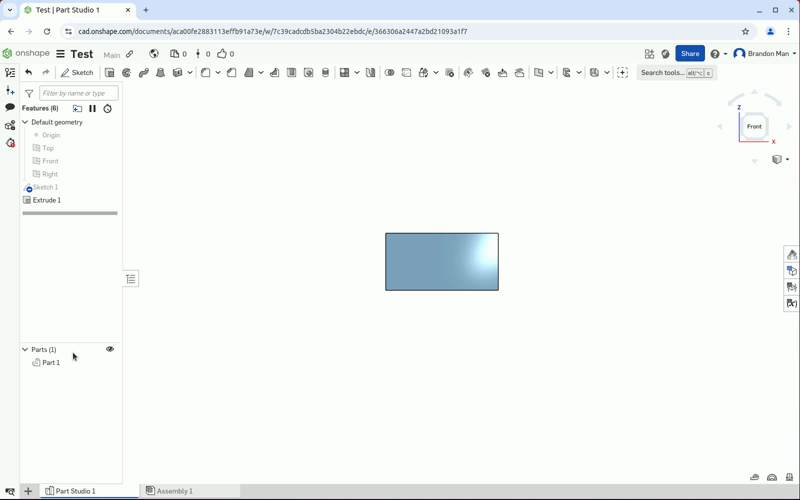
key(y)
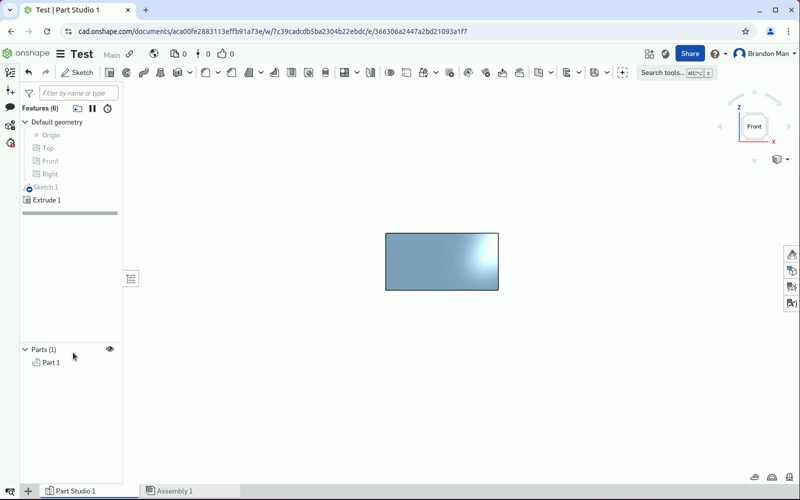
key(shift+p)
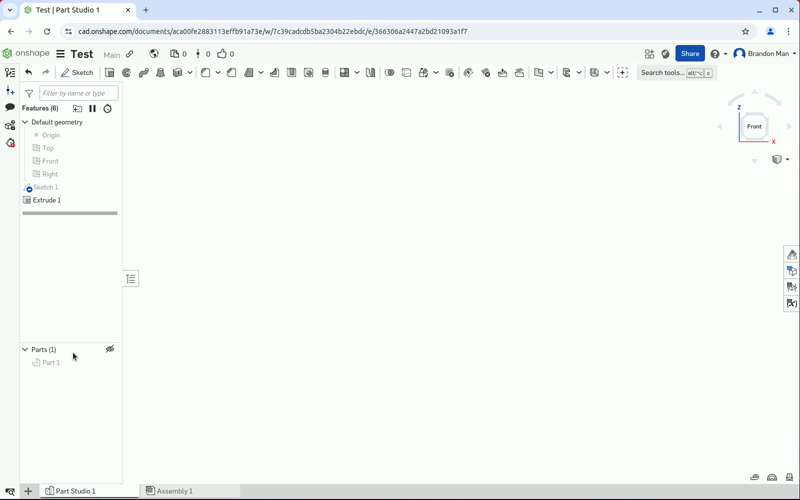
key(space)
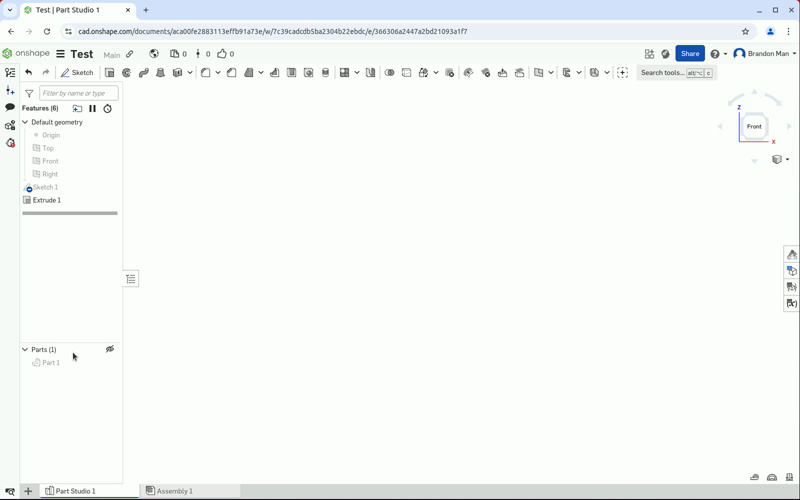
key_down(shift)
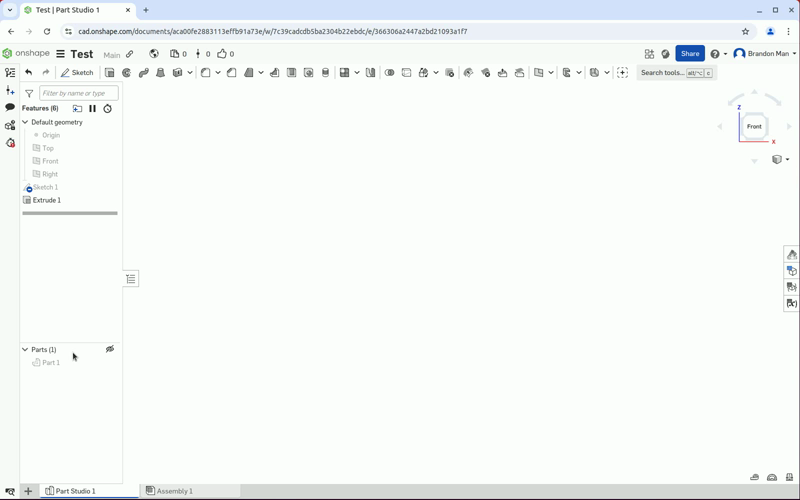
key(left)
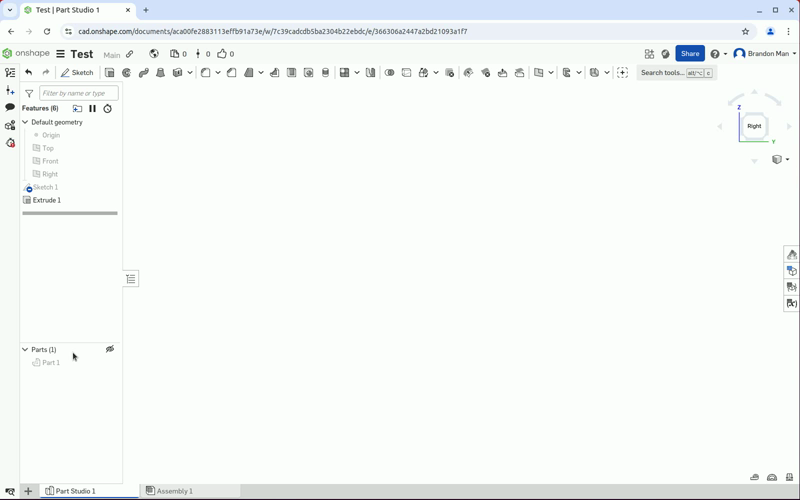
key_up(shift)
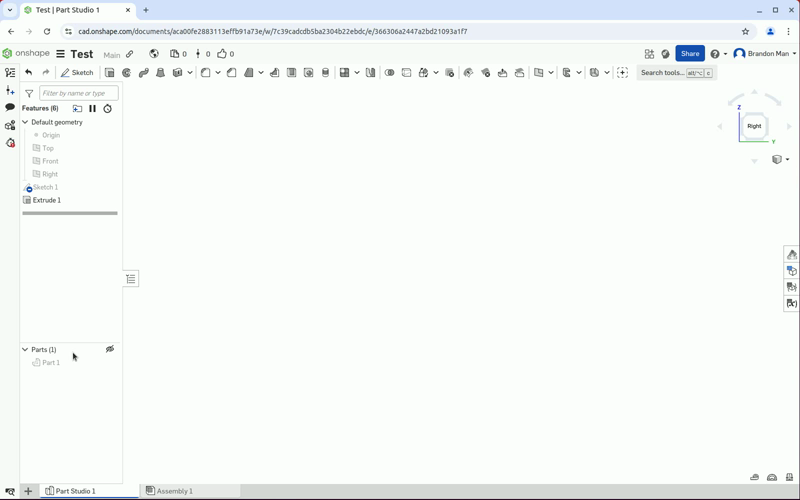
mouse_move(73, 352)
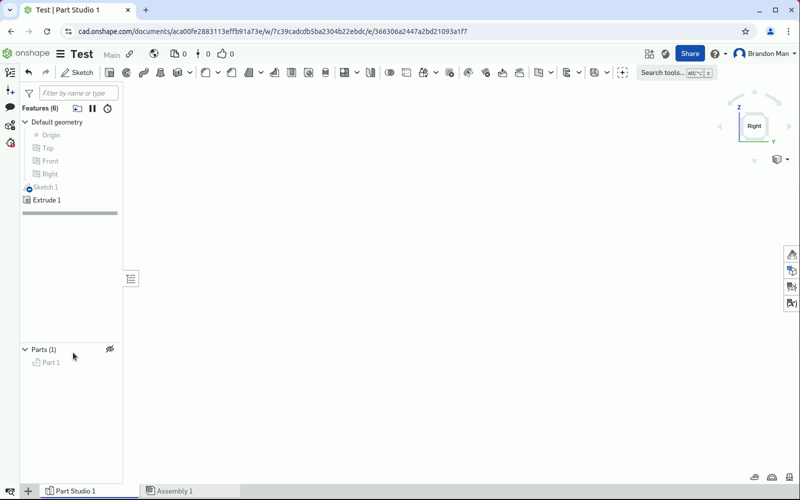
key(shift+y)
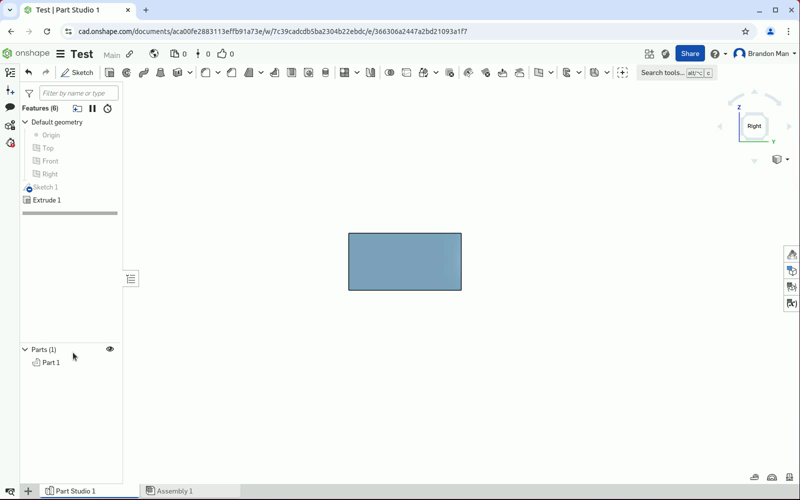
mouse_move(541, 75)
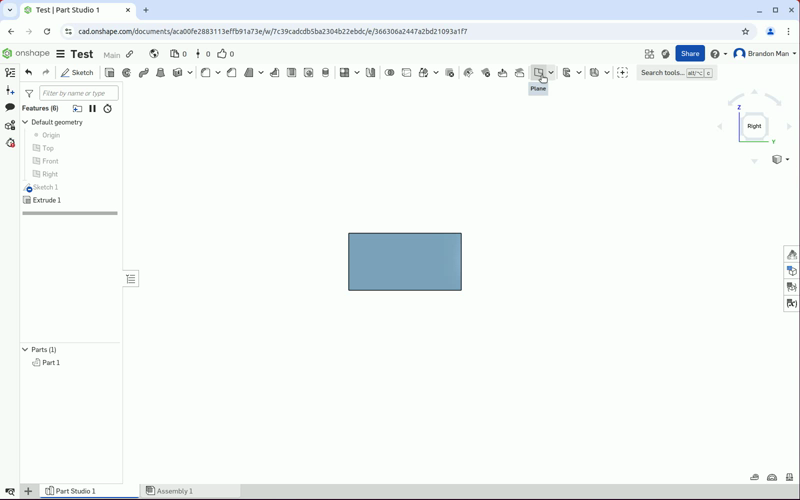
click(541, 75)
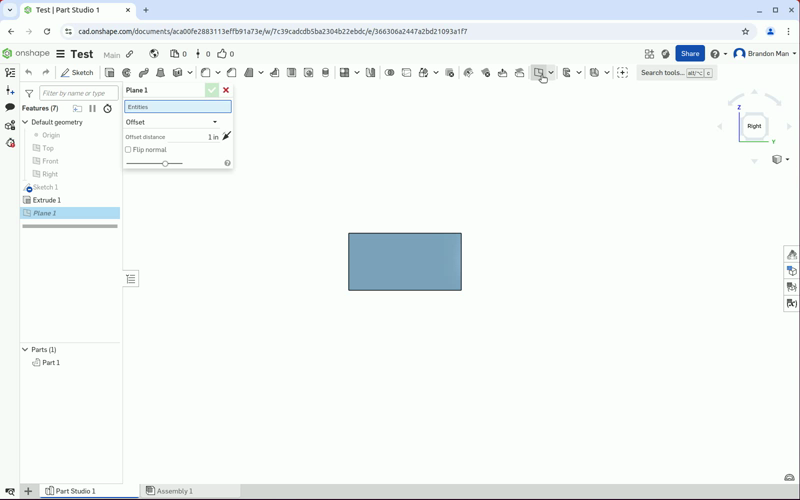
mouse_move(73, 176)
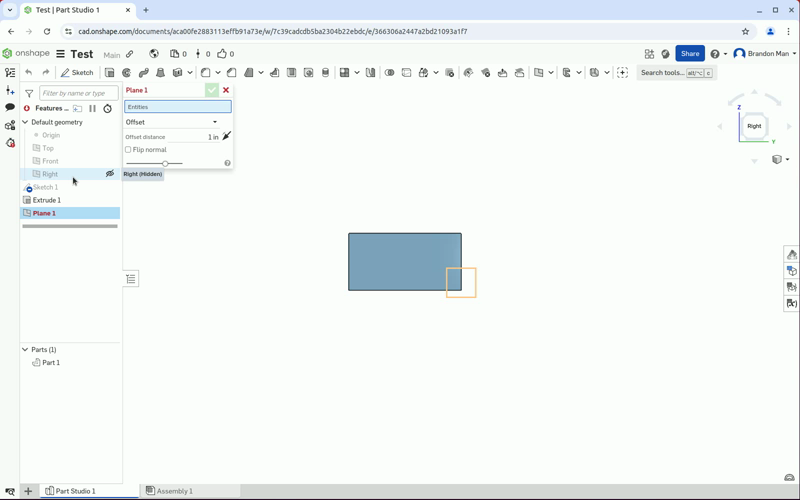
click(73, 176)
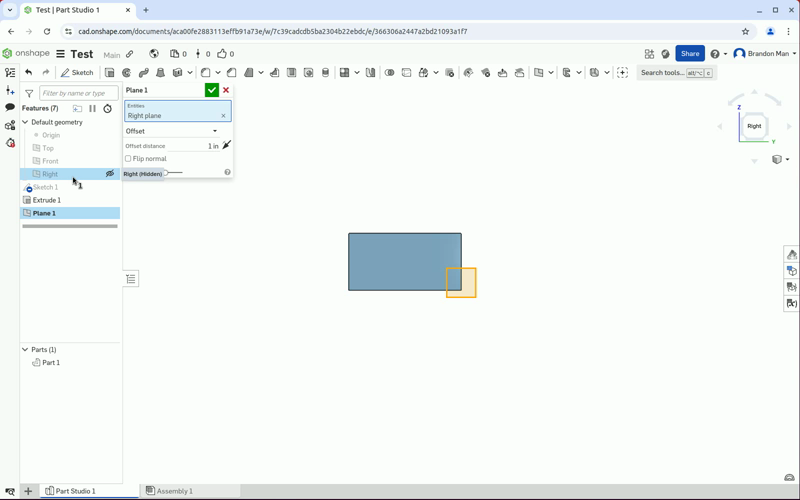
key(tab, 2)
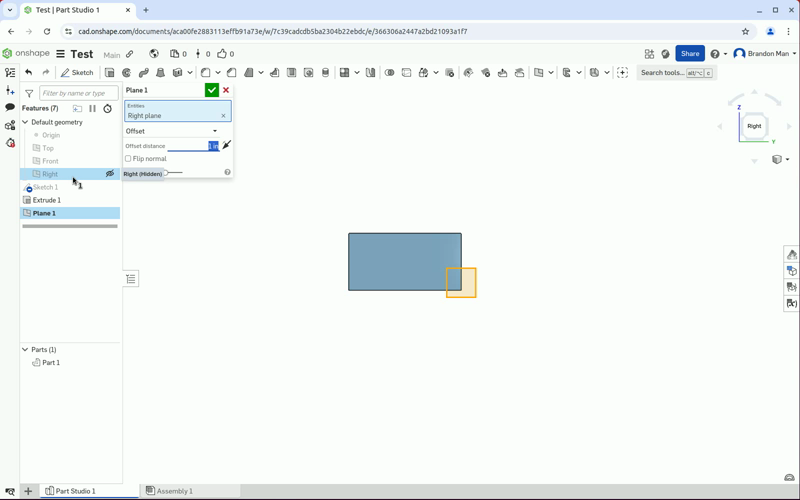
text(7.703)
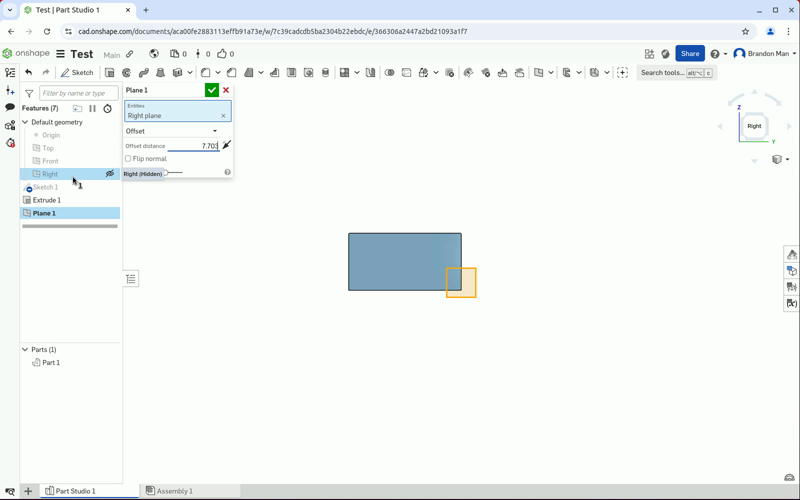
key(enter, 2)
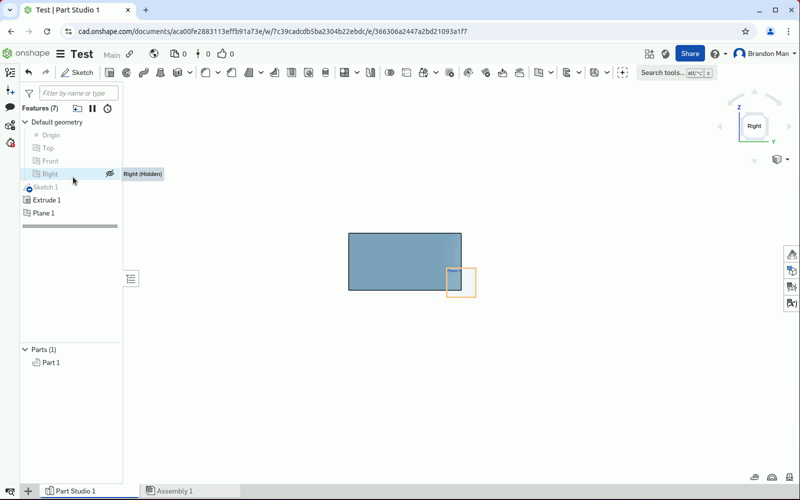
key(shift+s)
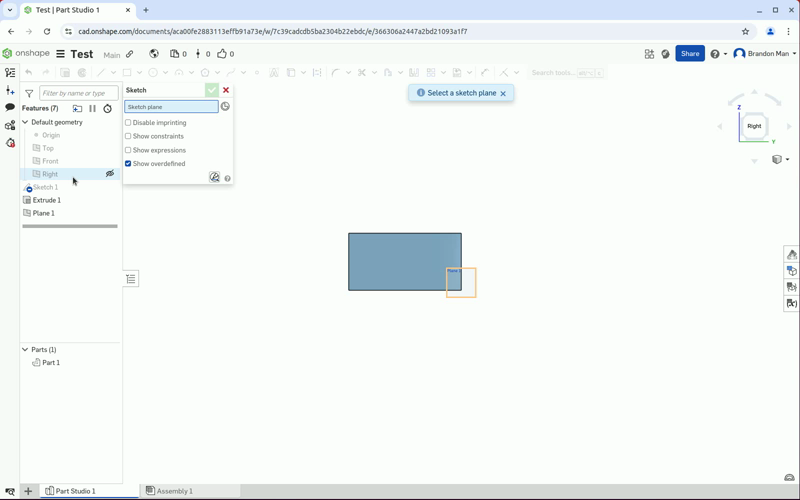
mouse_move(73, 215)
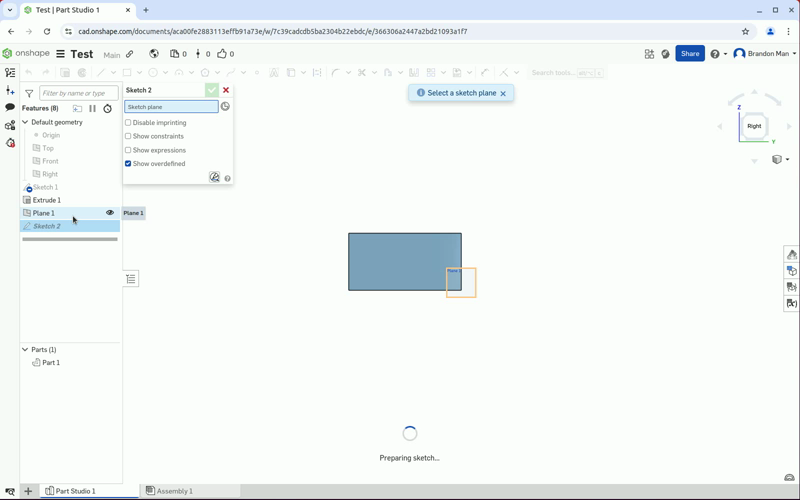
click(73, 215)
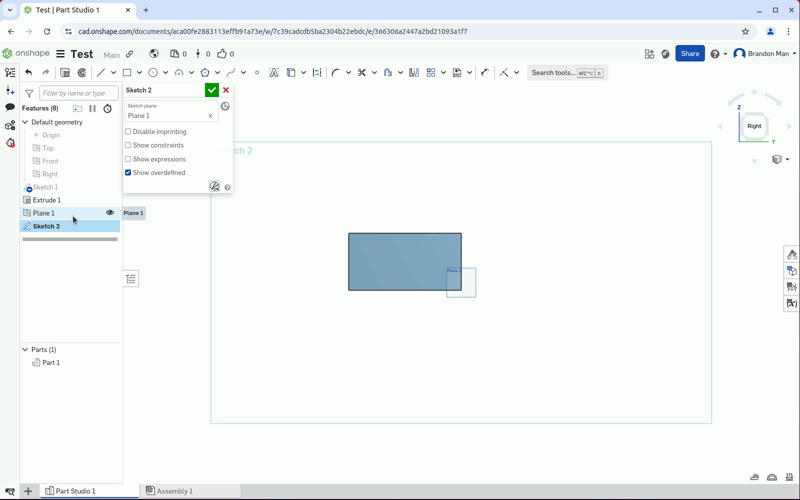
mouse_move(73, 352)
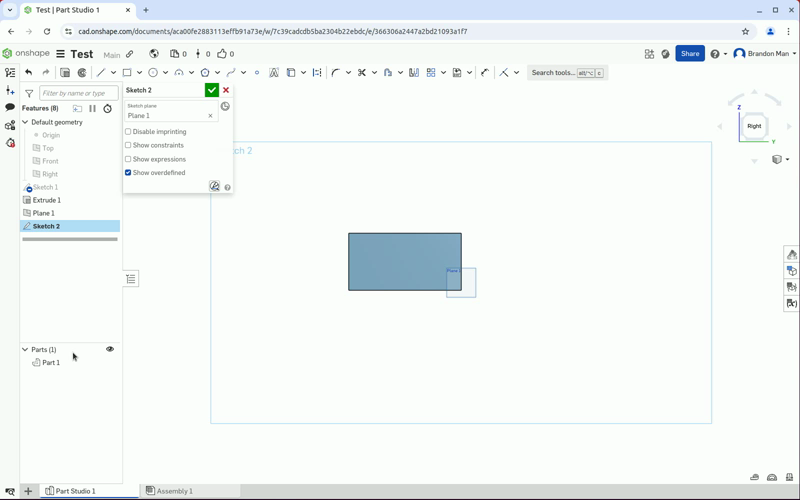
key(y)
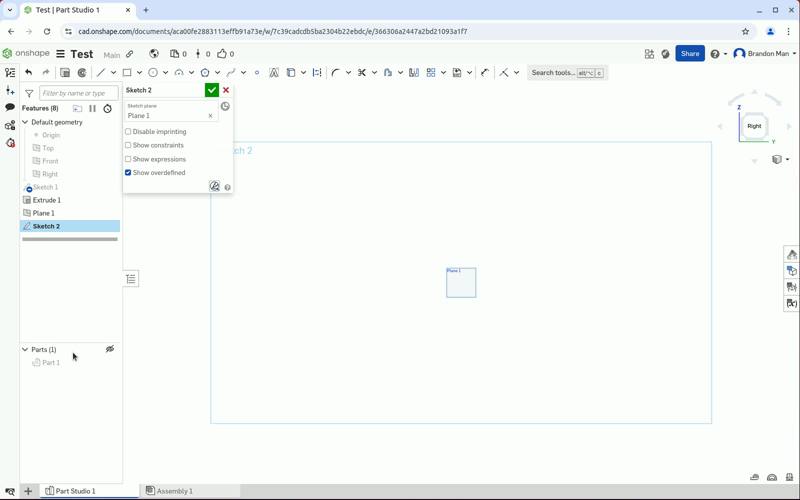
key(c)
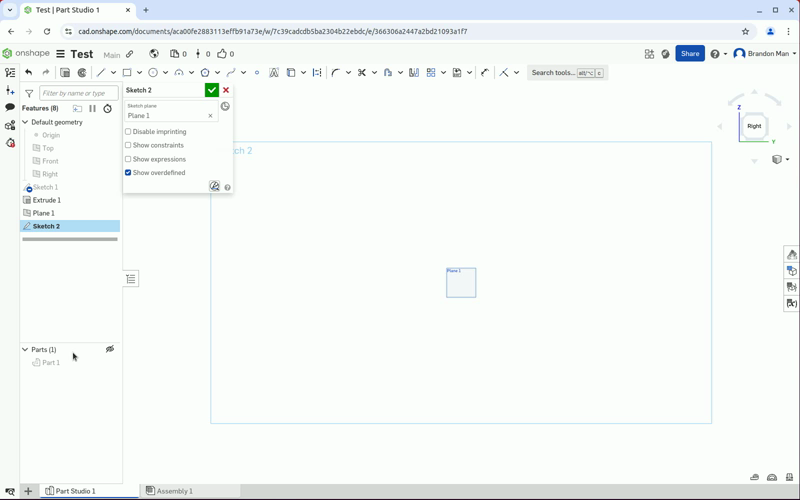
key_down(shift)
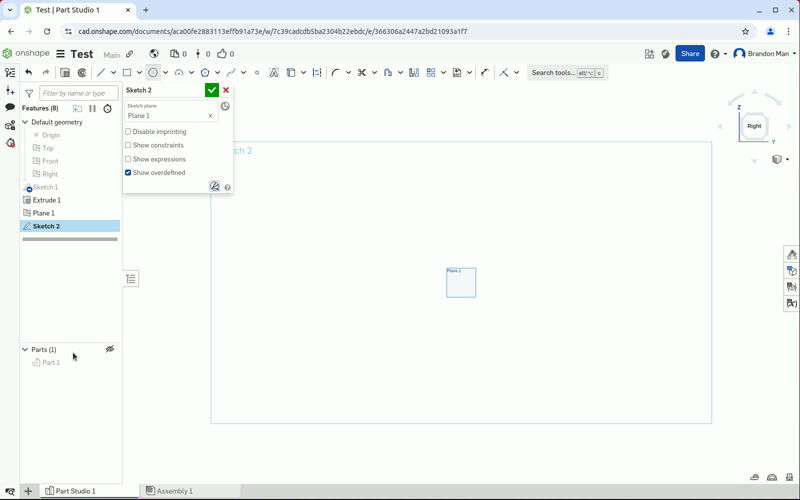
mouse_move(404, 261)
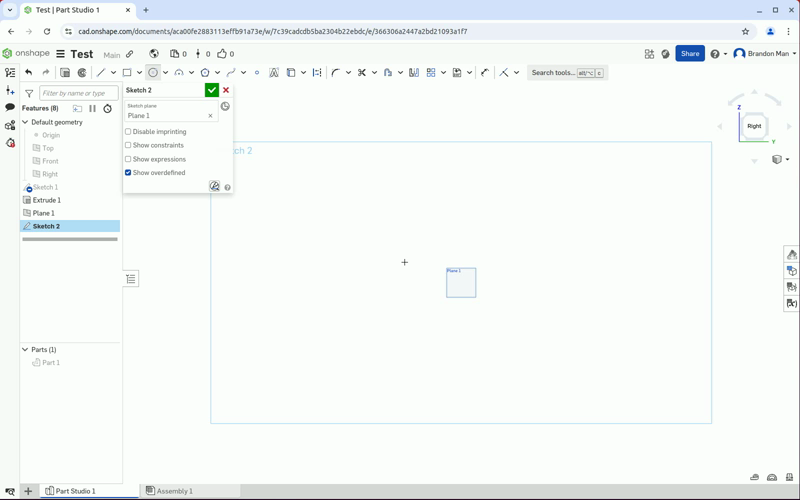
click(404, 261)
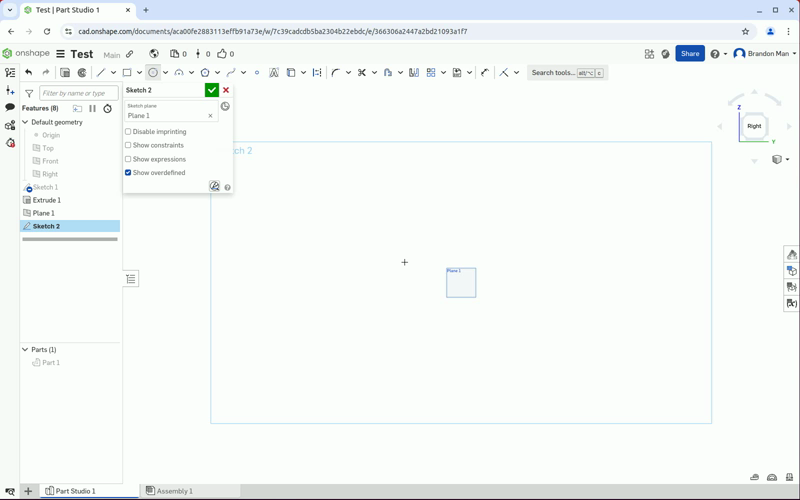
key_up(shift)
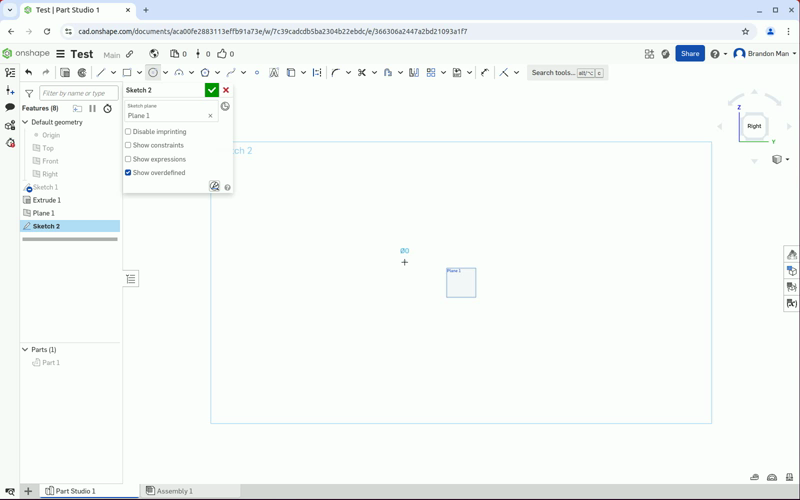
mouse_move(411, 261)
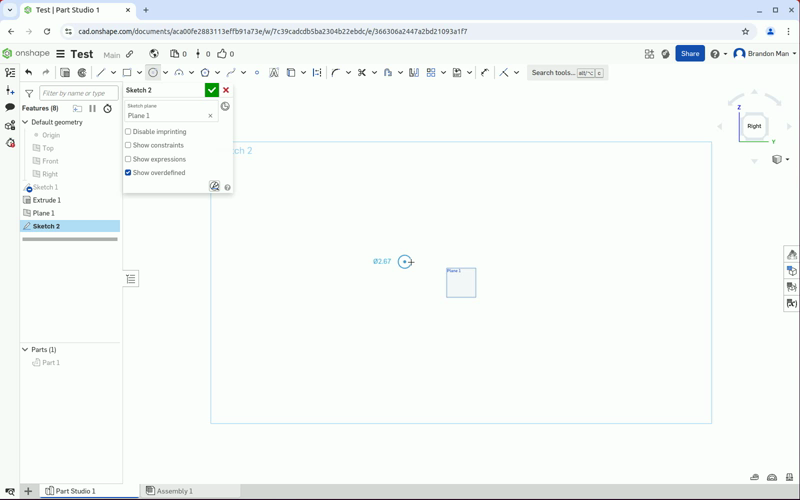
click(411, 261)
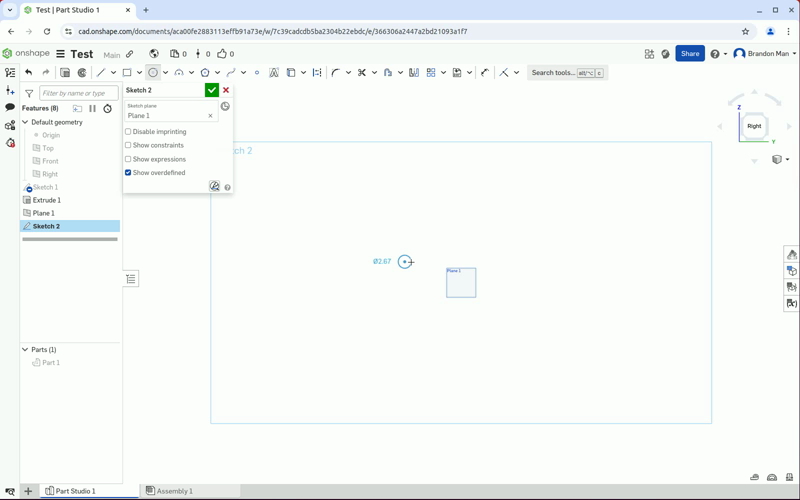
key(esc)
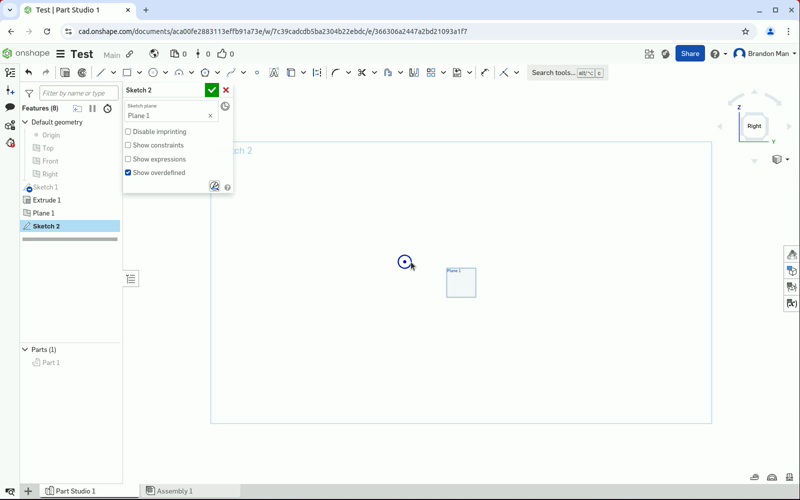
mouse_move(404, 256)
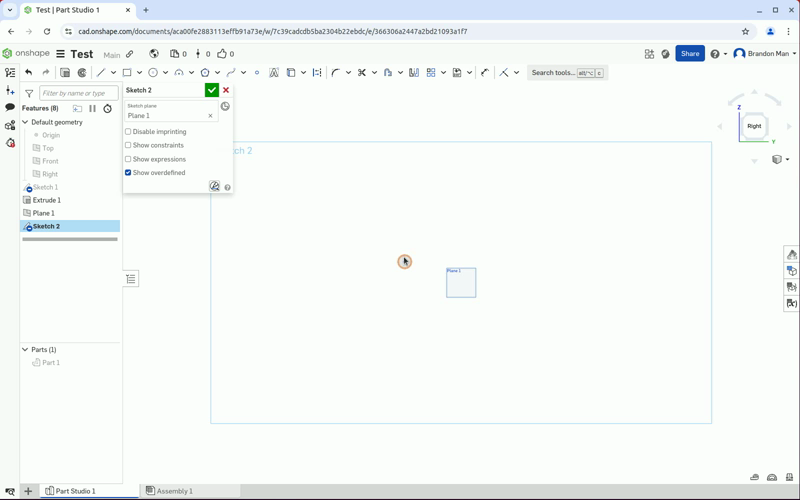
scroll(6)
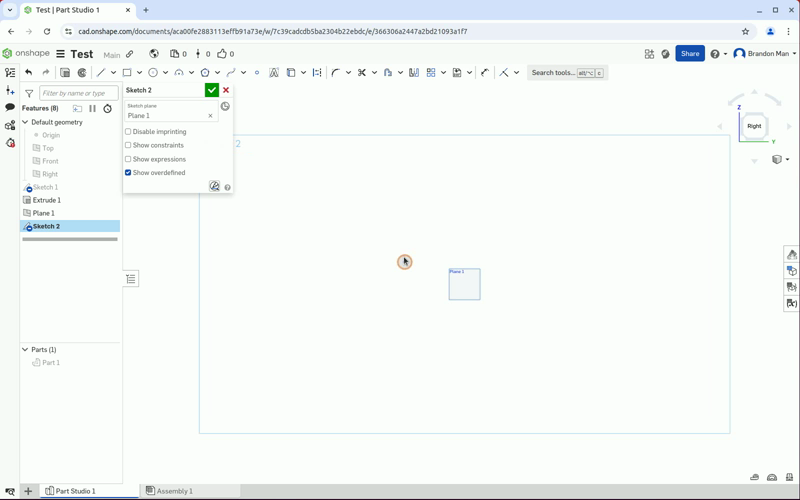
scroll(6)
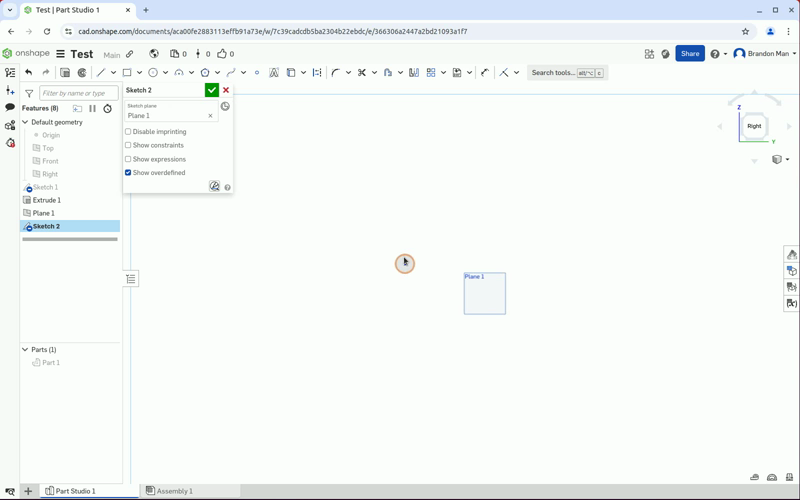
scroll(6)
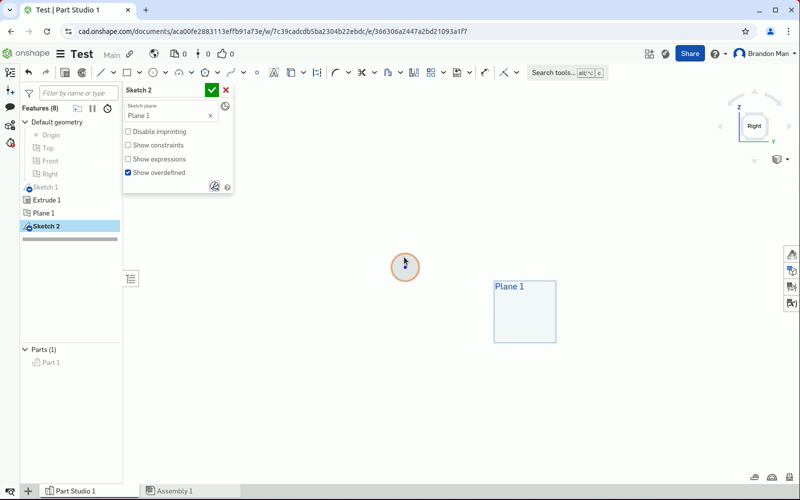
scroll(6)
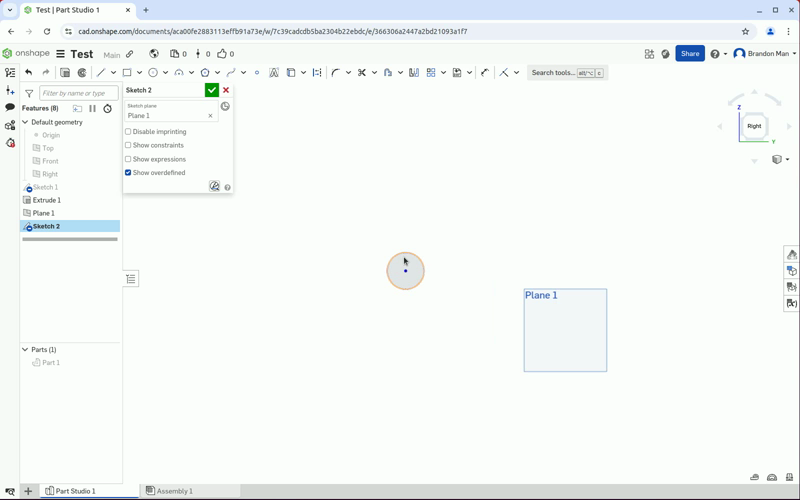
scroll(6)
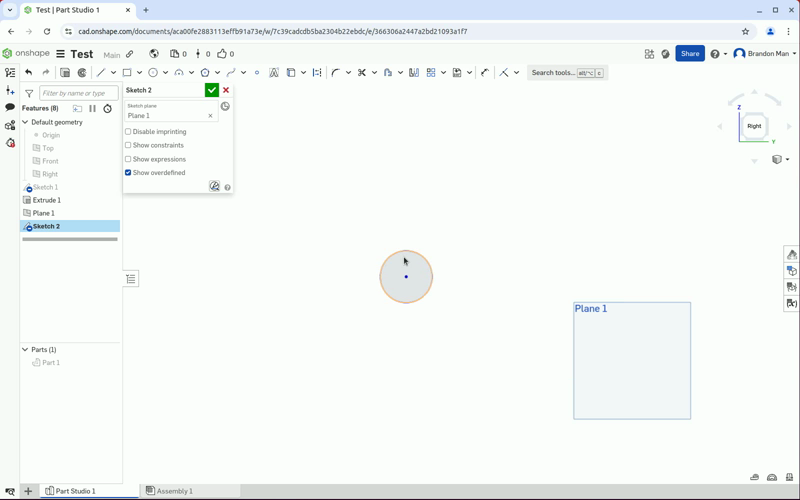
scroll(6)
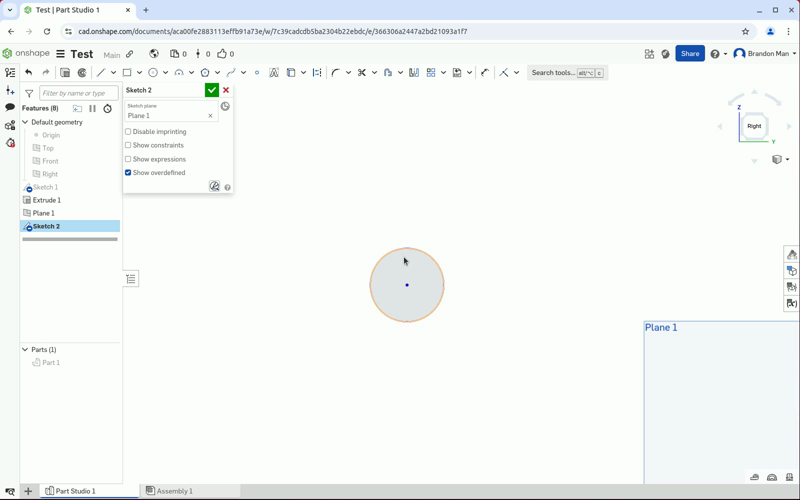
scroll(6)
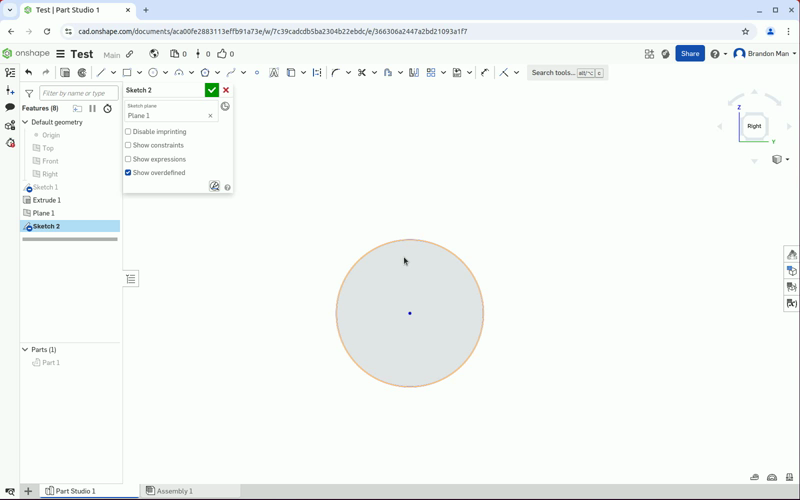
click(404, 256)
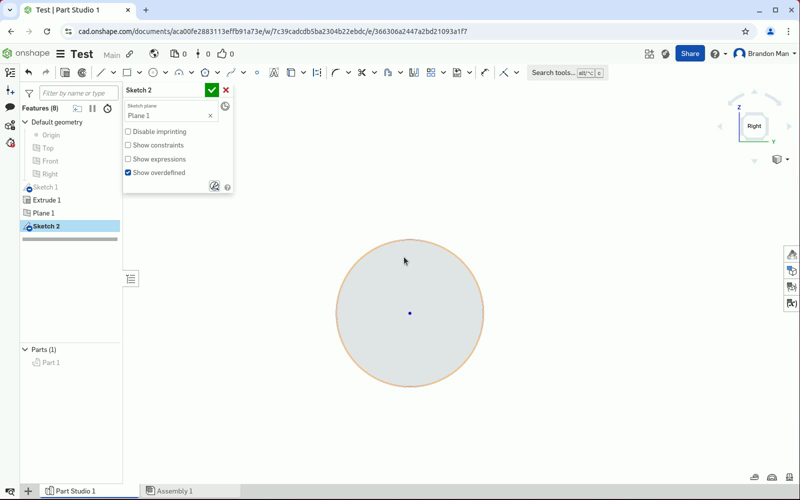
scroll(-6)
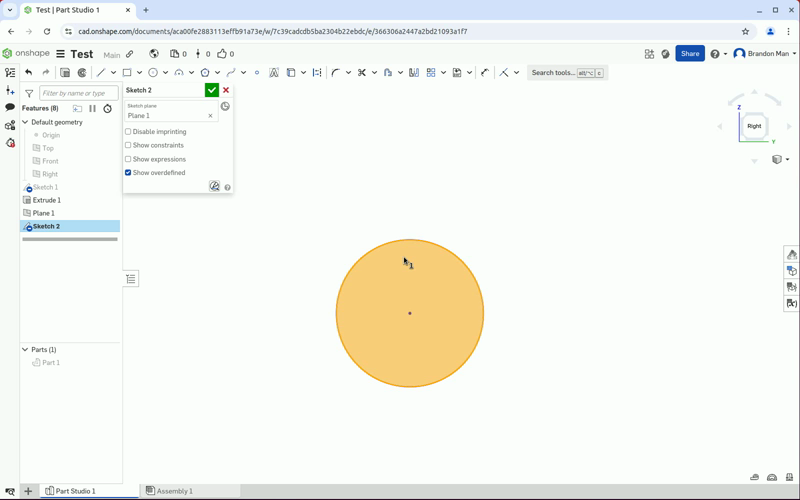
scroll(-6)
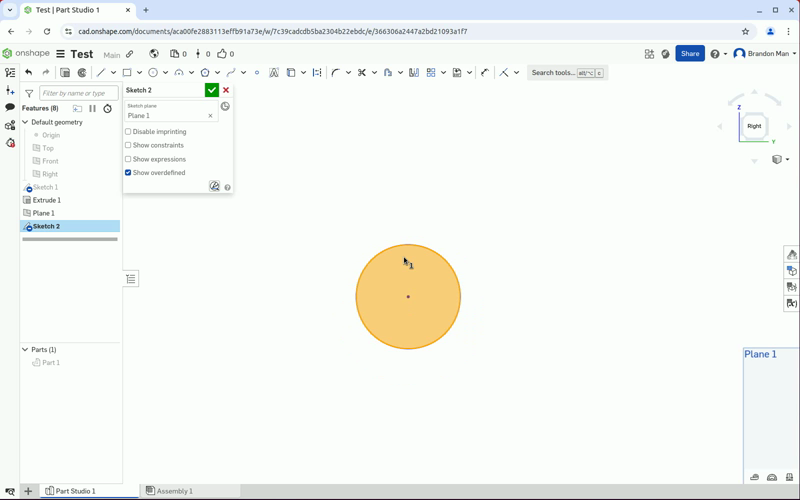
scroll(-6)
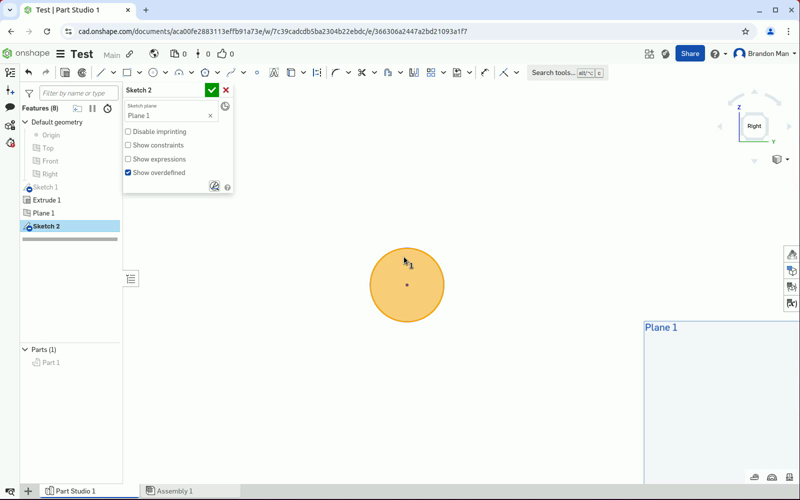
scroll(-6)
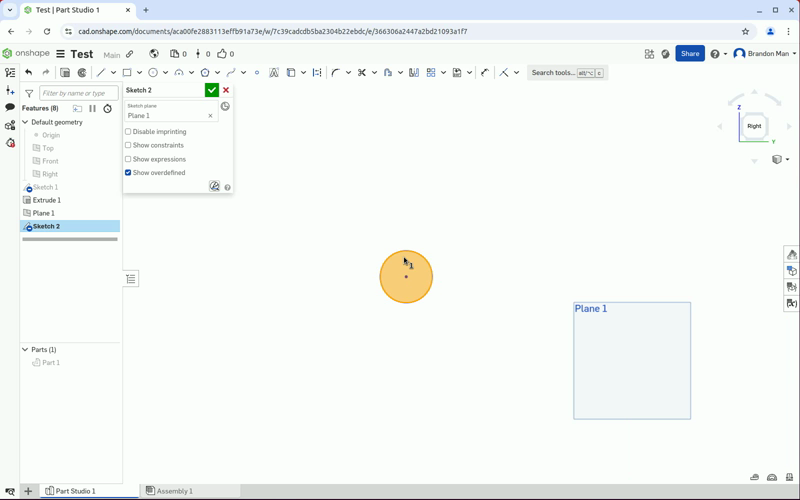
scroll(-6)
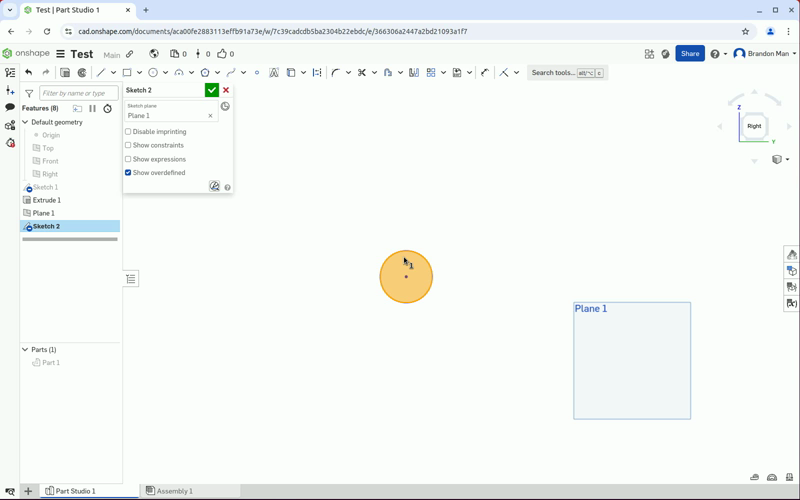
scroll(-6)
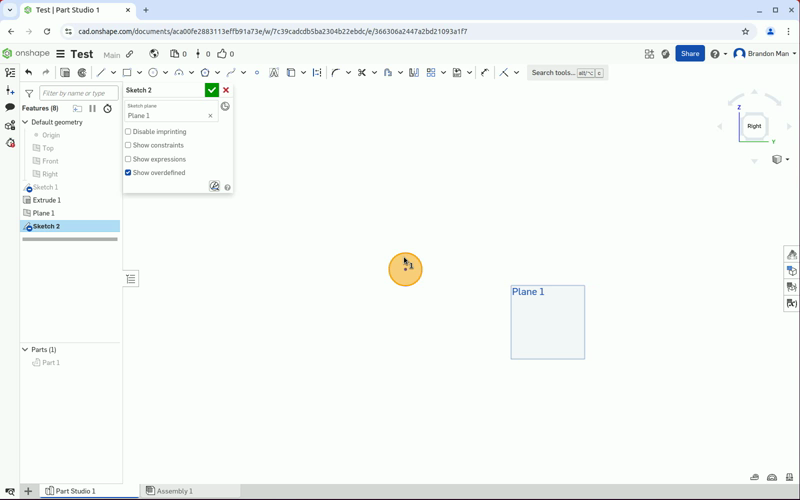
scroll(-6)
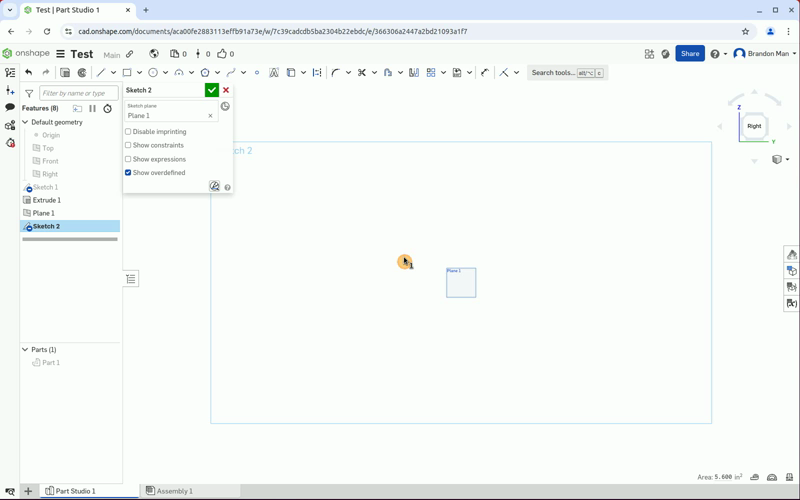
mouse_move(73, 352)
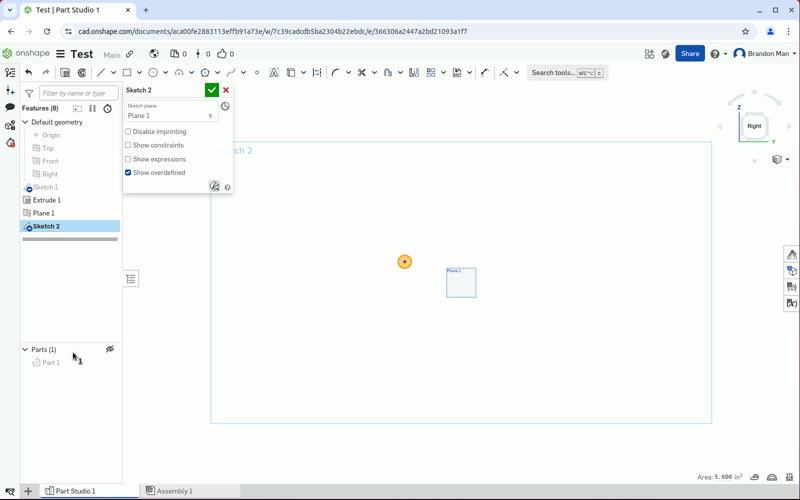
key(shift+y)
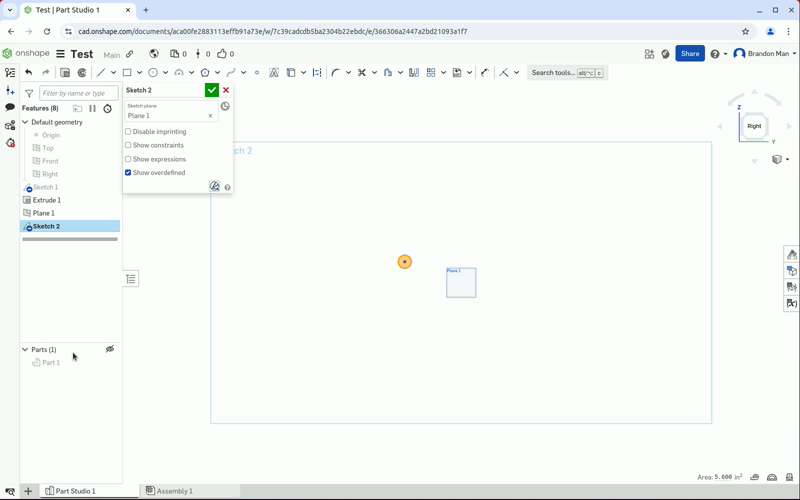
key(shift+e)
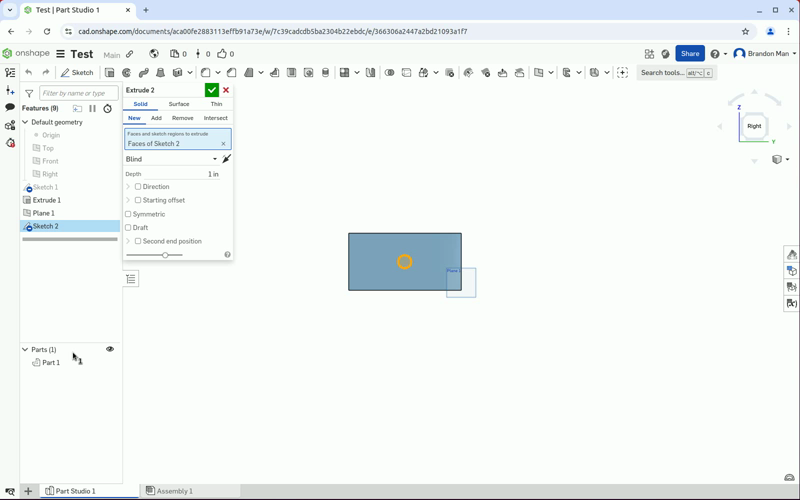
mouse_move(143, 106)
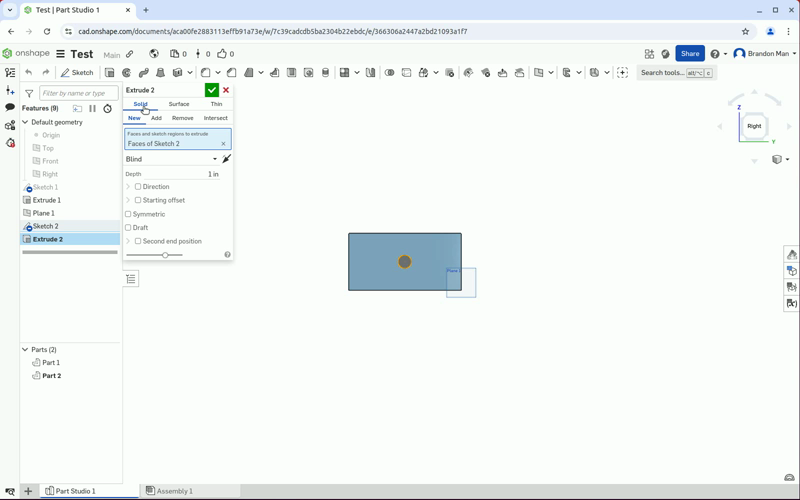
click(143, 106)
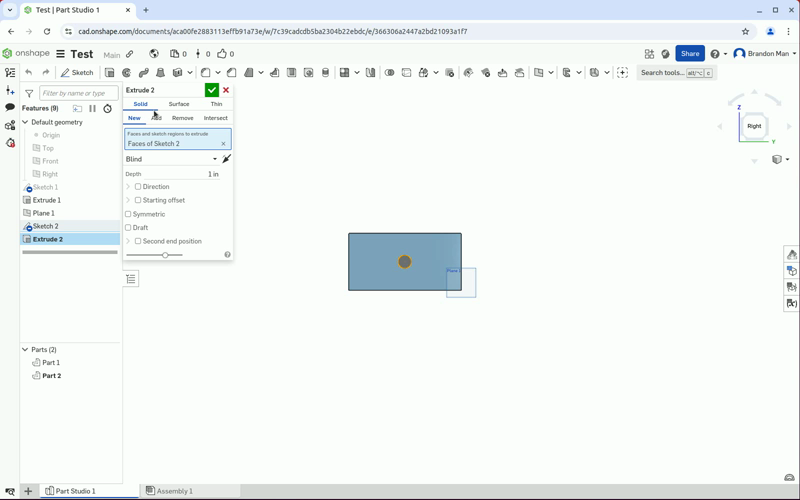
mouse_move(186, 120)
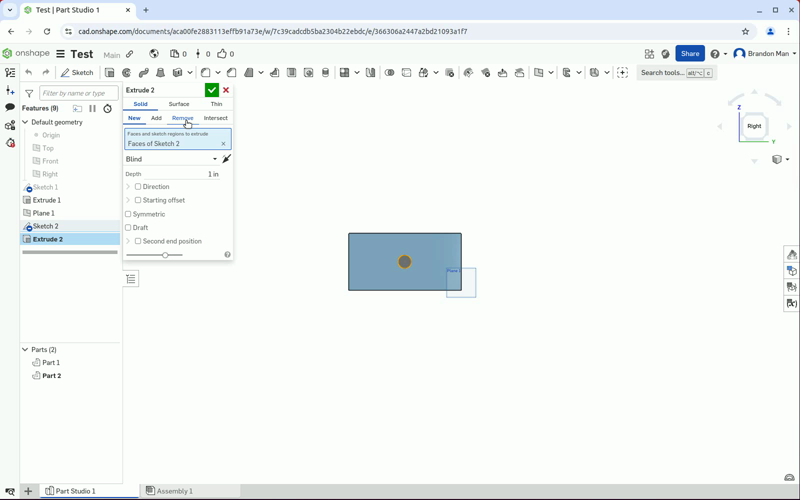
click(186, 120)
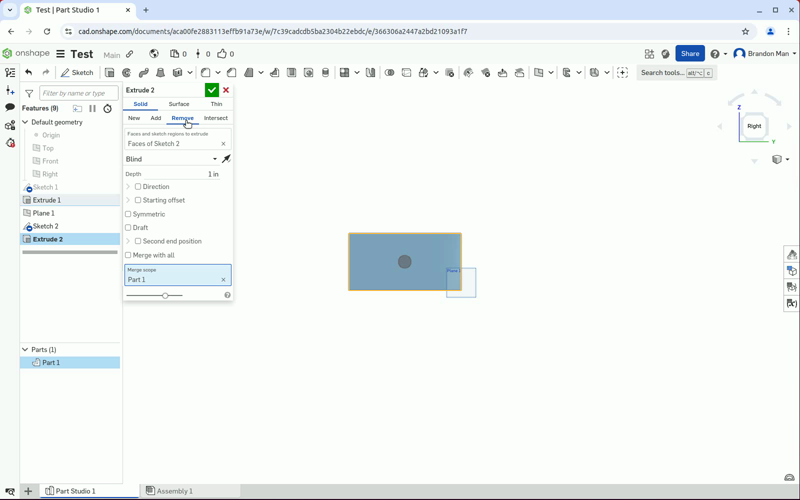
key(tab, 4)
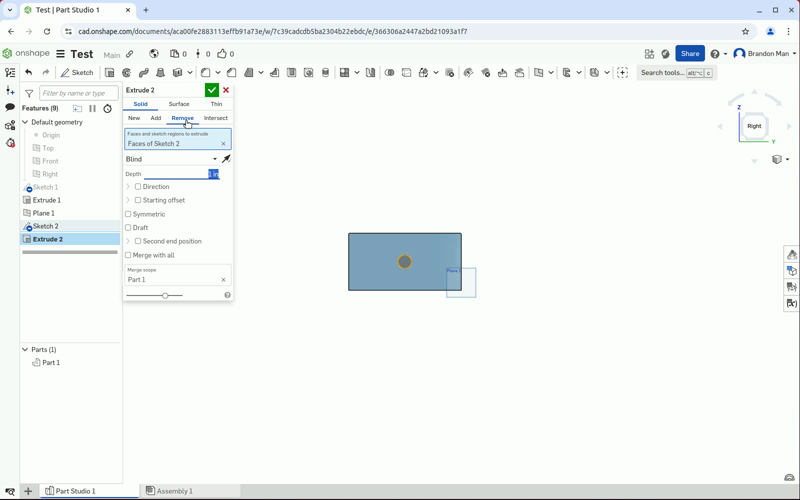
text(7.703)
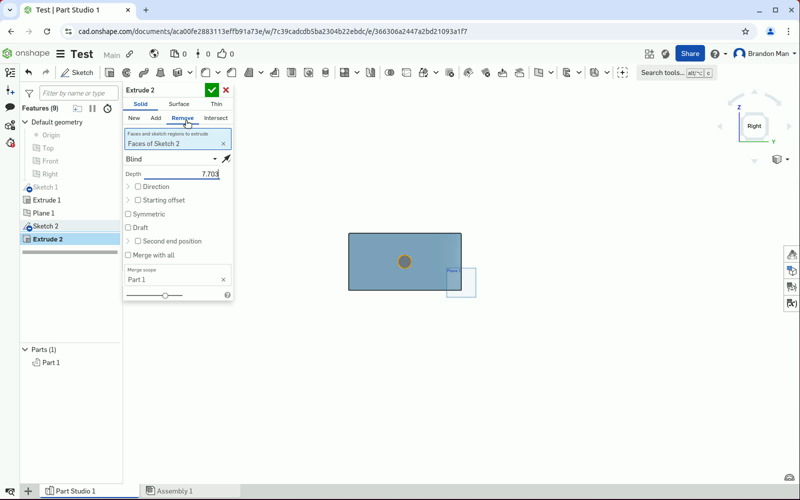
key(tab, 6)
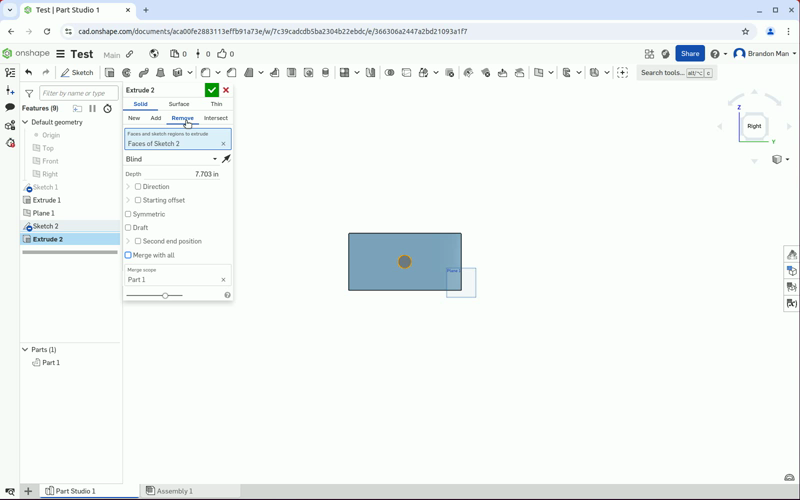
key(space)
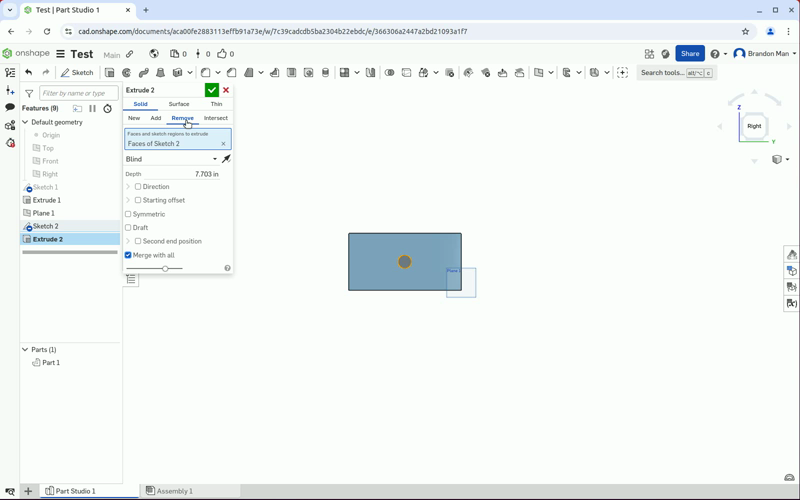
key(enter)
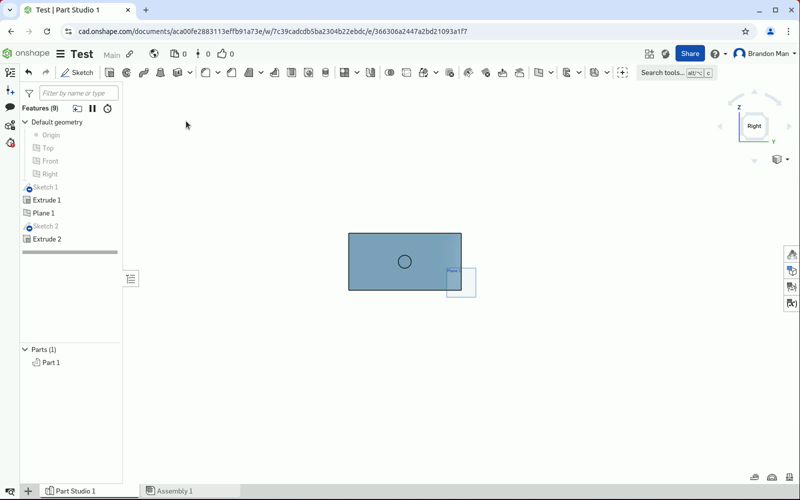
key(shift+h)
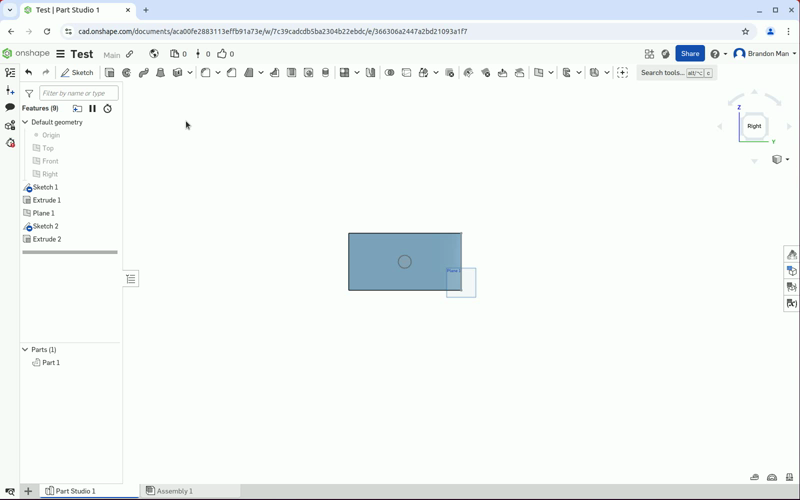
key(shift+h)
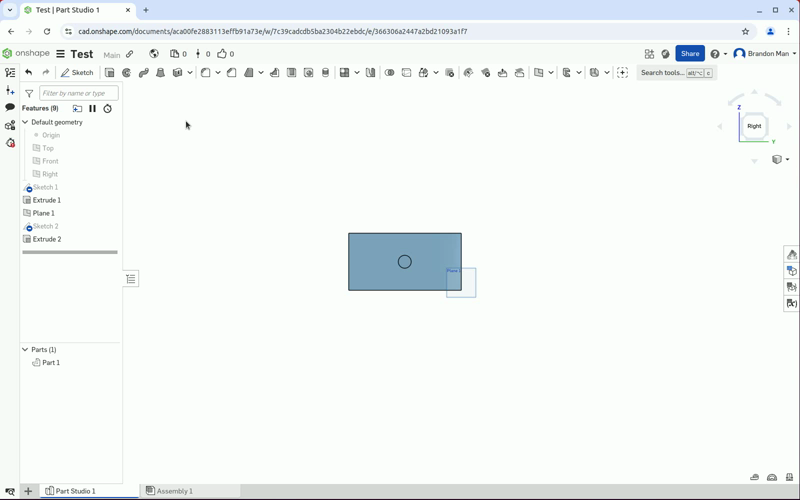
mouse_move(73, 189)
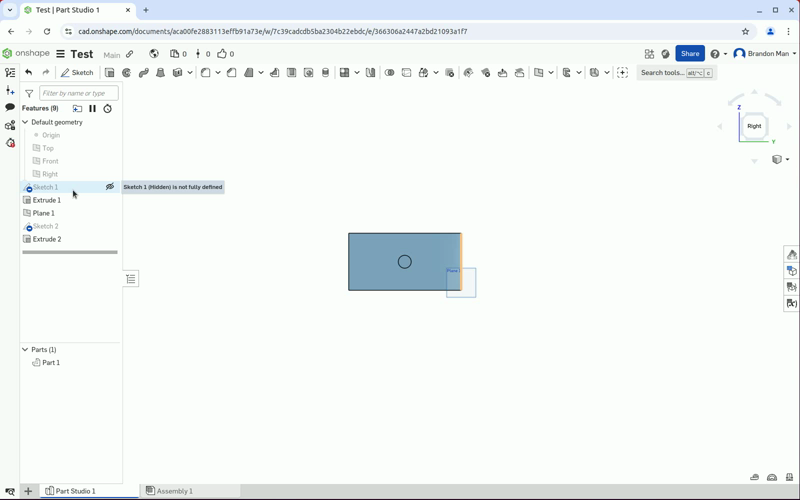
click(73, 189)
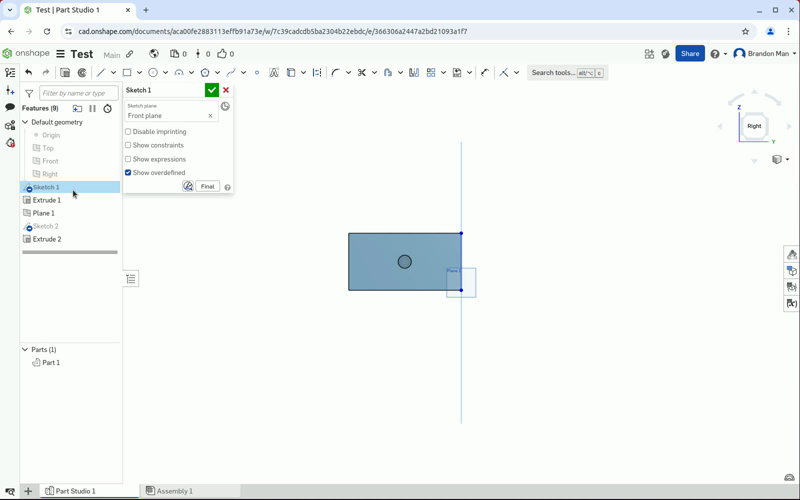
mouse_move(229, 92)
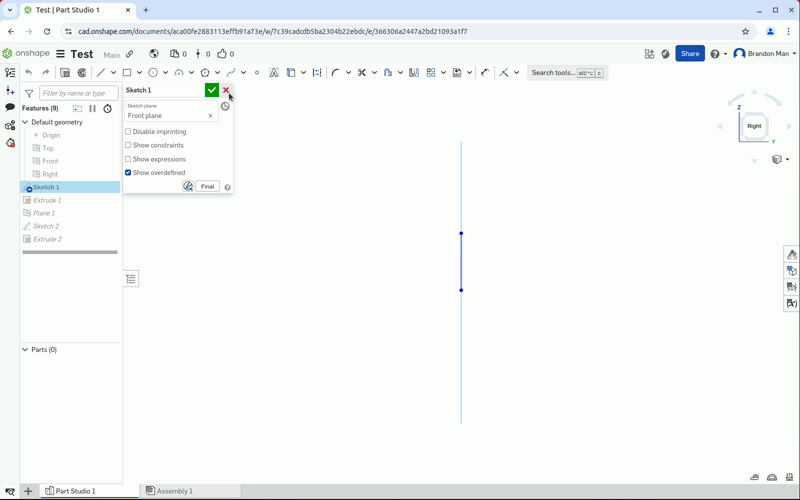
click(229, 92)
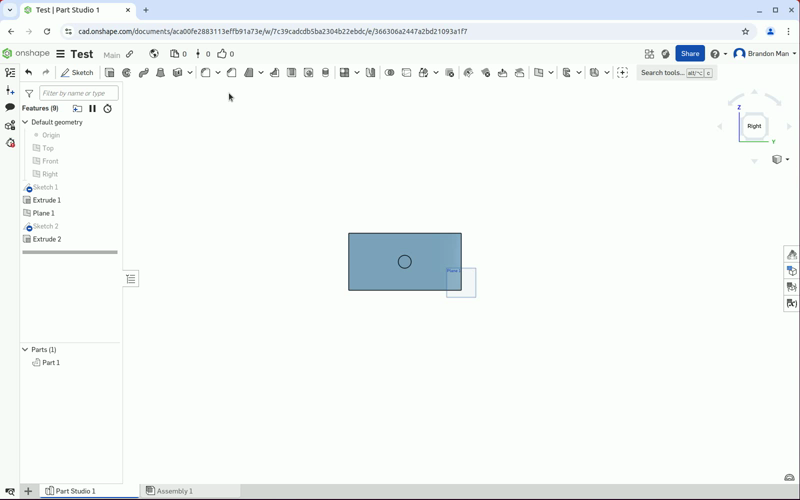
mouse_move(541, 75)
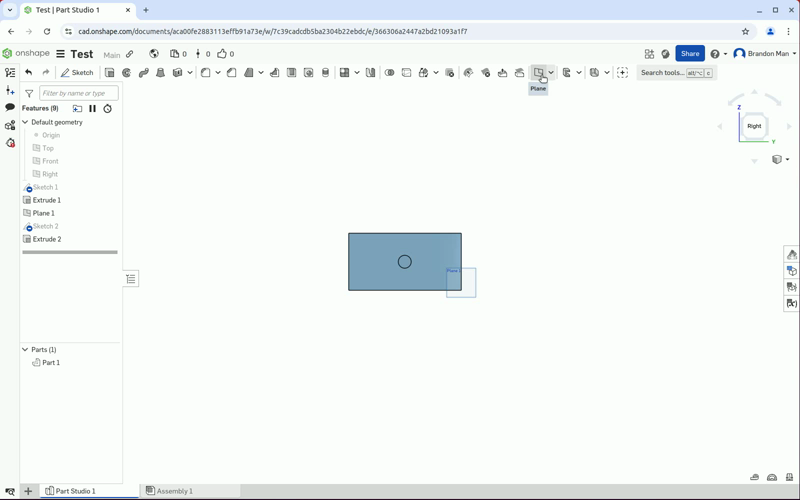
click(541, 75)
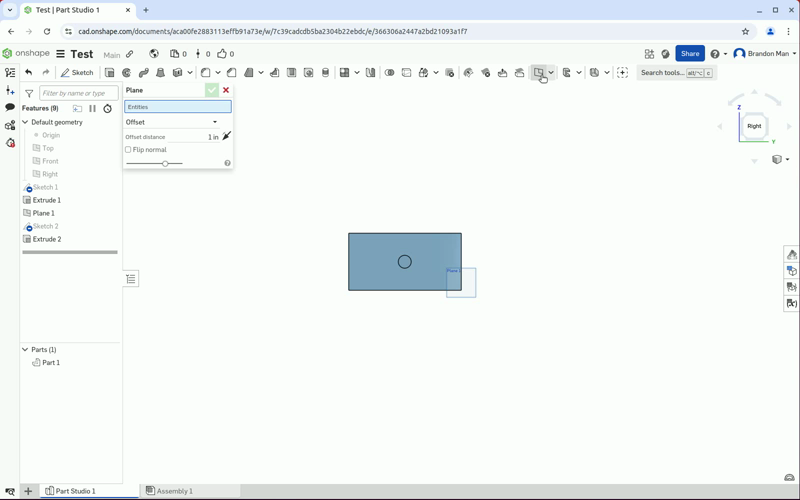
mouse_move(73, 176)
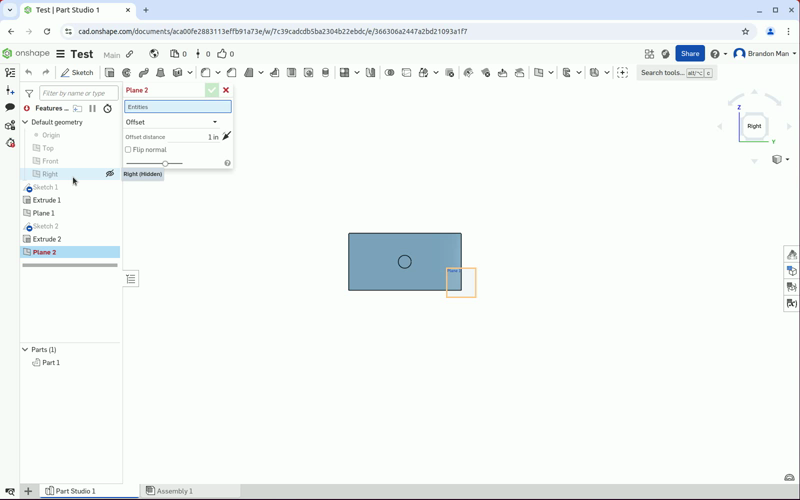
click(73, 176)
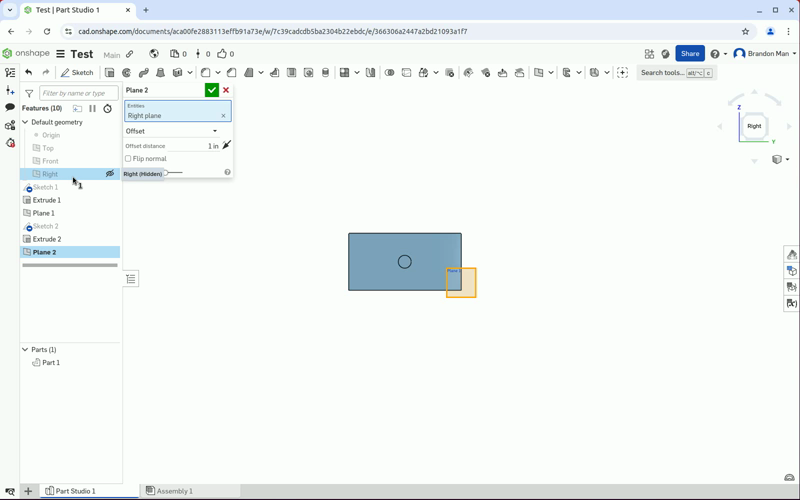
key(tab, 2)
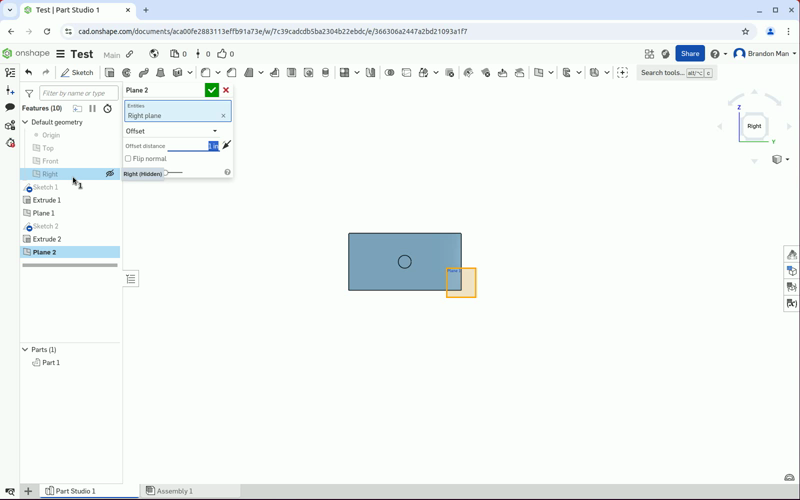
text(15.405)
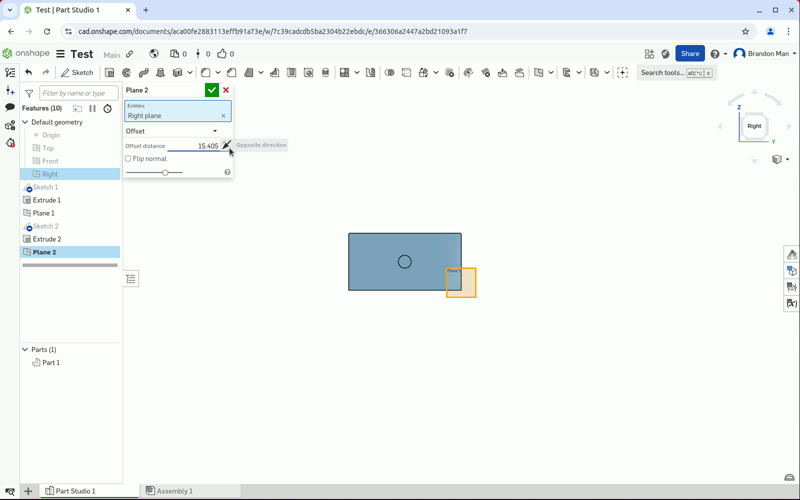
mouse_move(229, 147)
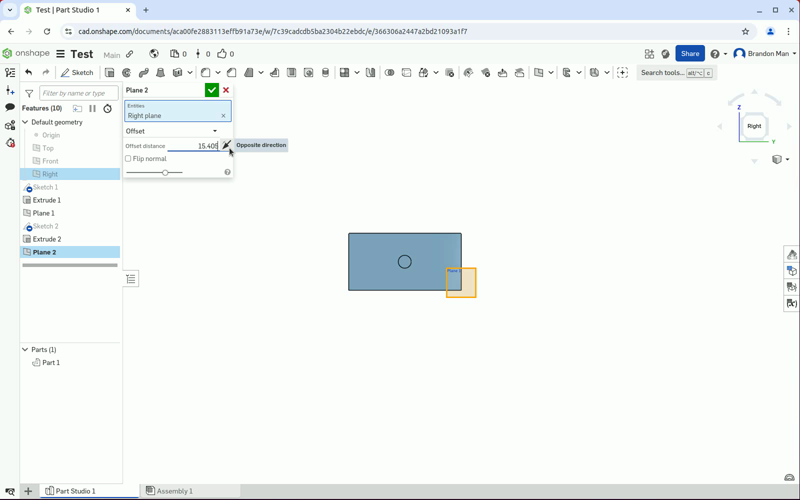
click(229, 147)
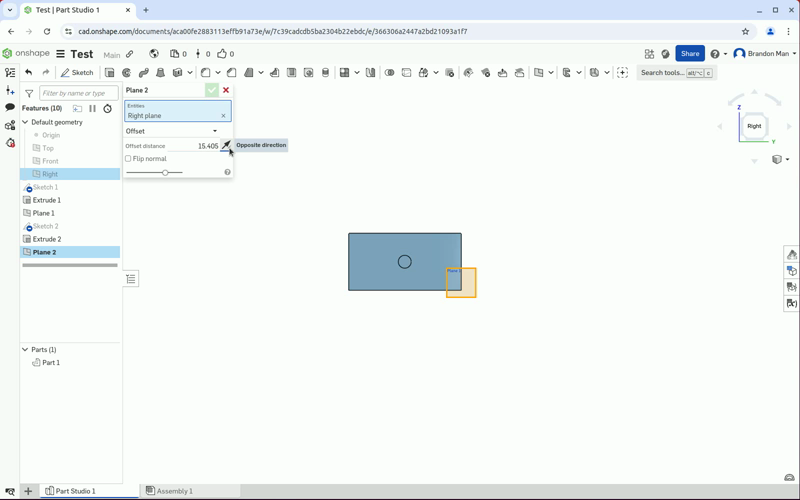
key(enter, 2)
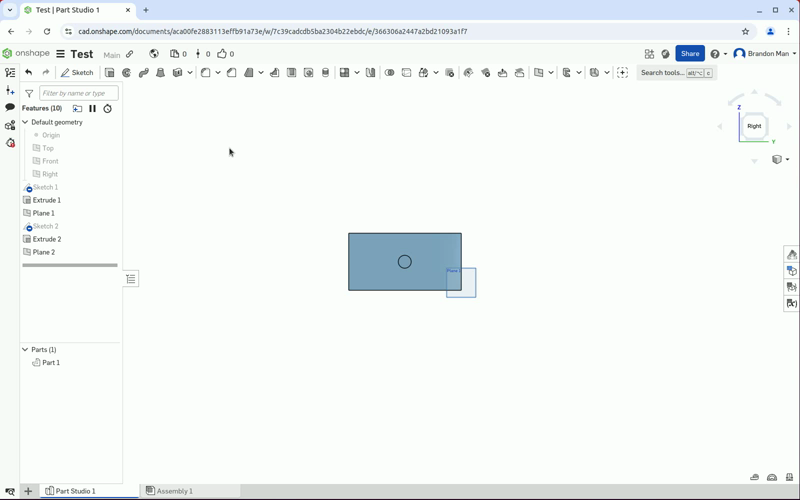
key(shift+s)
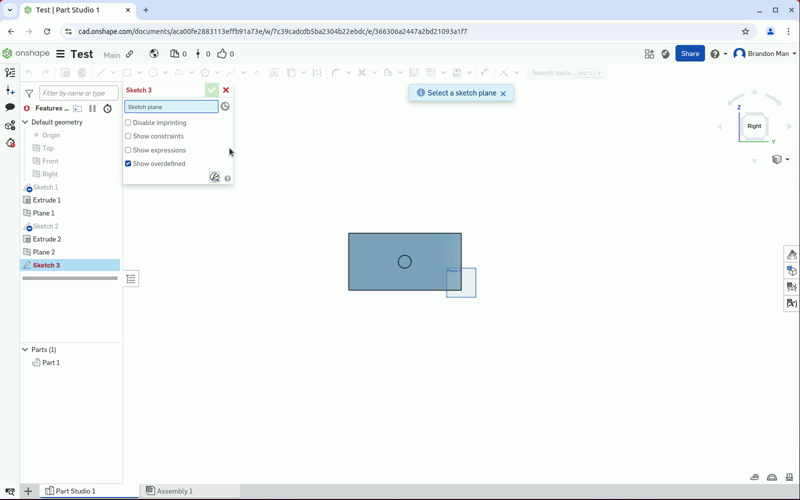
mouse_move(73, 254)
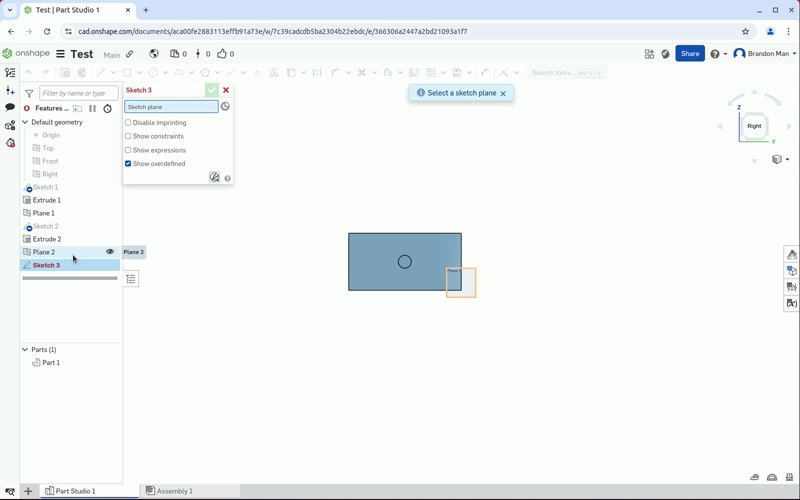
click(73, 254)
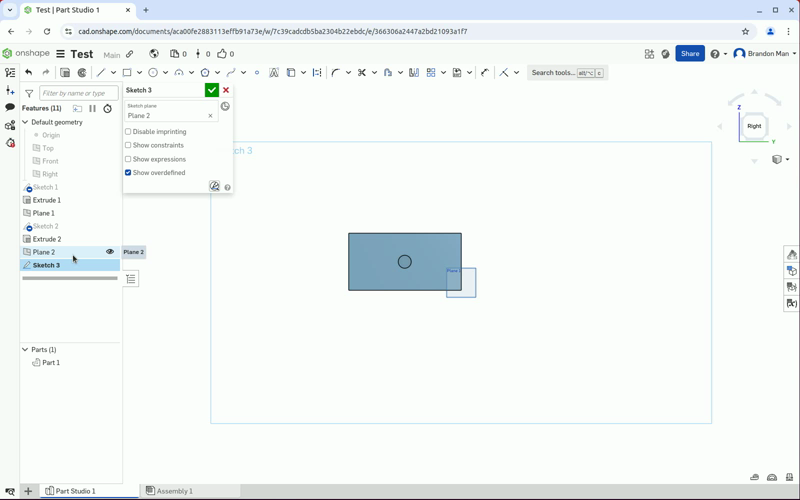
mouse_move(73, 352)
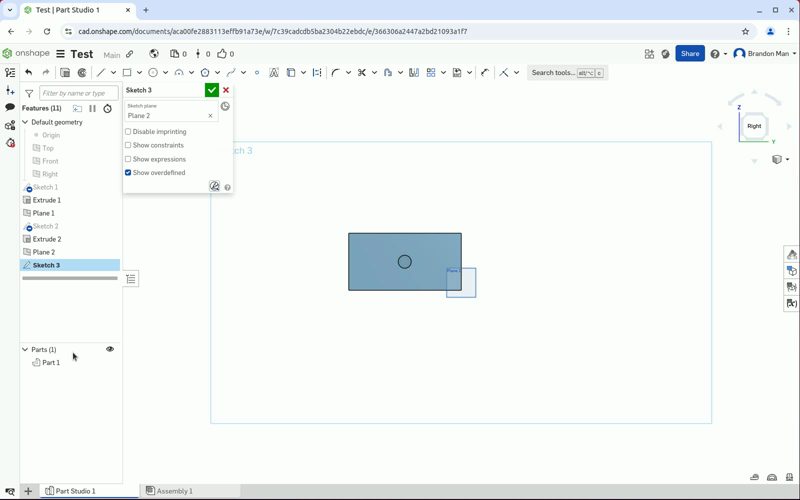
key(y)
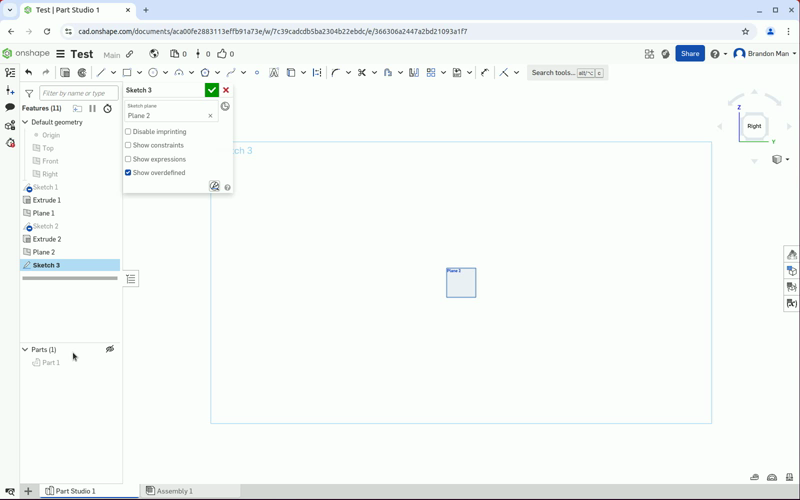
key(l)
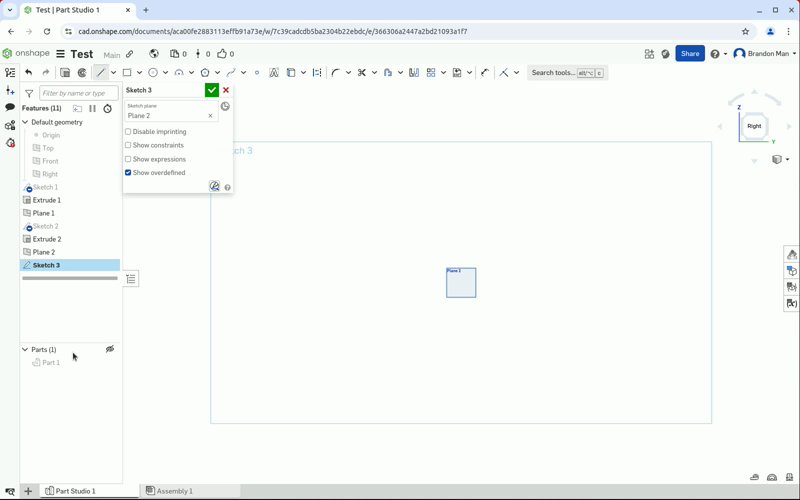
key_down(shift)
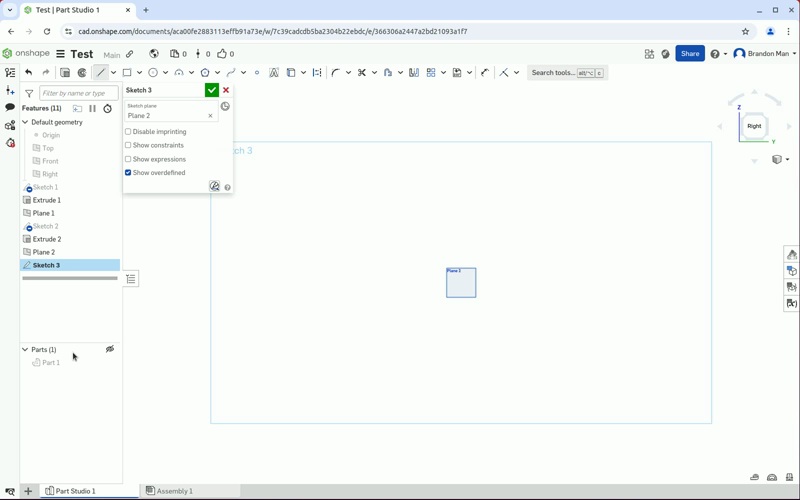
mouse_move(395, 271)
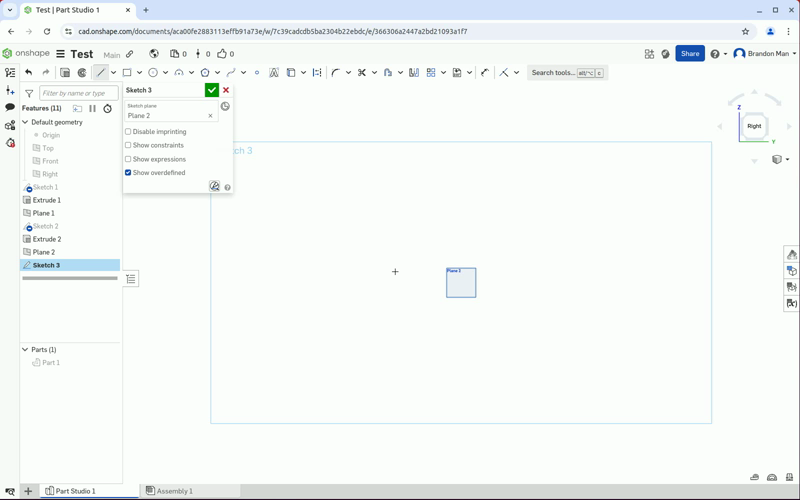
click(395, 271)
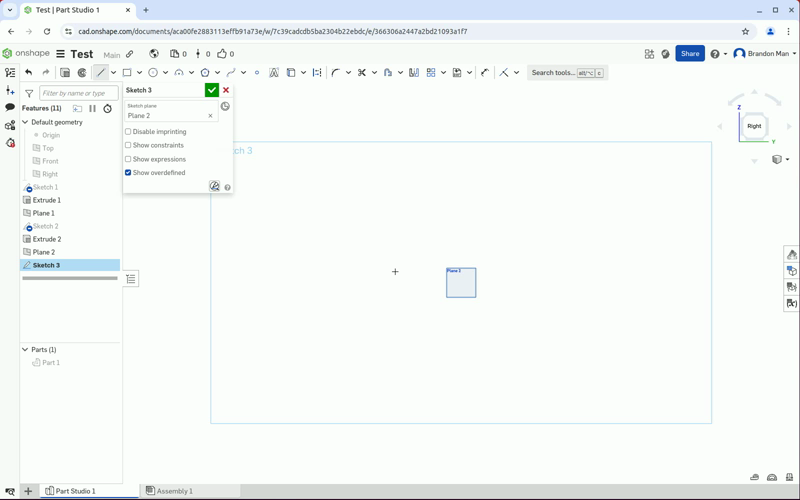
key_up(shift)
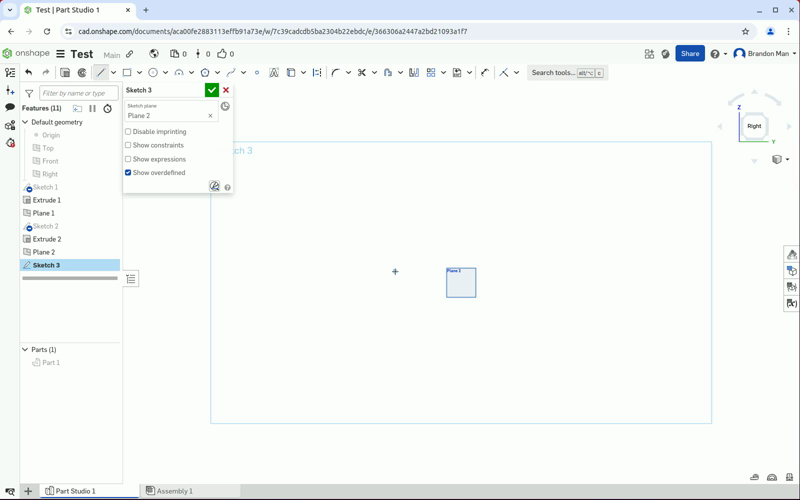
key_down(shift)
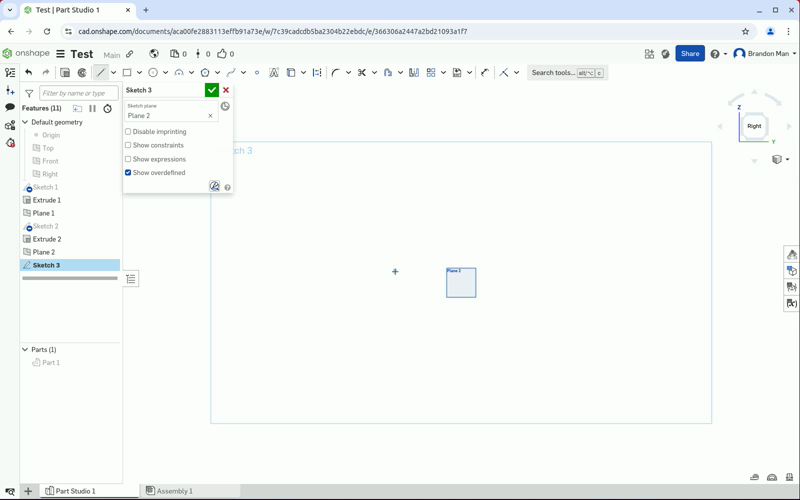
mouse_move(425, 271)
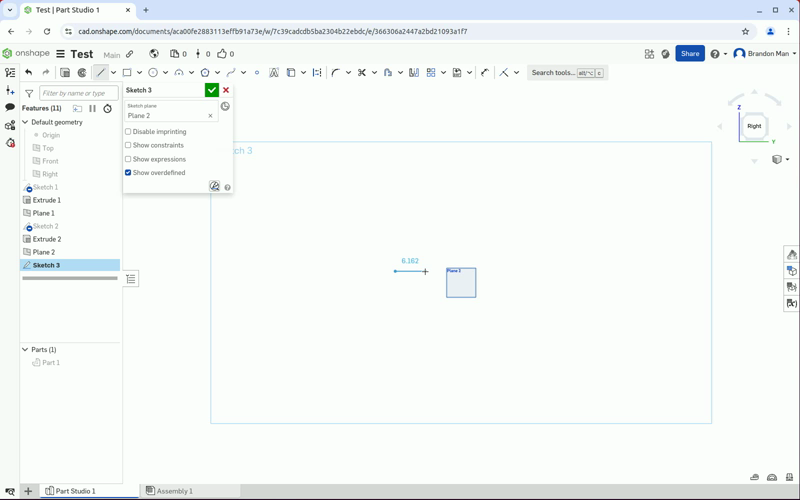
mouse_move(414, 271)
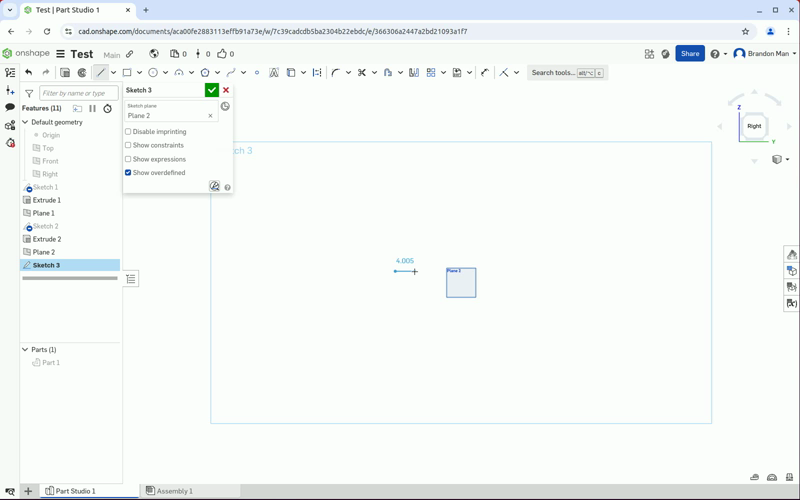
click(414, 271)
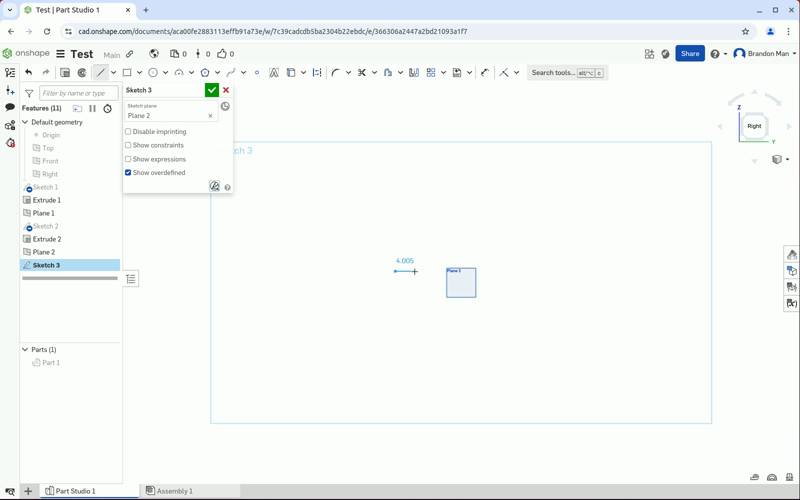
key_up(shift)
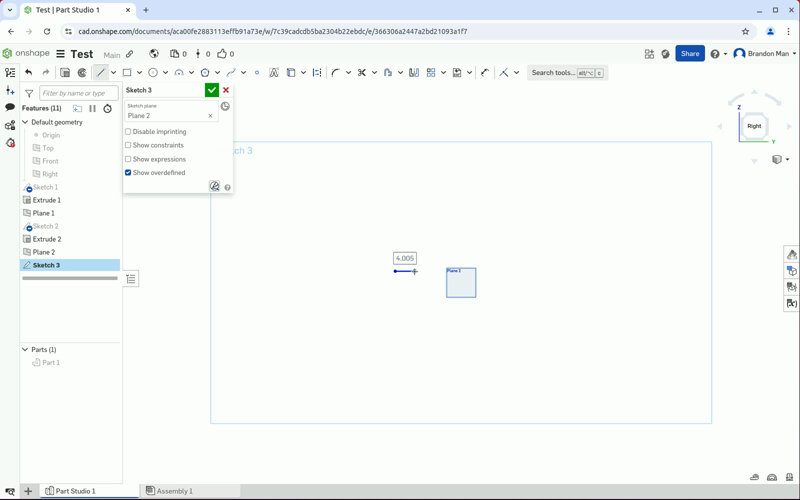
key_down(shift)
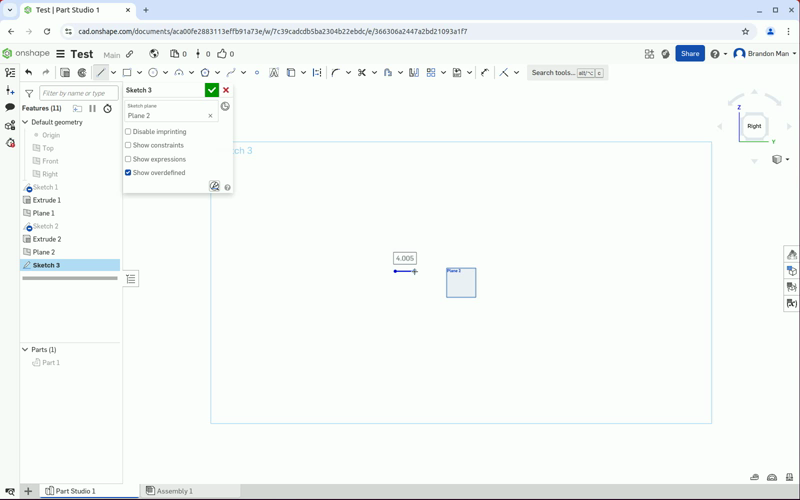
mouse_move(444, 271)
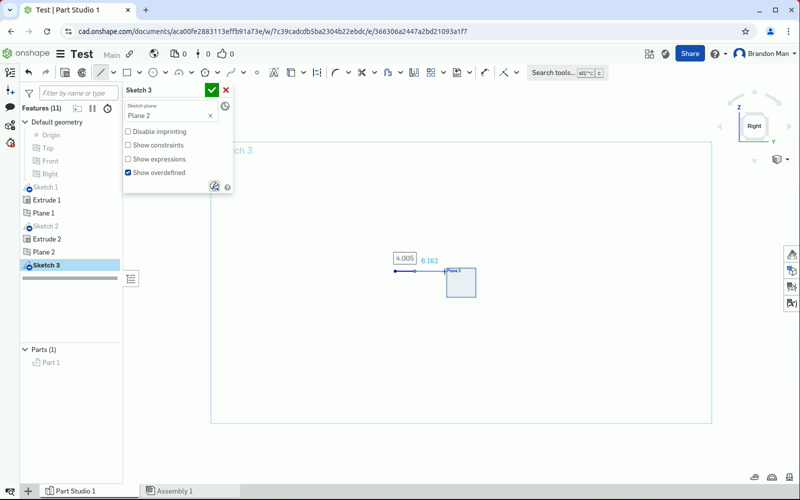
mouse_move(414, 251)
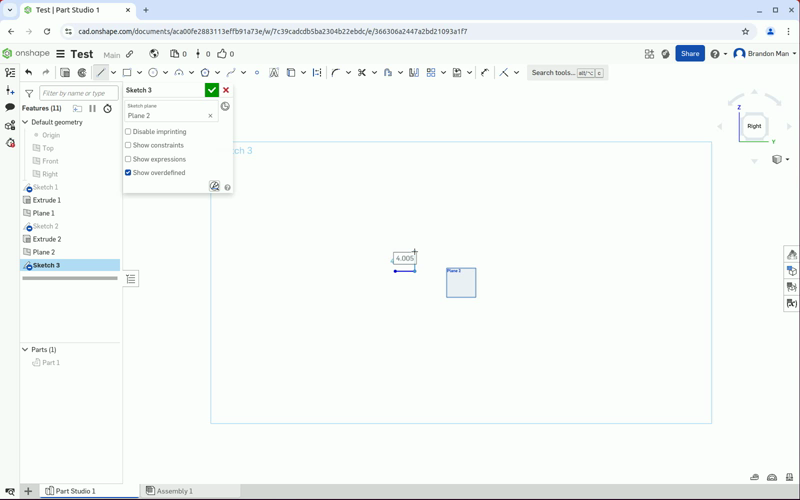
click(414, 251)
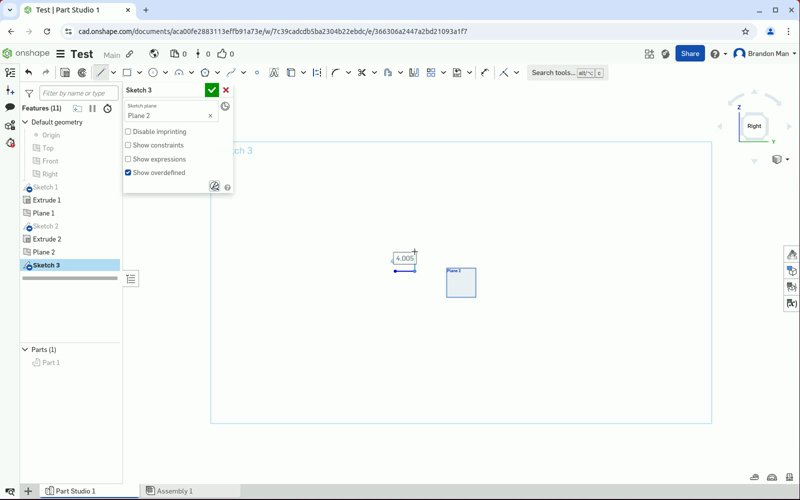
key_up(shift)
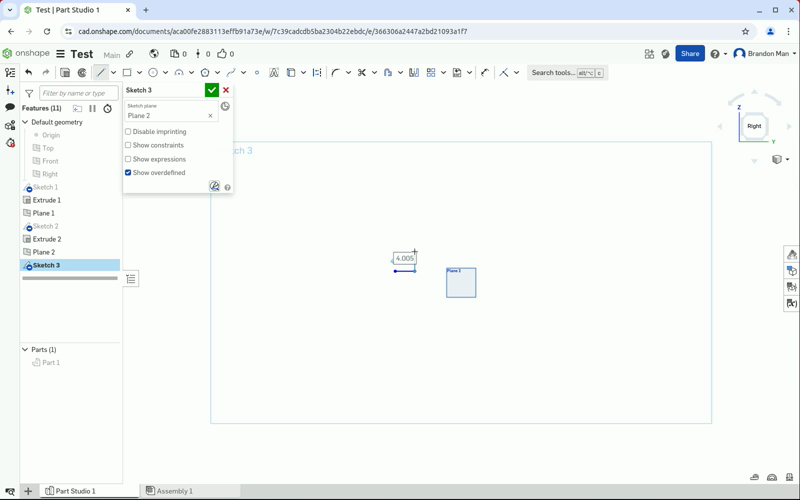
key_down(shift)
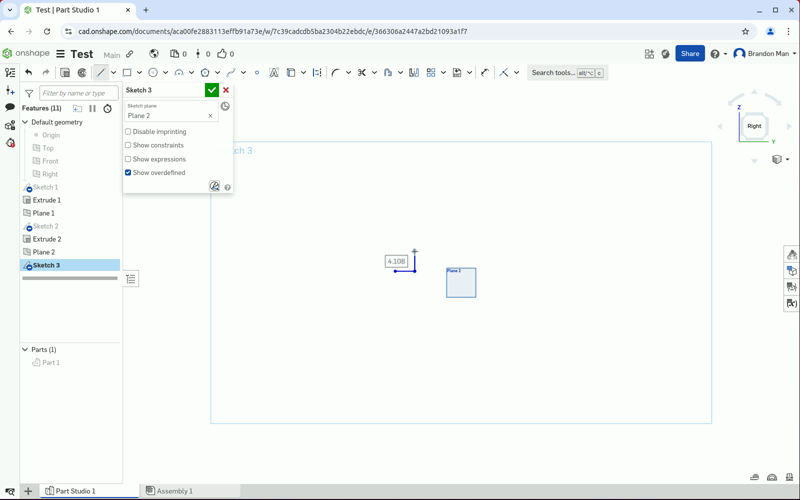
mouse_move(444, 251)
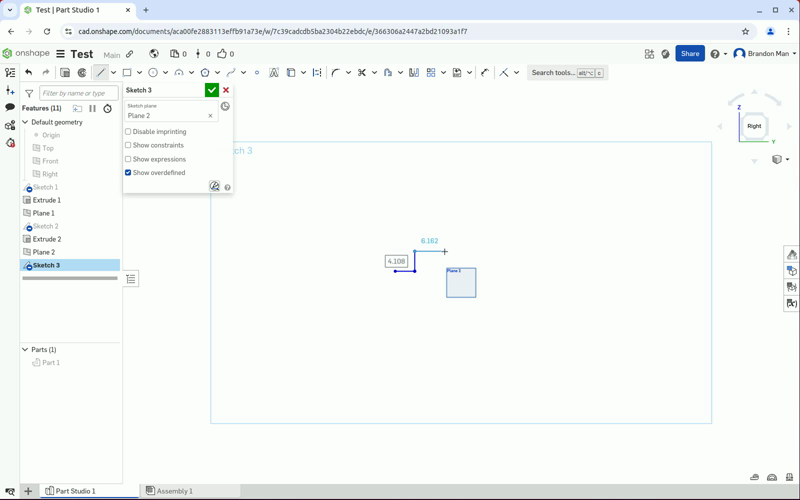
mouse_move(395, 251)
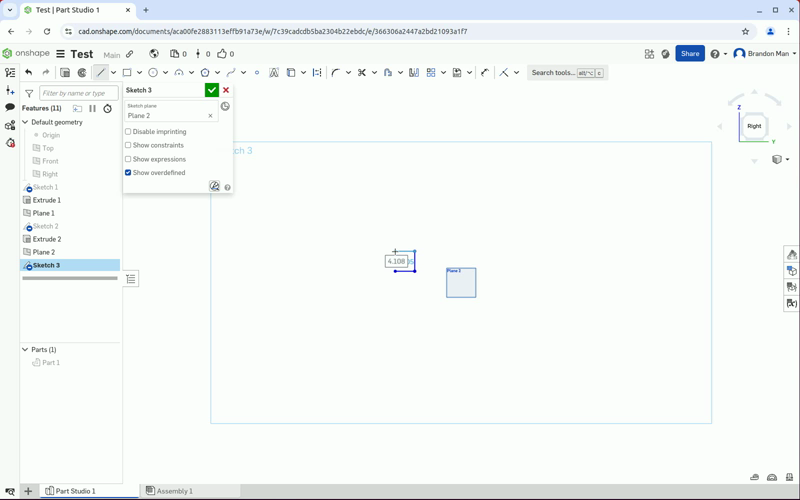
click(395, 251)
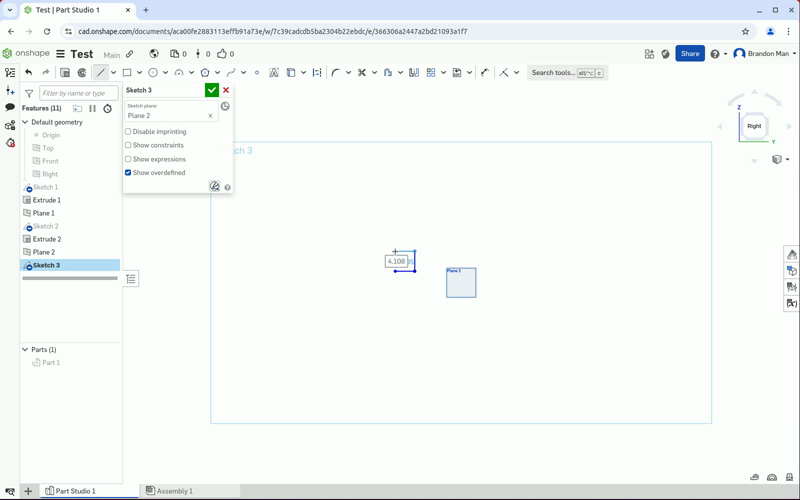
key_up(shift)
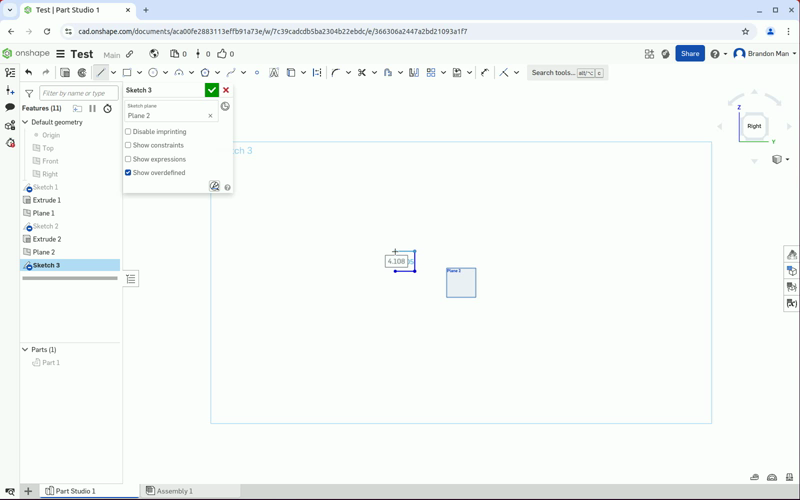
mouse_move(425, 251)
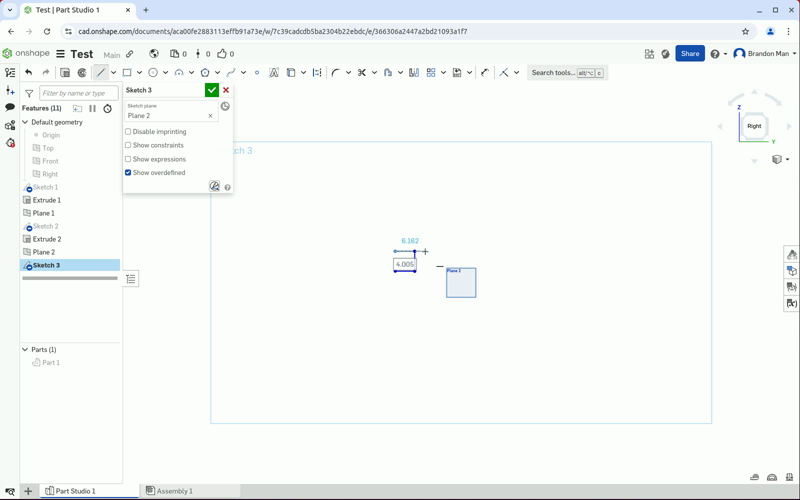
key_down(shift)
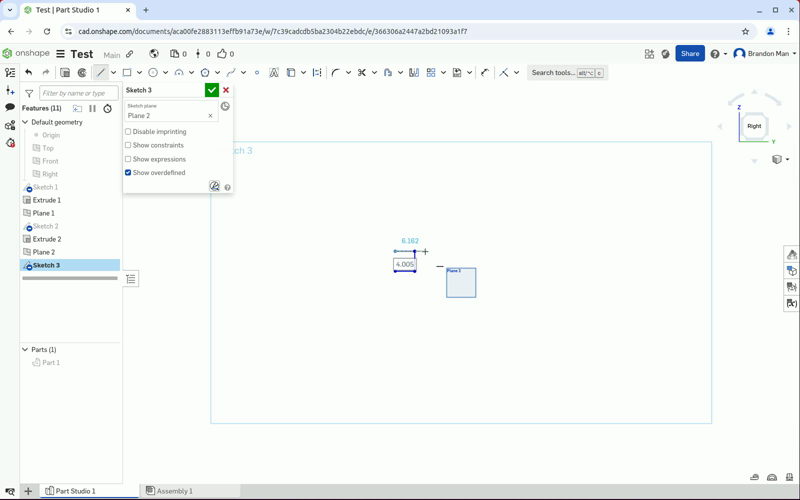
mouse_move(395, 271)
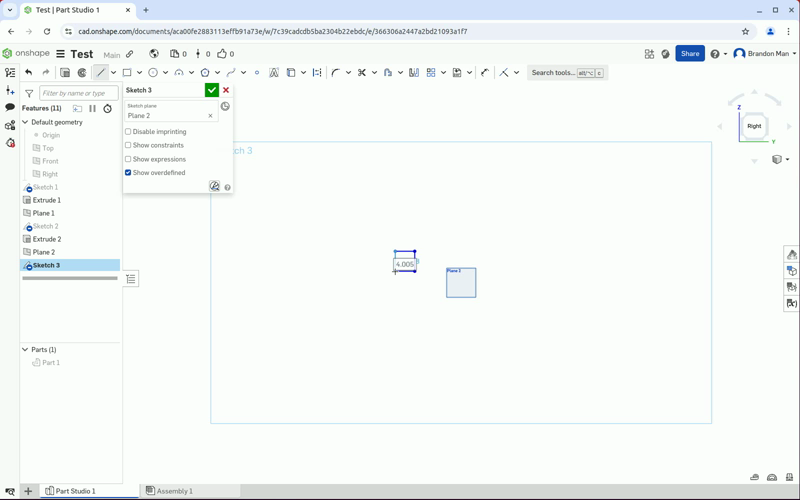
key_up(shift)
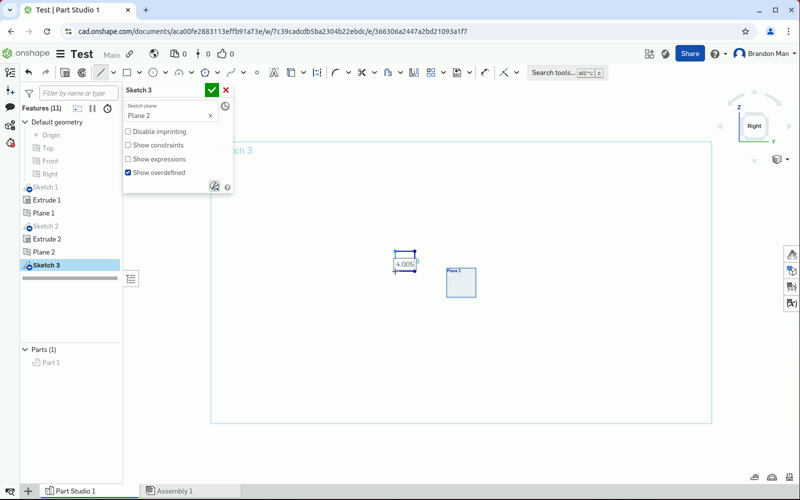
click(395, 271)
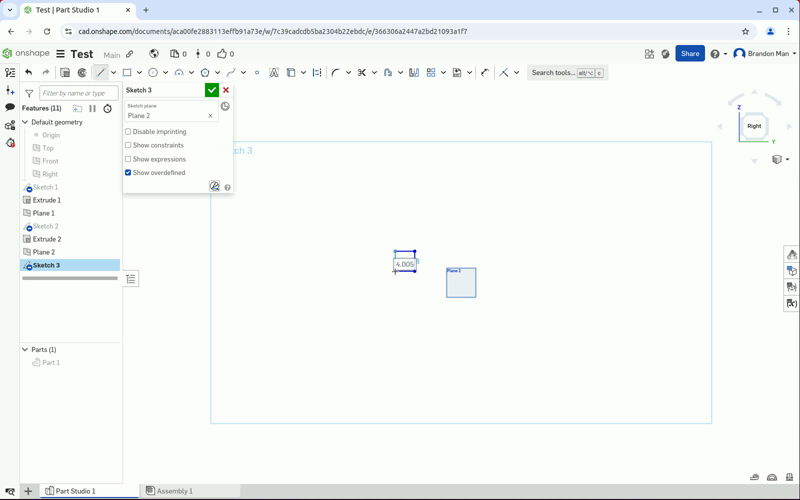
key(esc)
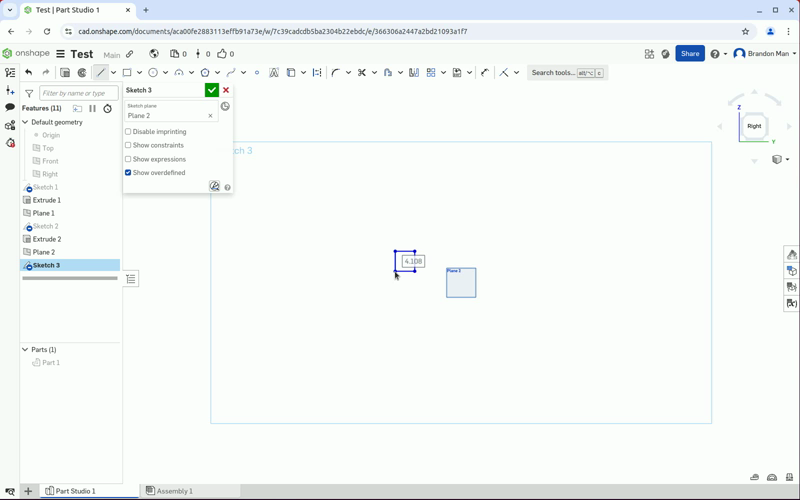
mouse_move(414, 260)
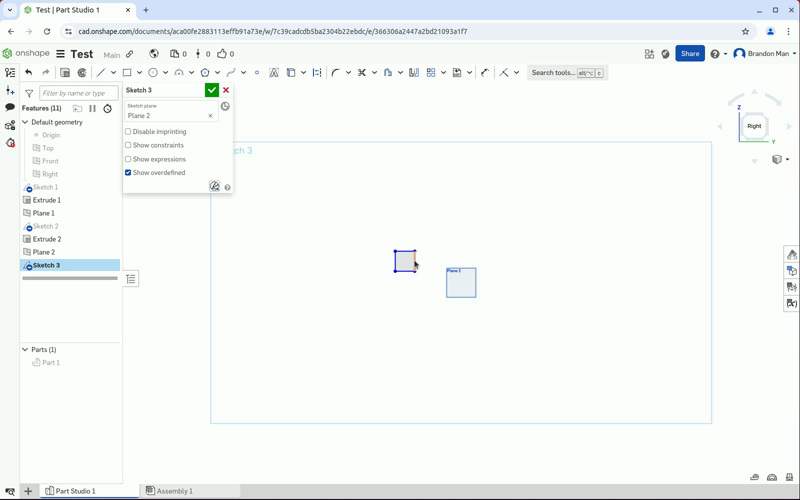
scroll(6)
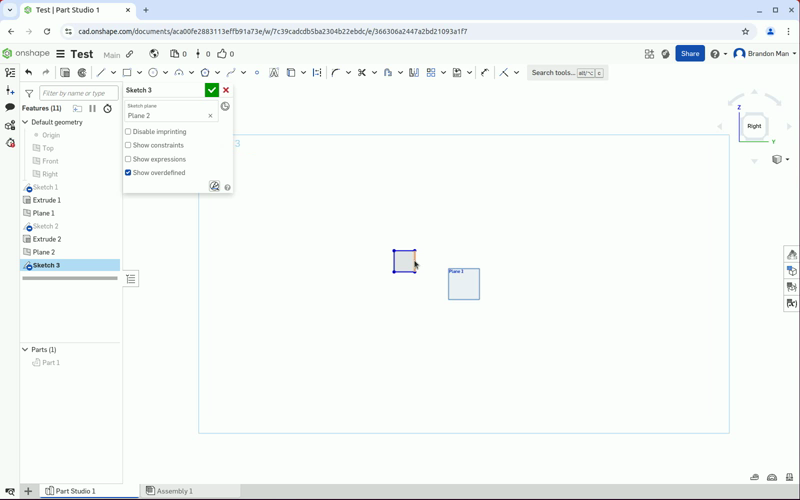
scroll(6)
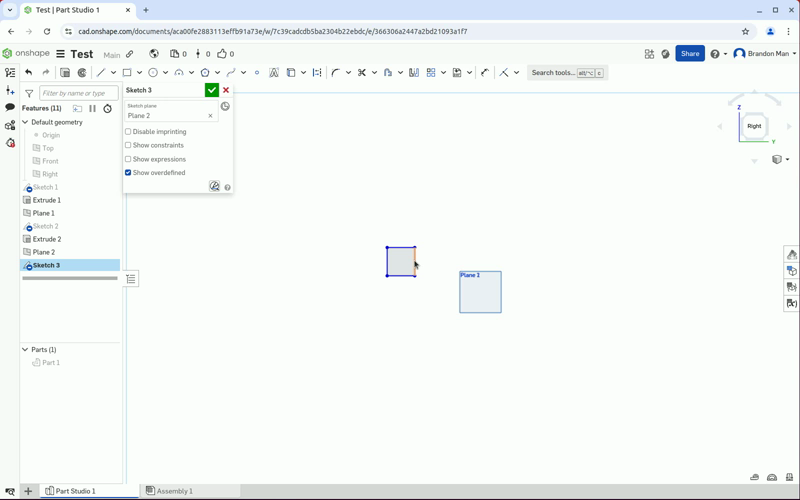
scroll(6)
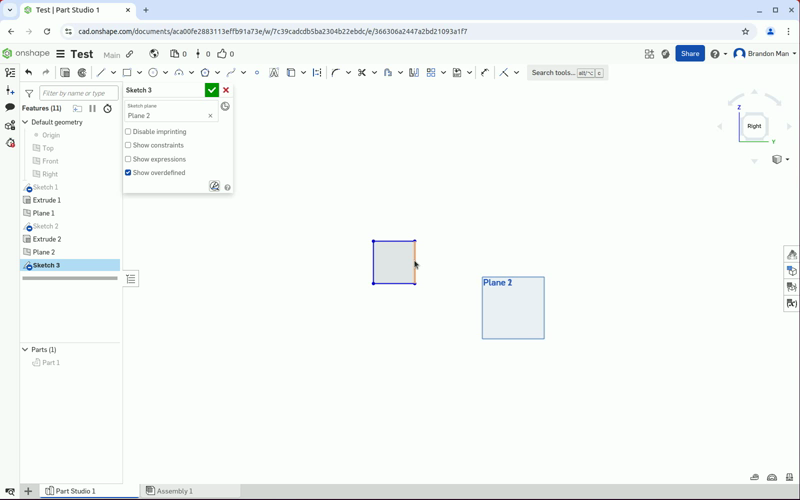
scroll(6)
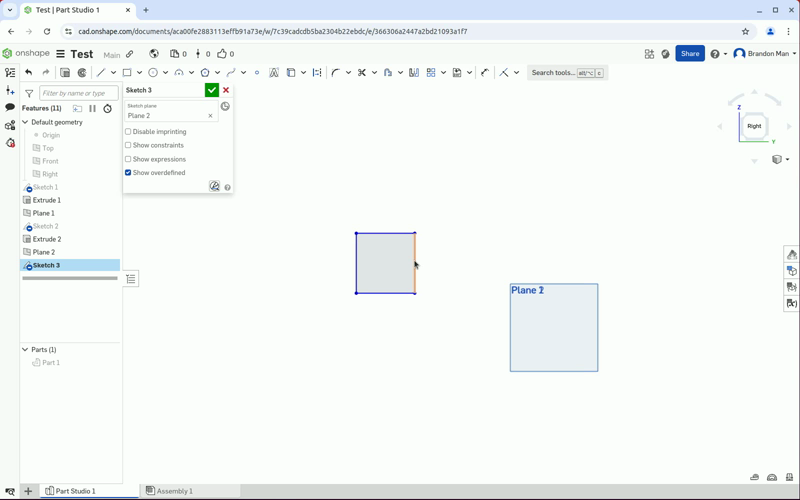
scroll(6)
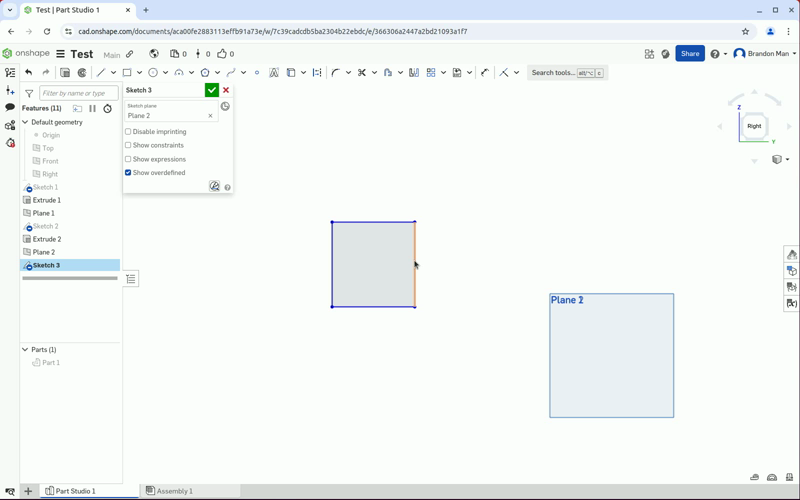
scroll(6)
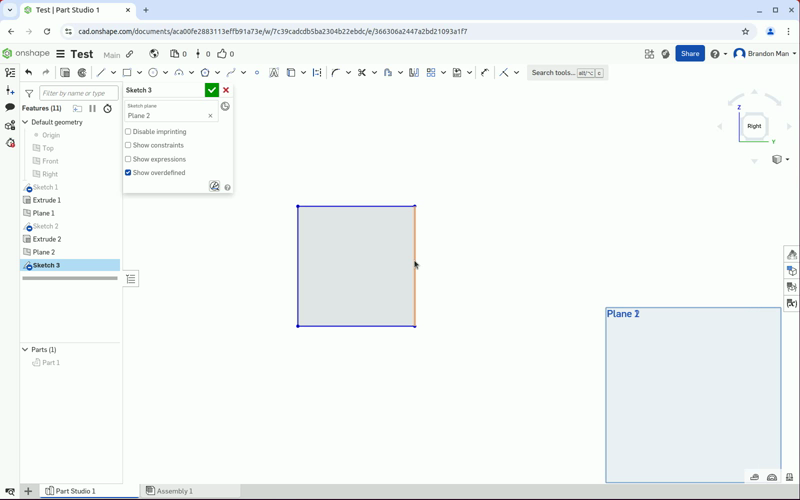
scroll(6)
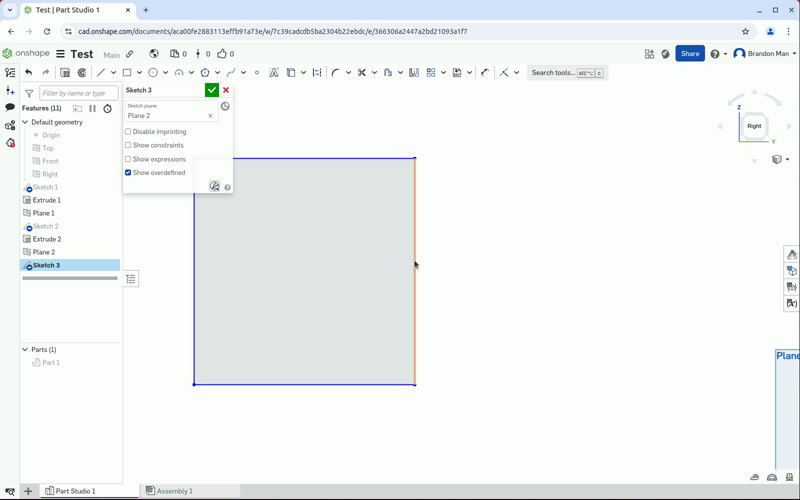
click(414, 260)
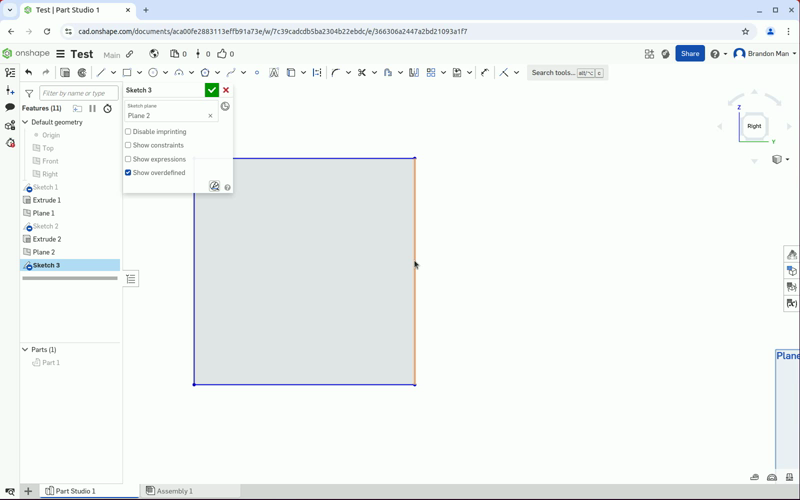
scroll(-6)
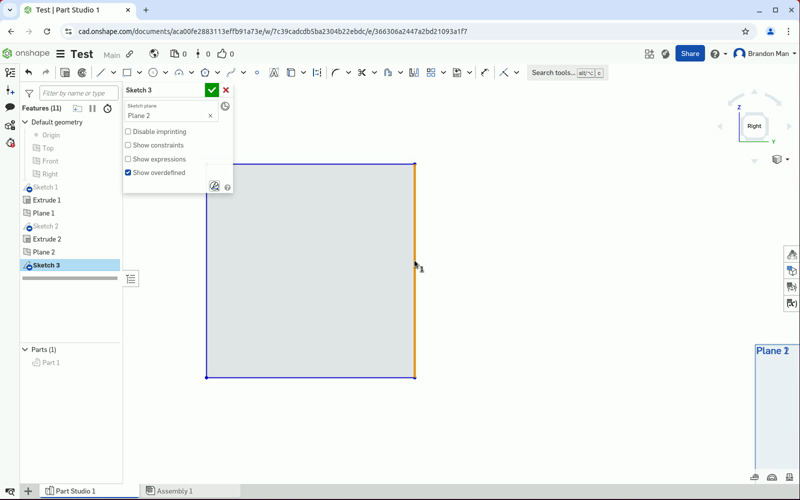
scroll(-6)
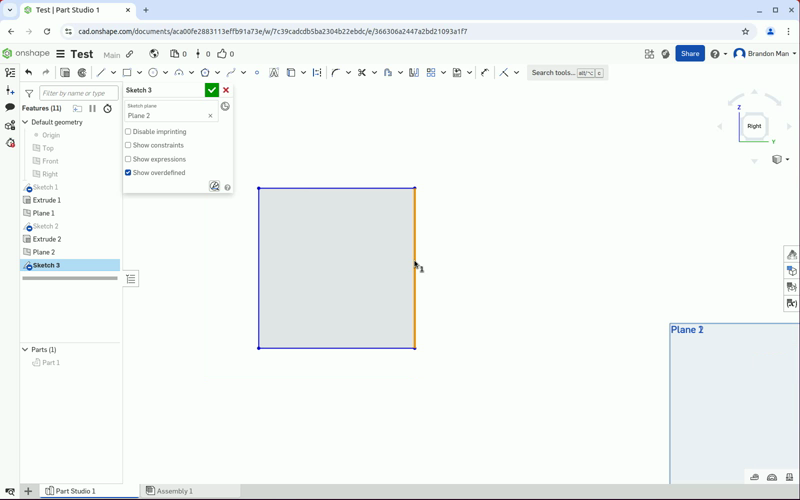
scroll(-6)
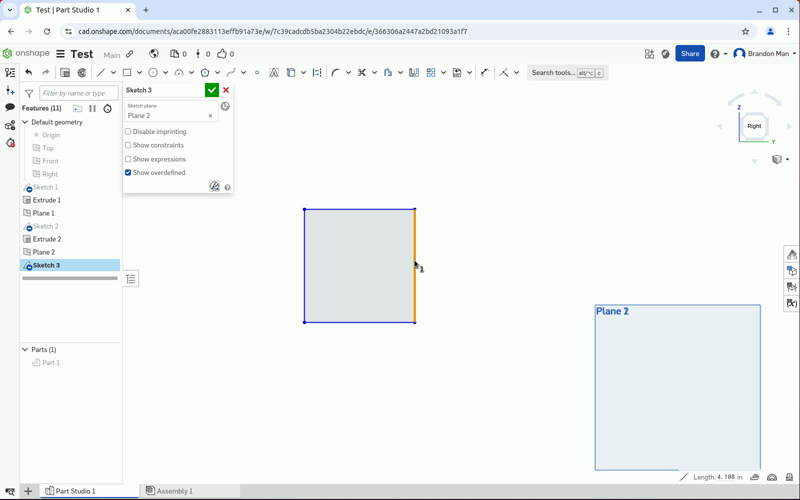
scroll(-6)
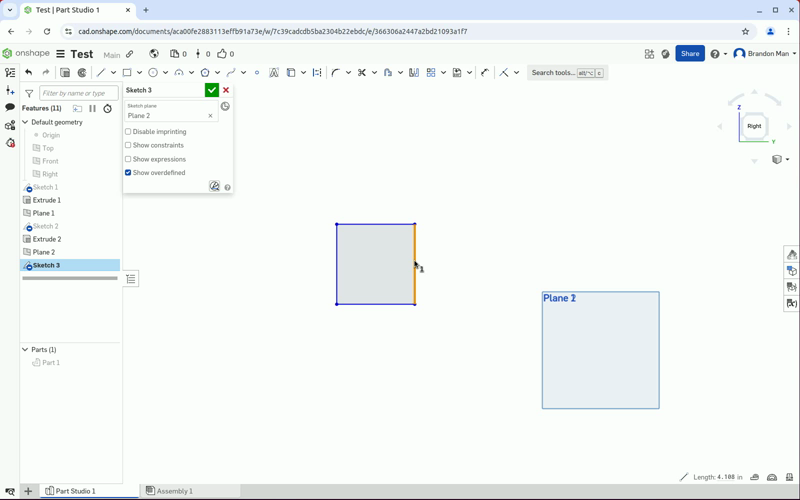
scroll(-6)
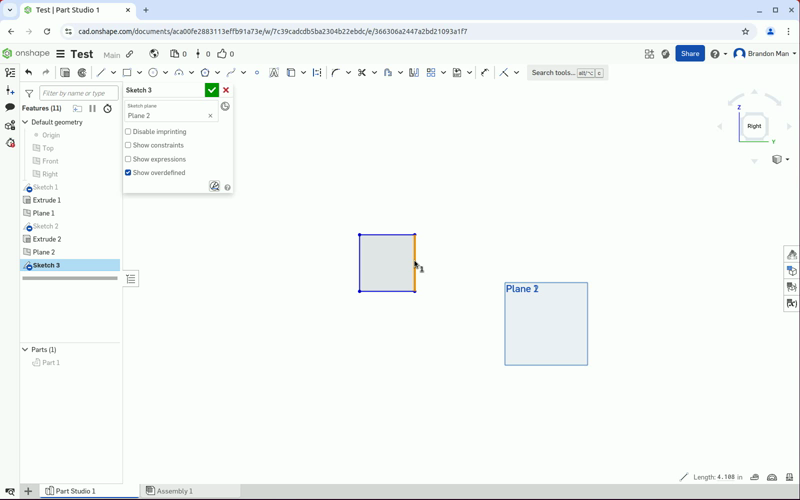
scroll(-6)
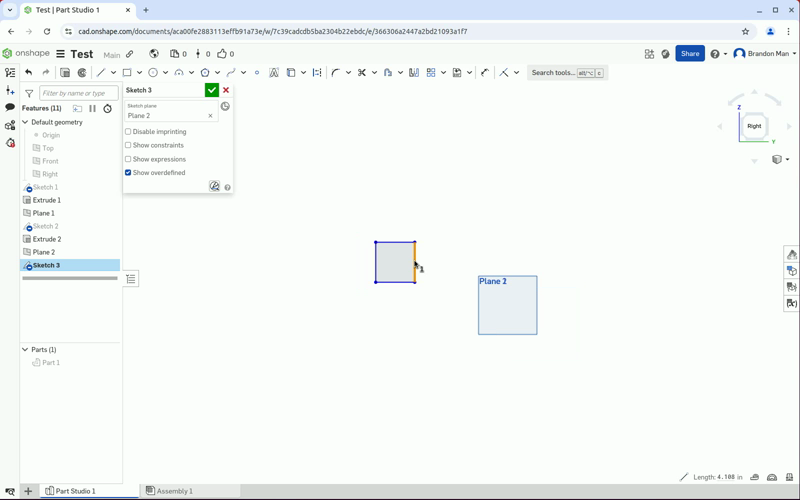
scroll(-6)
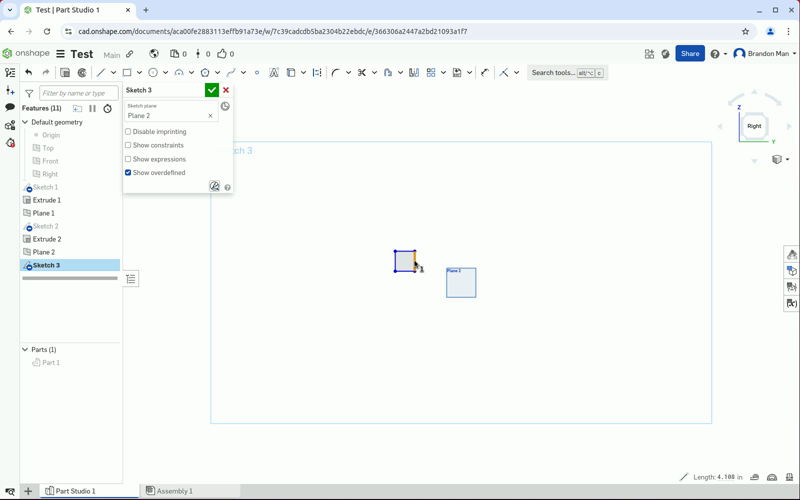
mouse_move(73, 352)
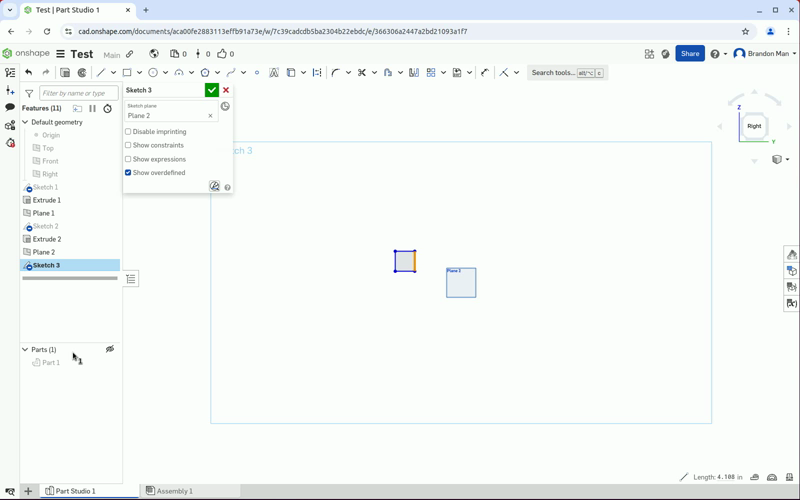
key(shift+y)
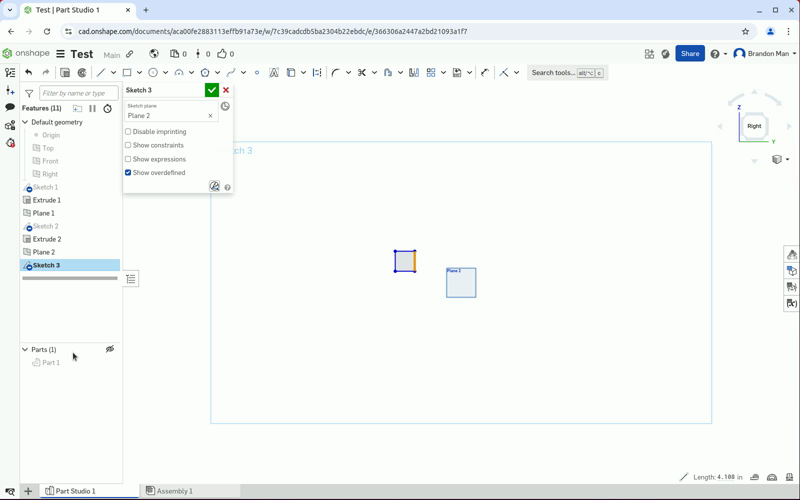
key(shift+e)
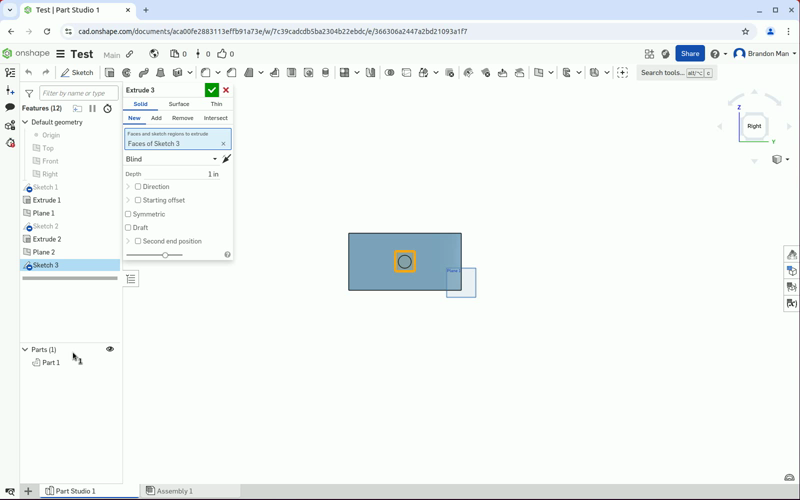
mouse_move(143, 106)
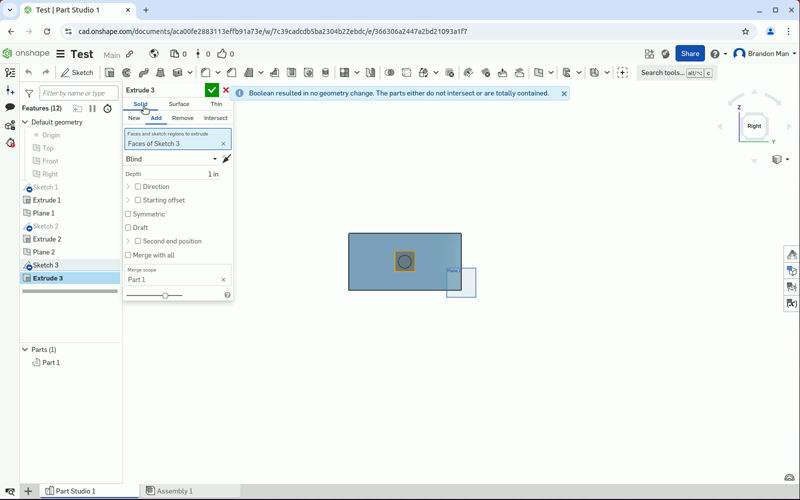
click(143, 106)
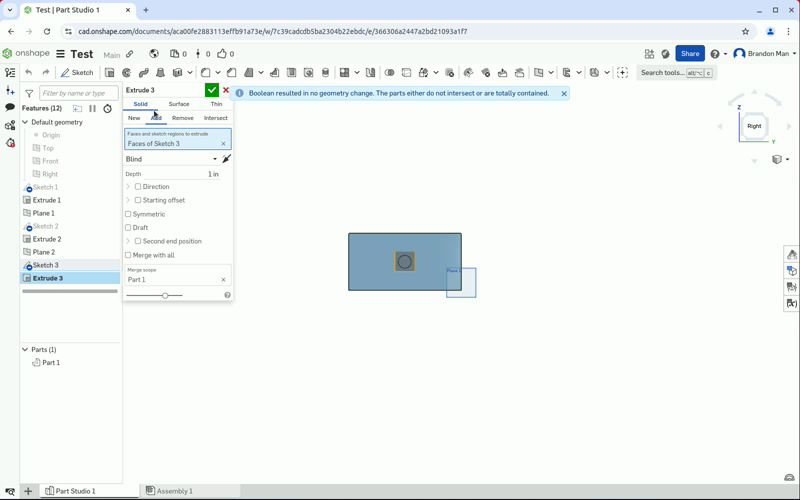
mouse_move(186, 120)
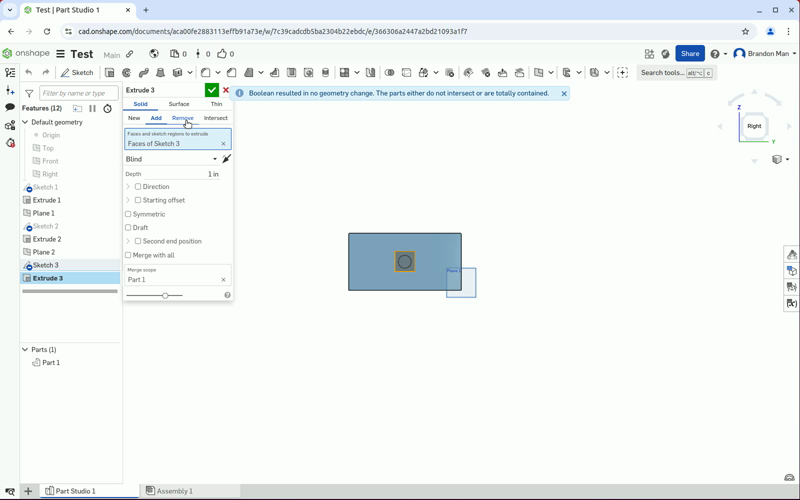
click(186, 120)
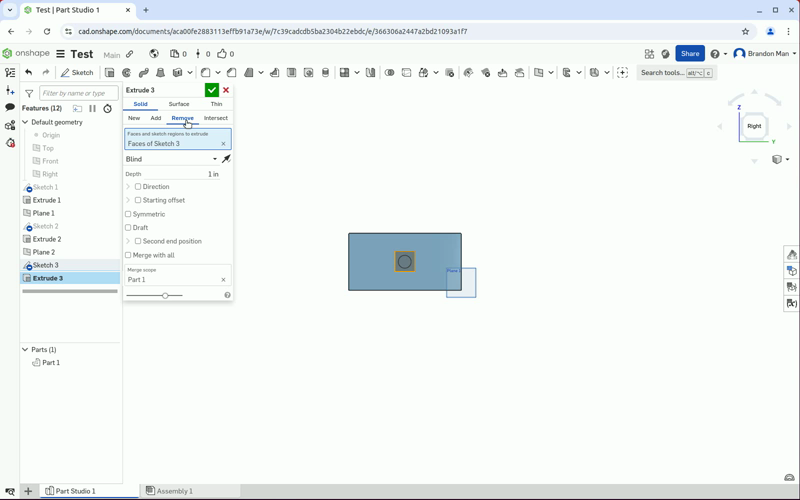
key(tab, 4)
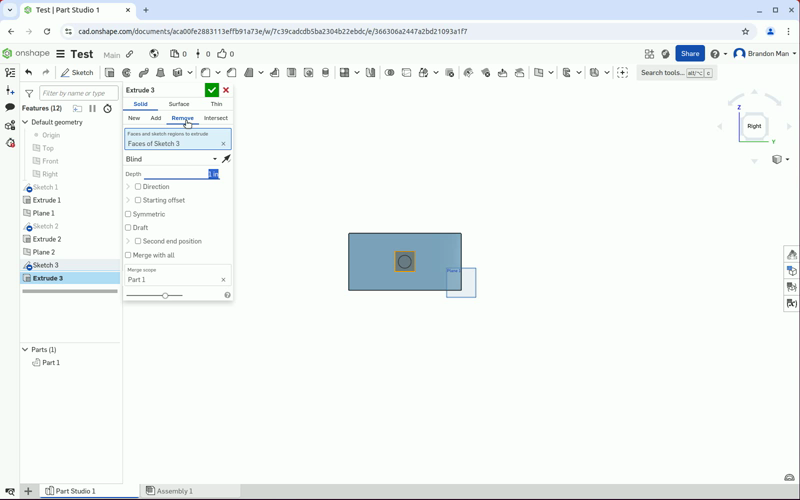
text(15.405)
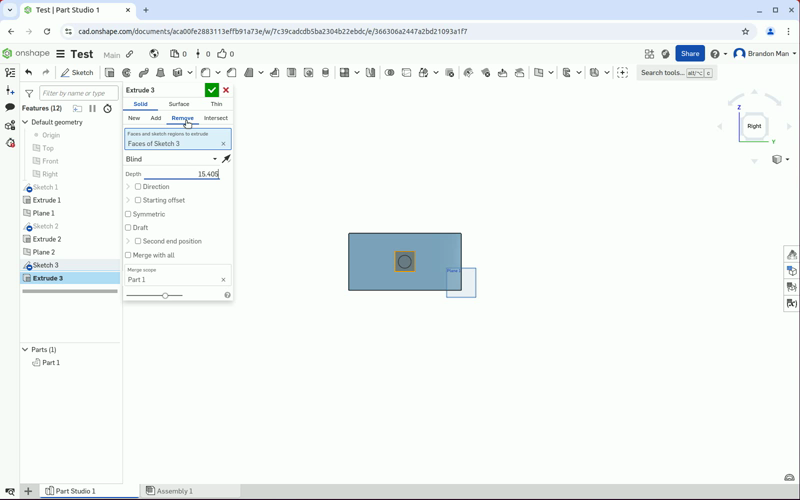
key(tab, 6)
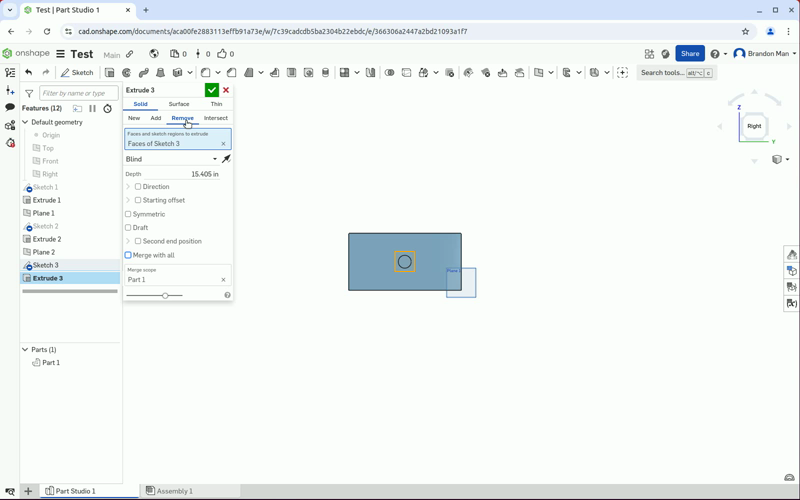
key(space)
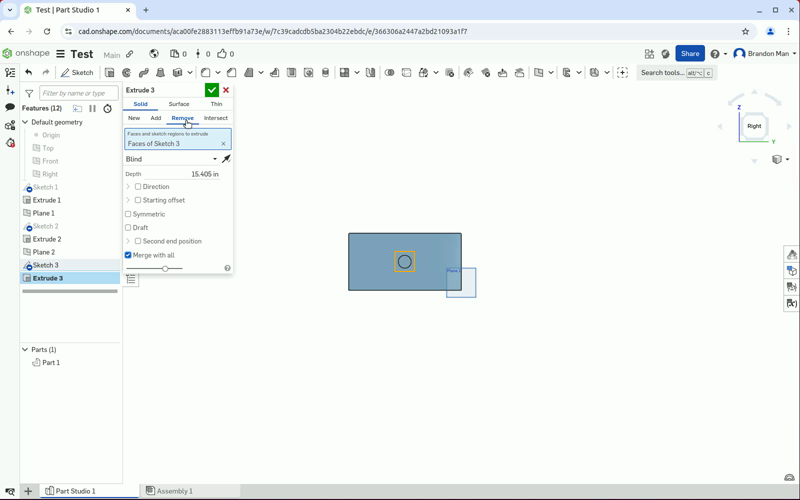
key(enter)
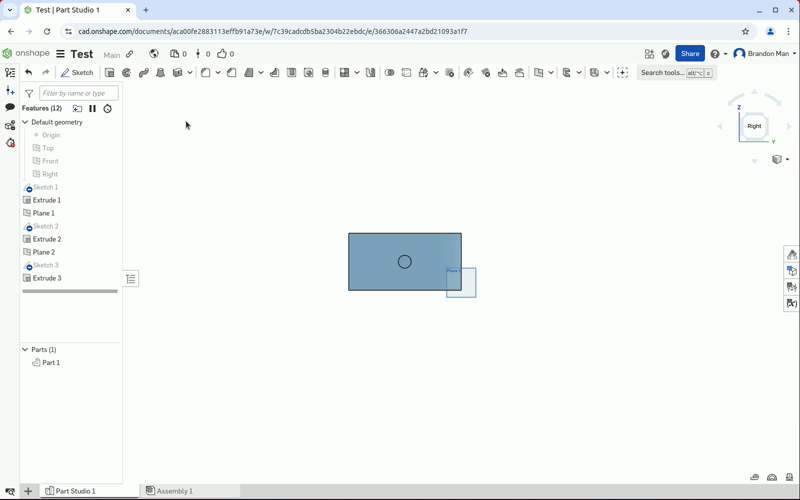
key(shift+h)
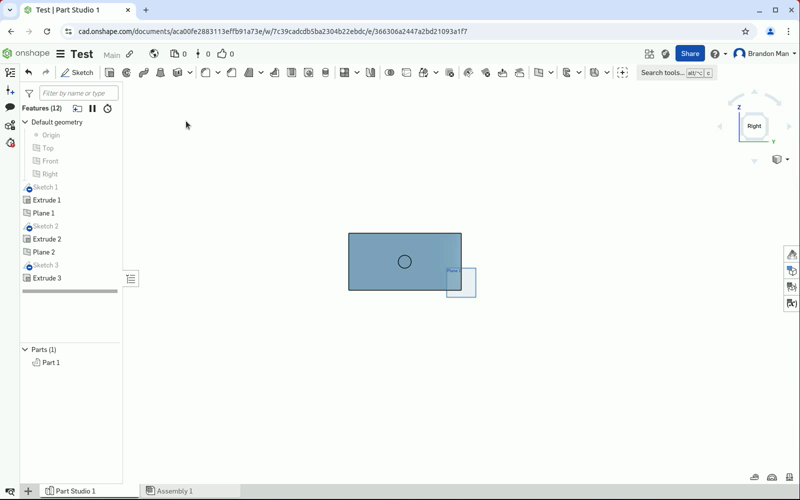
key(shift+h)
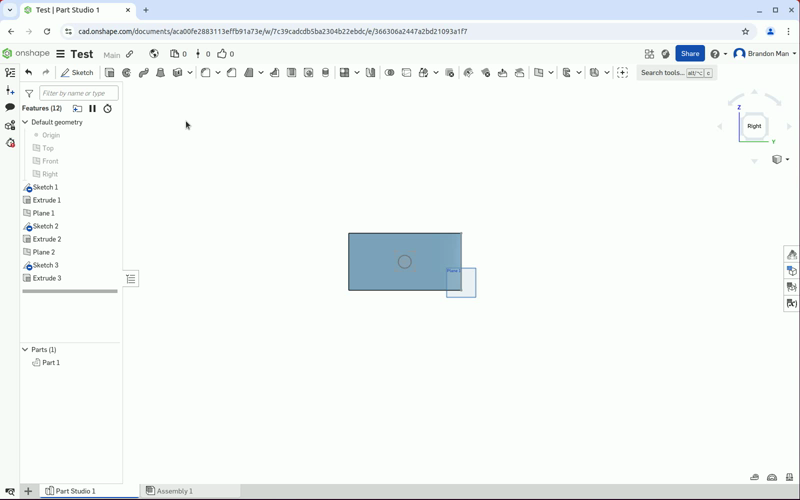
key(shift+7)
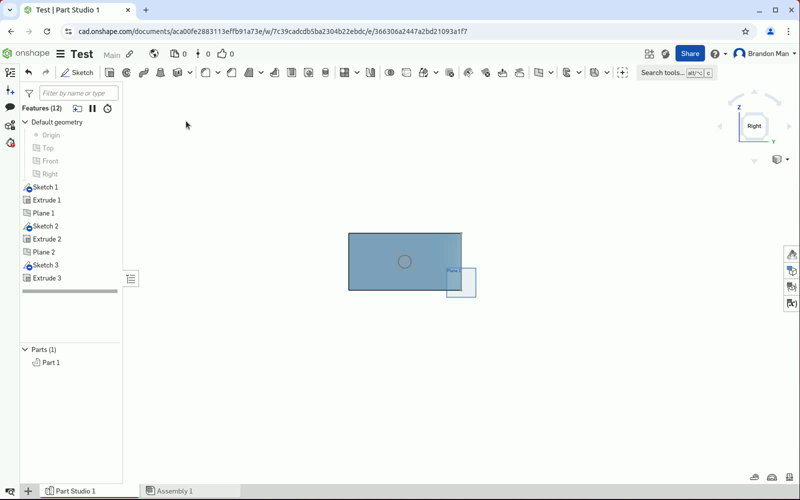
key(right, 2)
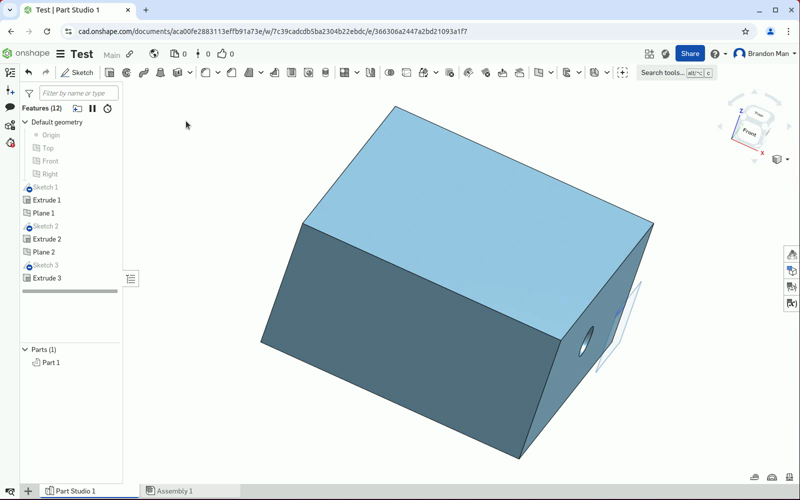
key(down, 2)
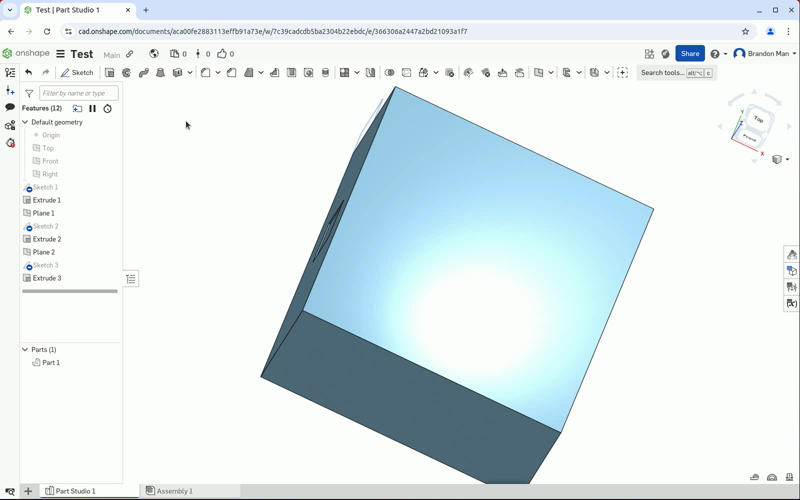
key(up, 2)
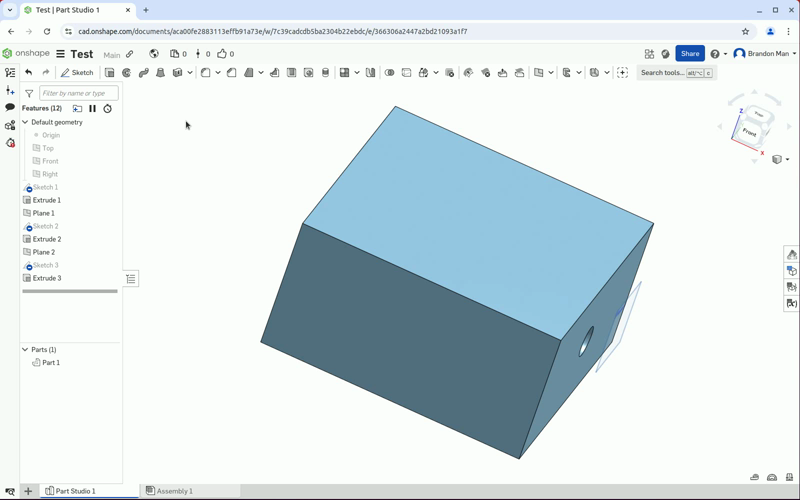
key(left, 2)
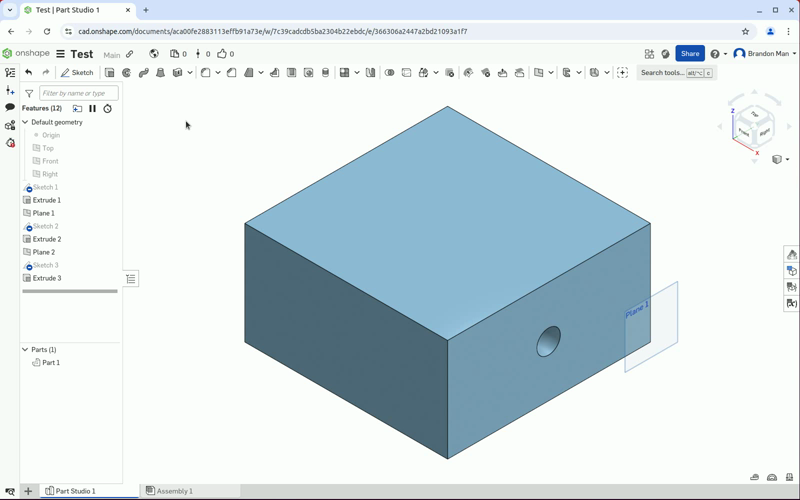
mouse_move(73, 189)
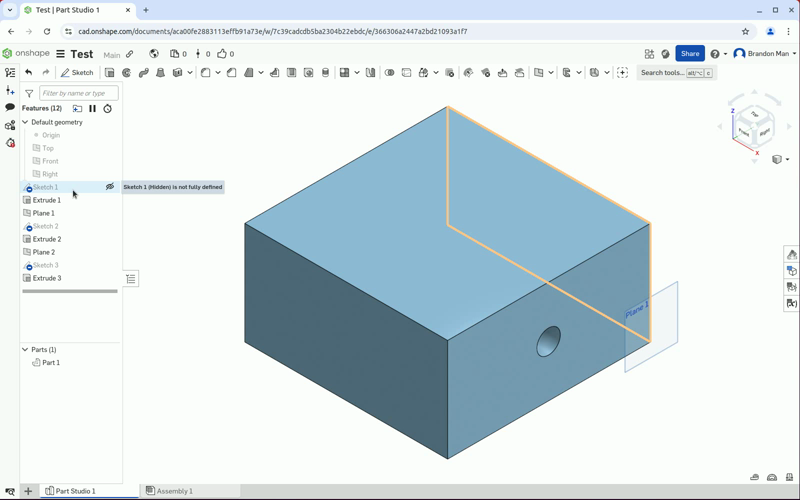
click(73, 189)